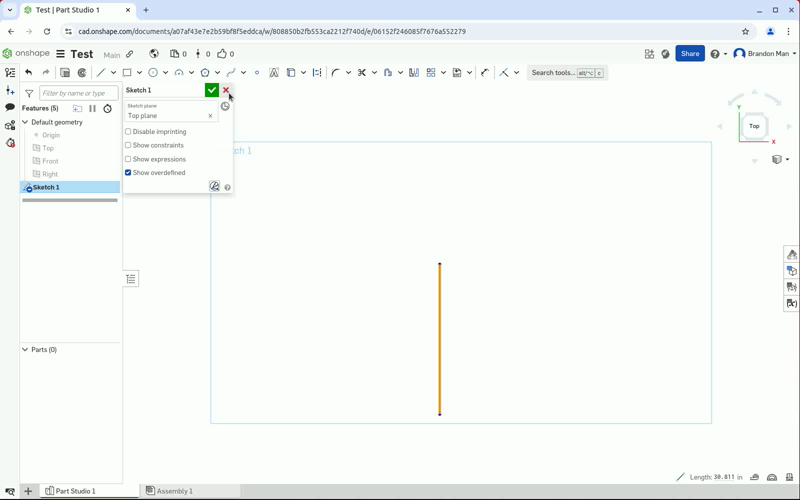
key(shift+h)
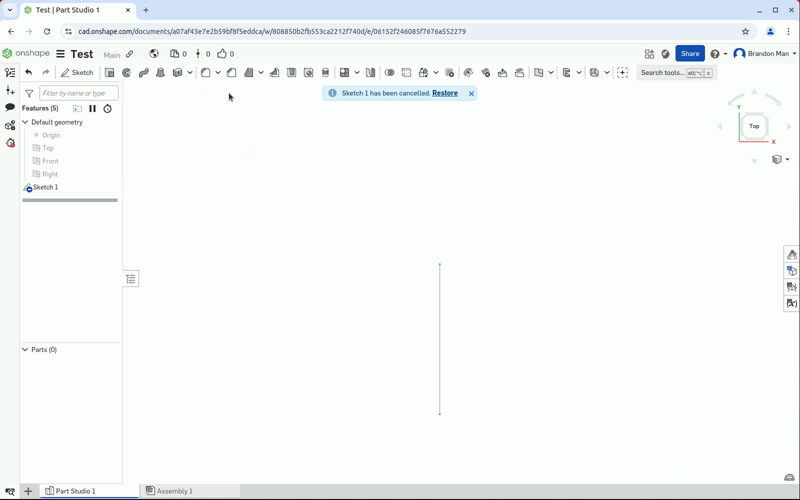
key(shift+s)
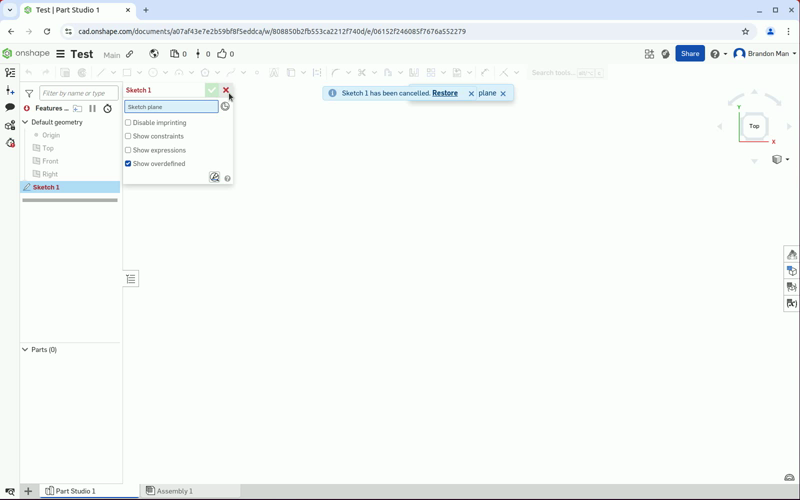
mouse_move(73, 150)
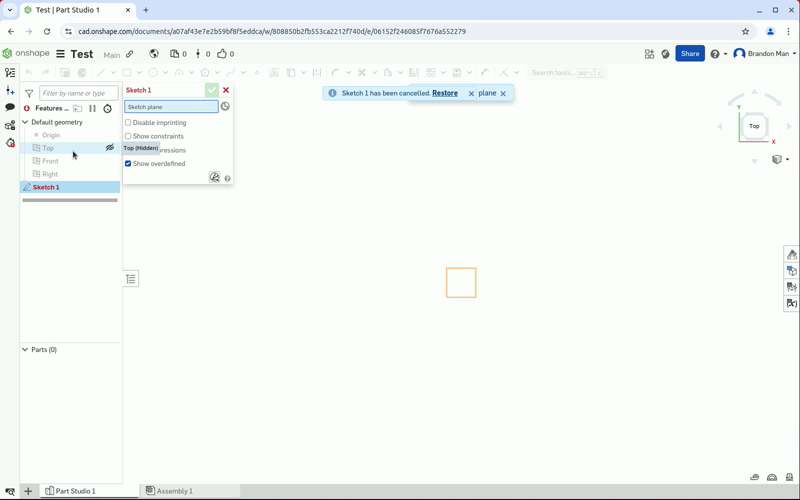
click(73, 150)
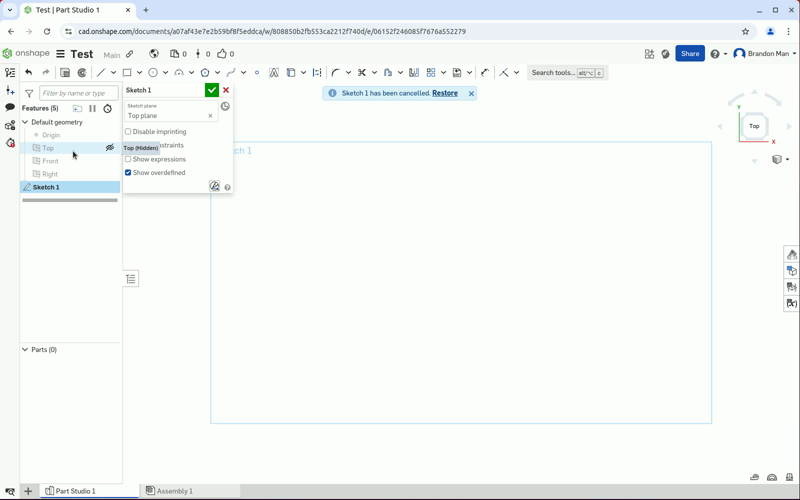
mouse_move(73, 352)
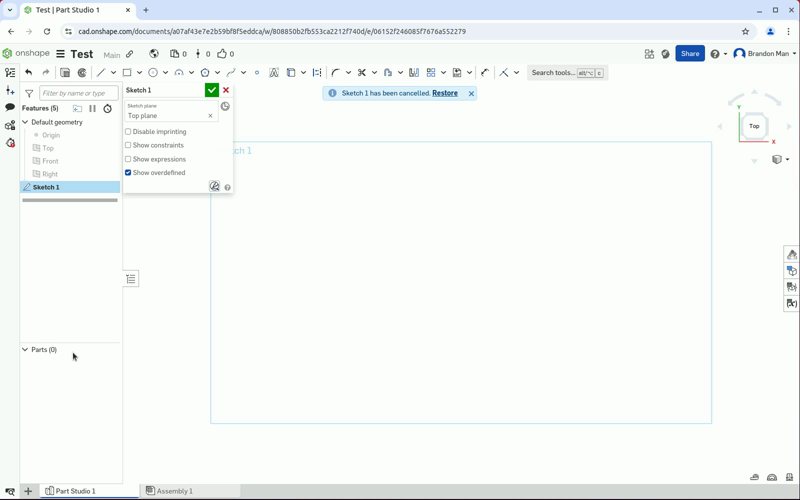
key(y)
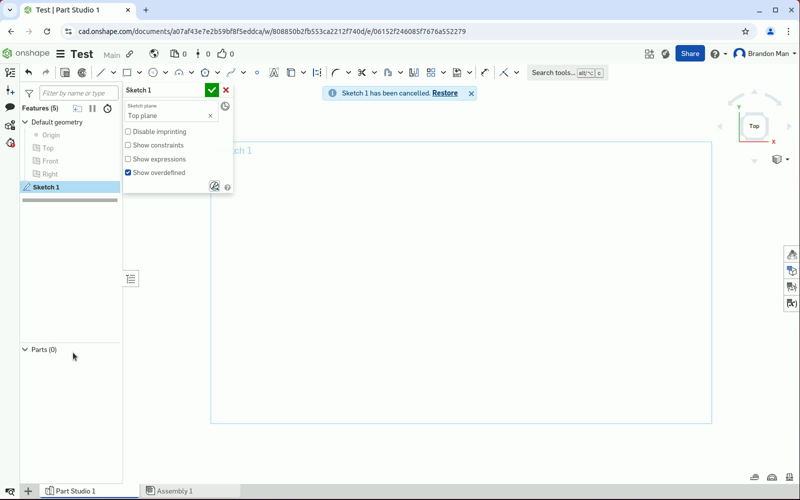
key(l)
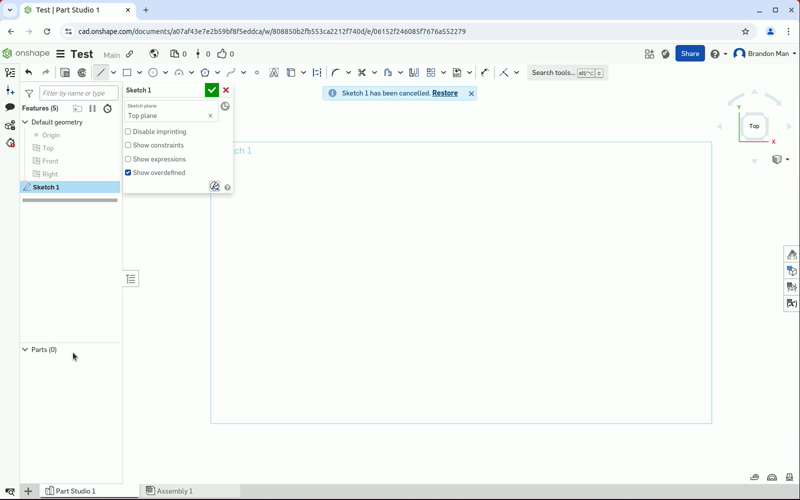
key_down(shift)
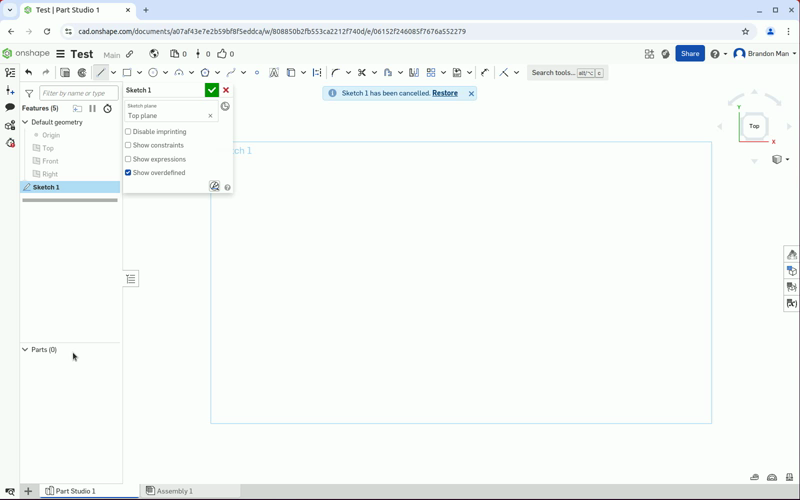
mouse_move(359, 342)
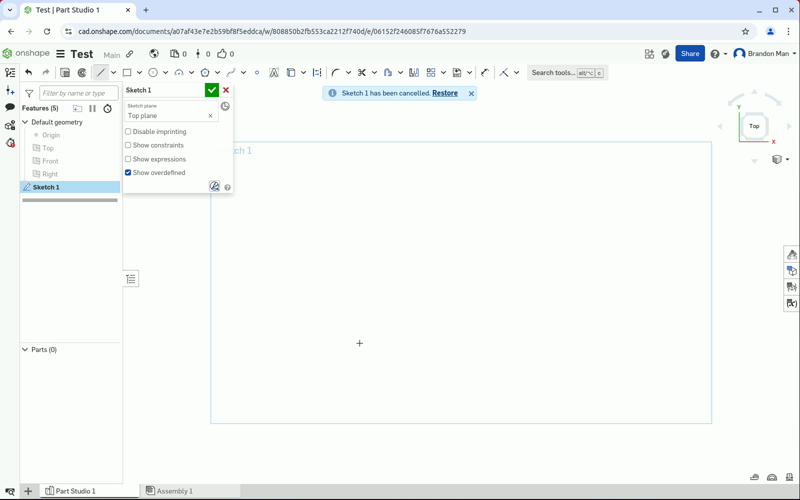
click(359, 342)
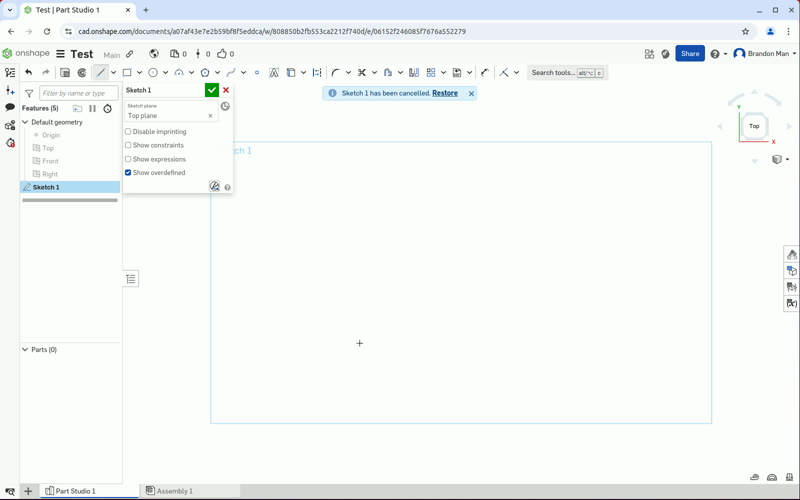
key_up(shift)
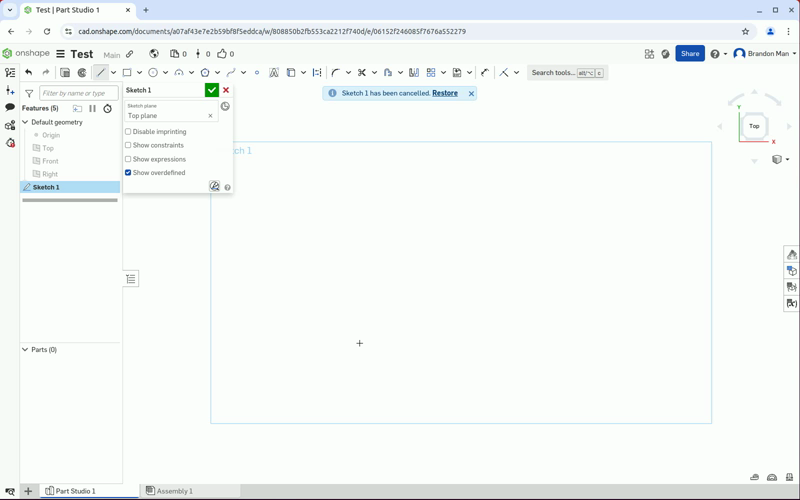
key_down(shift)
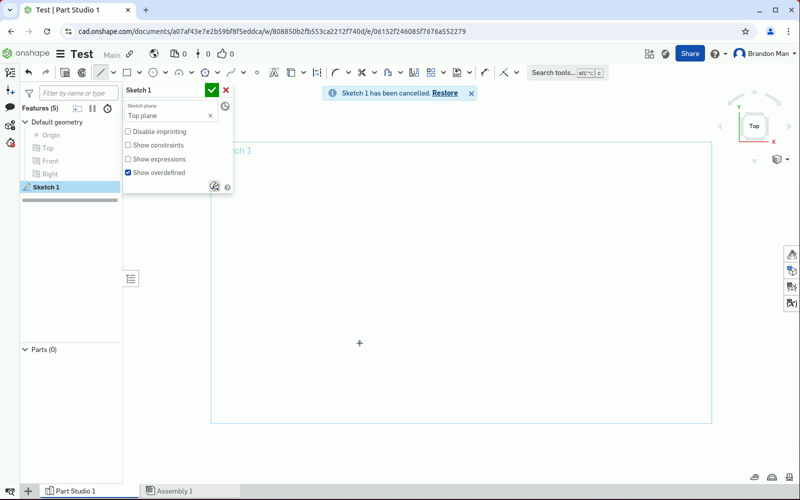
mouse_move(561, 342)
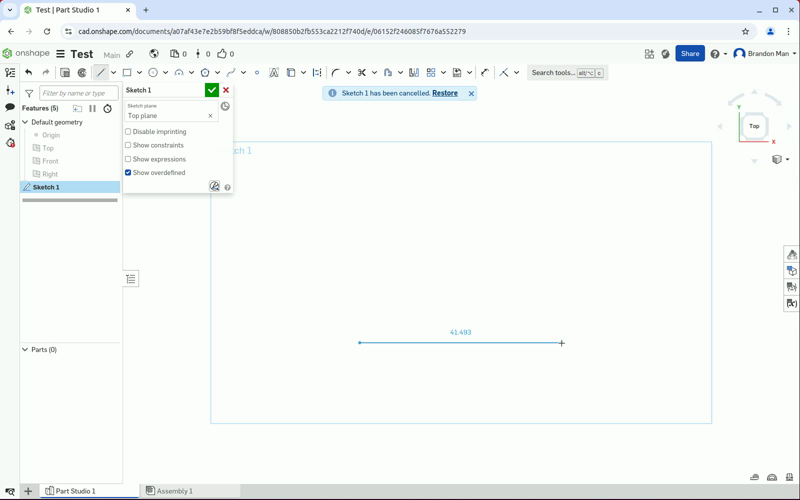
click(561, 342)
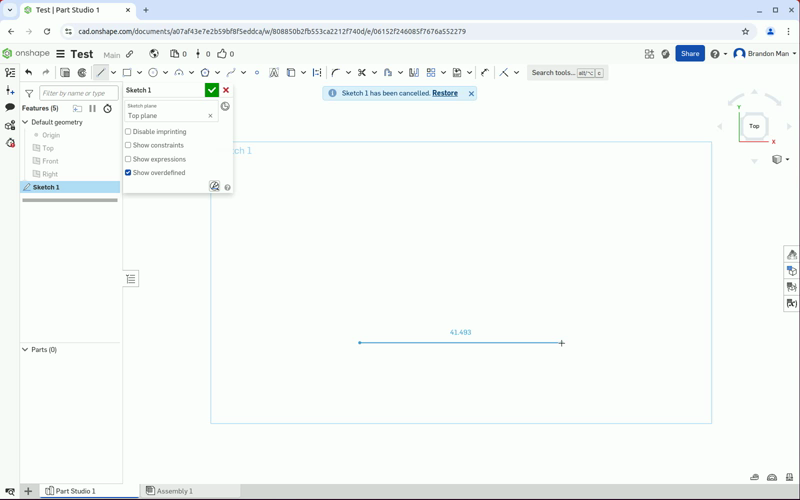
key_up(shift)
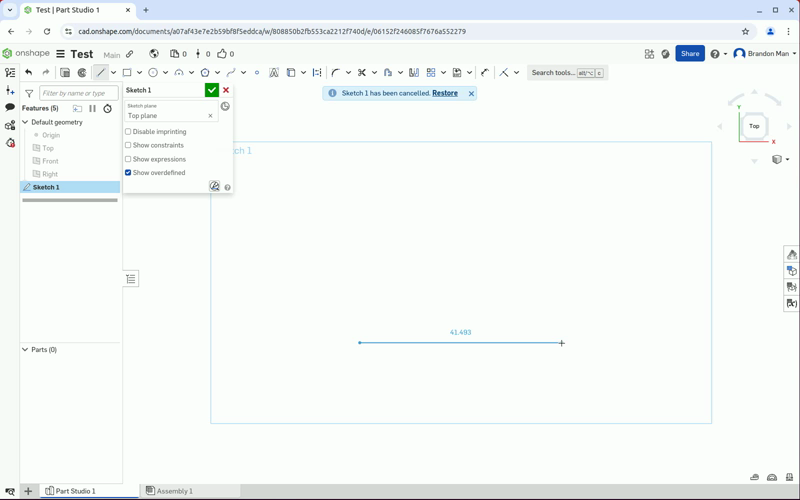
key_down(shift)
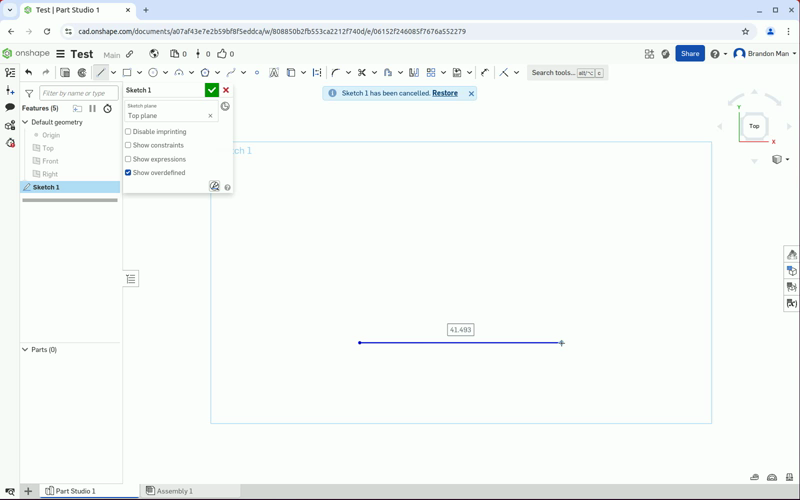
mouse_move(561, 223)
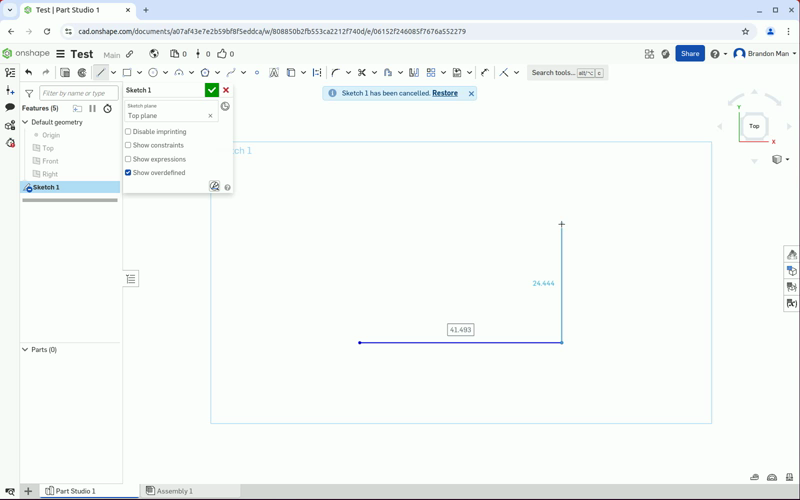
click(561, 223)
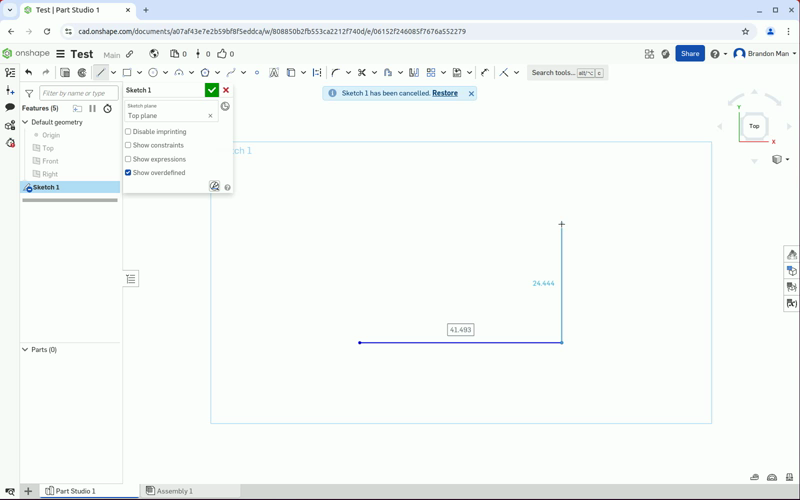
key_up(shift)
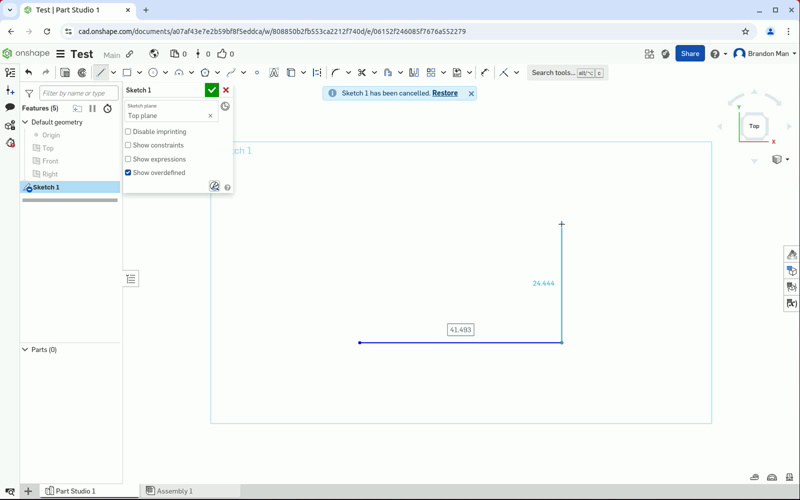
key_down(shift)
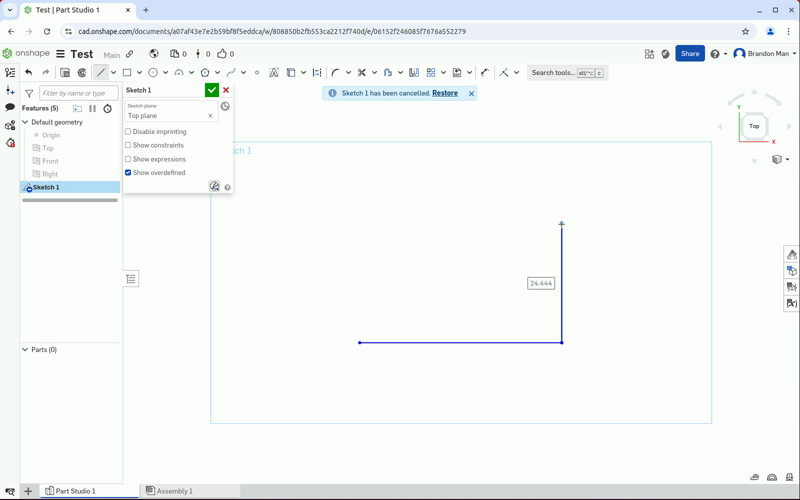
mouse_move(359, 223)
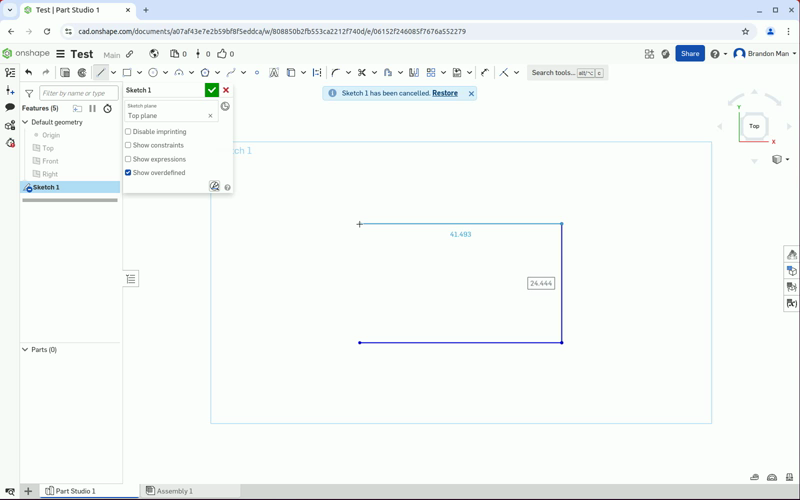
click(359, 223)
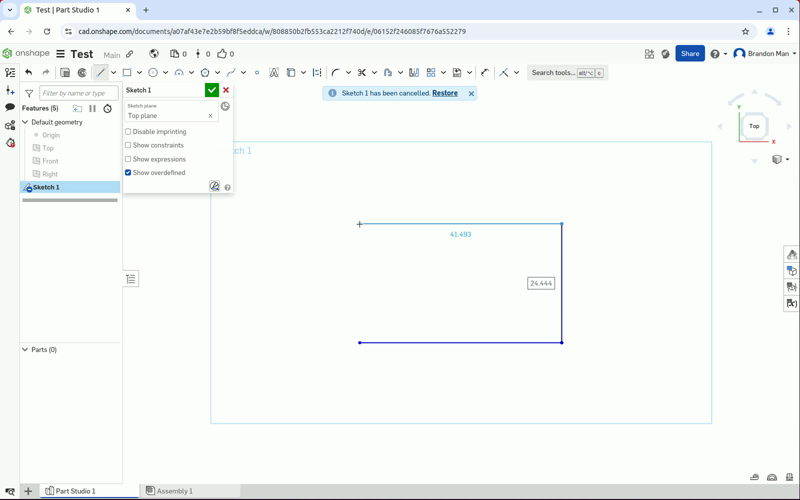
key_up(shift)
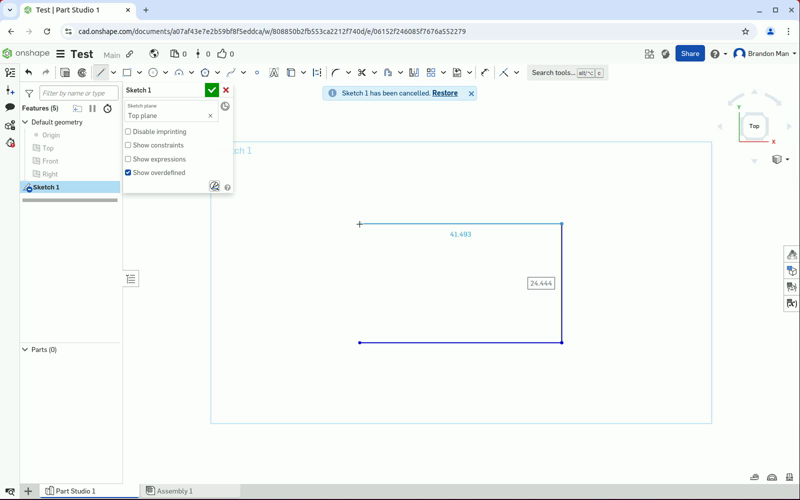
key_down(shift)
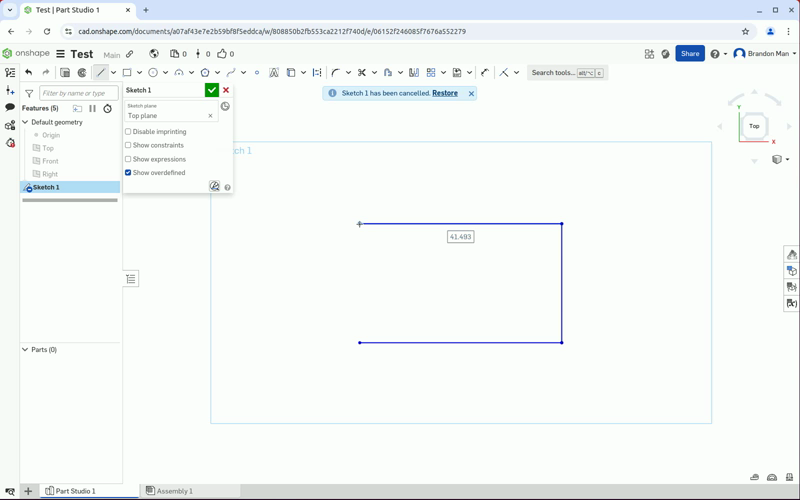
mouse_move(359, 342)
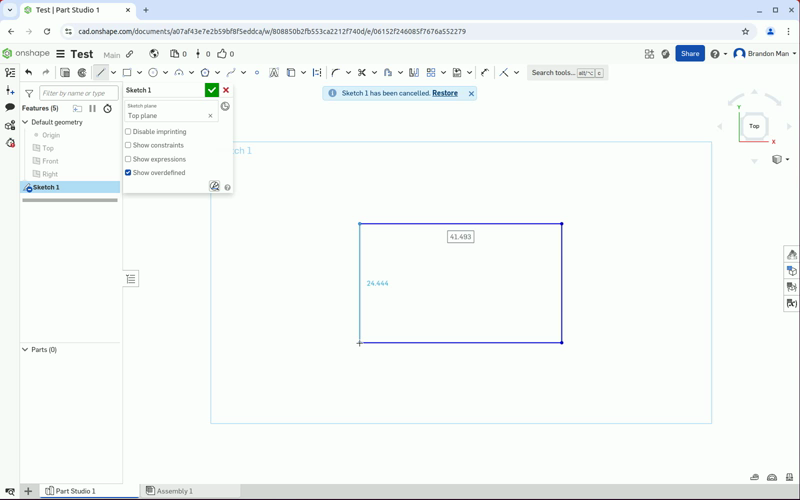
key_up(shift)
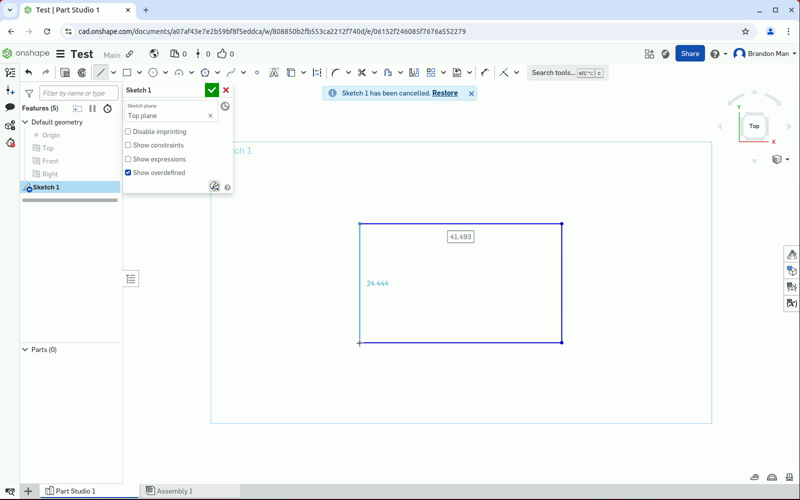
click(359, 342)
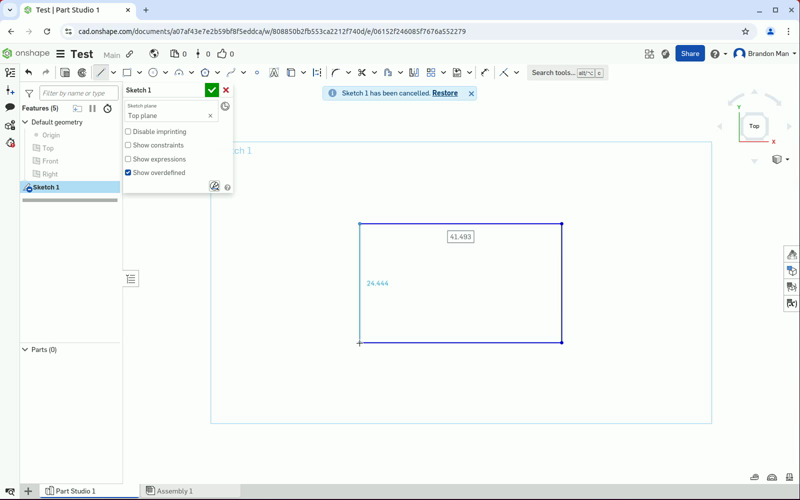
key(esc)
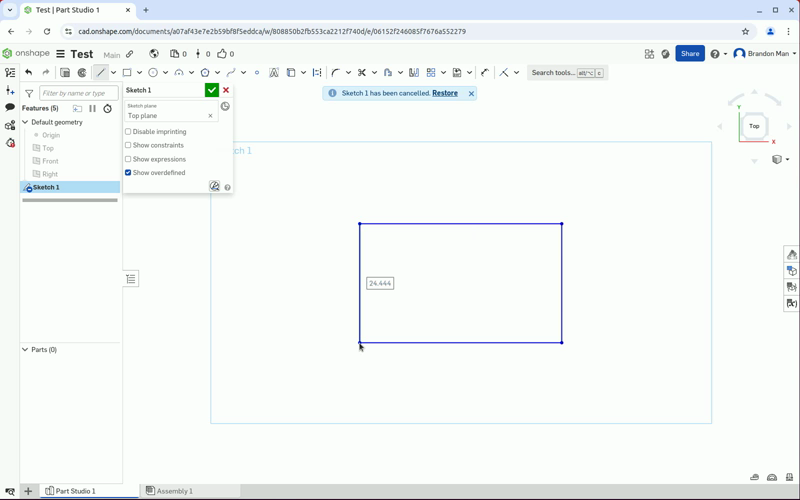
mouse_move(513, 248)
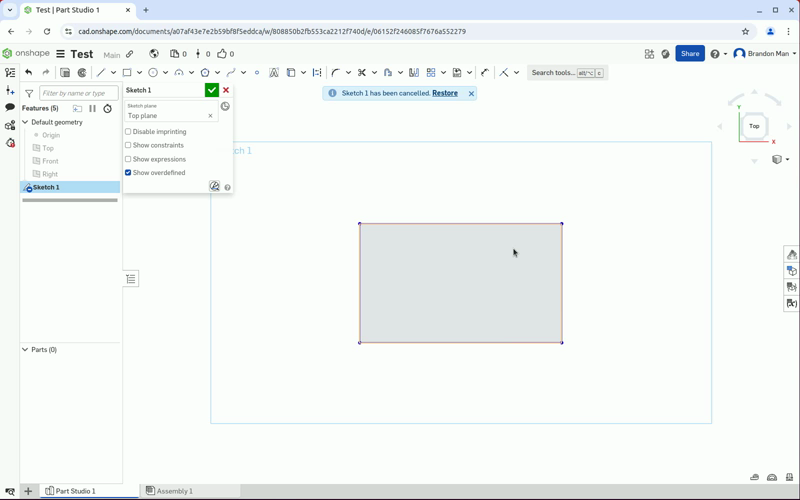
click(513, 248)
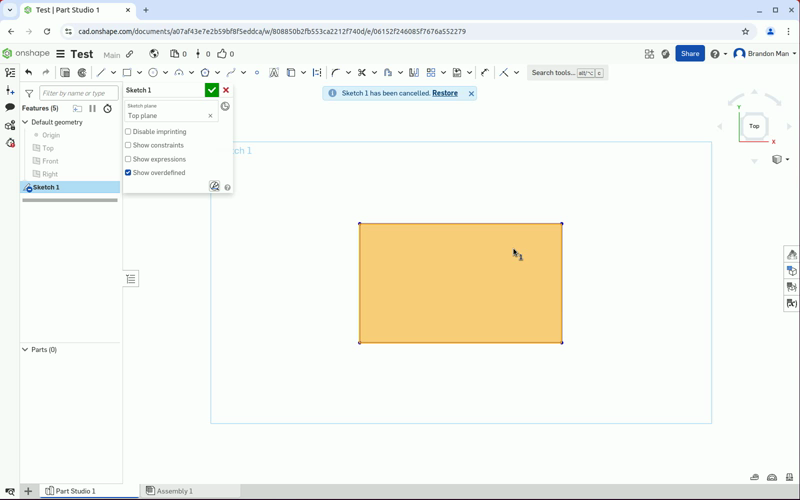
mouse_move(73, 352)
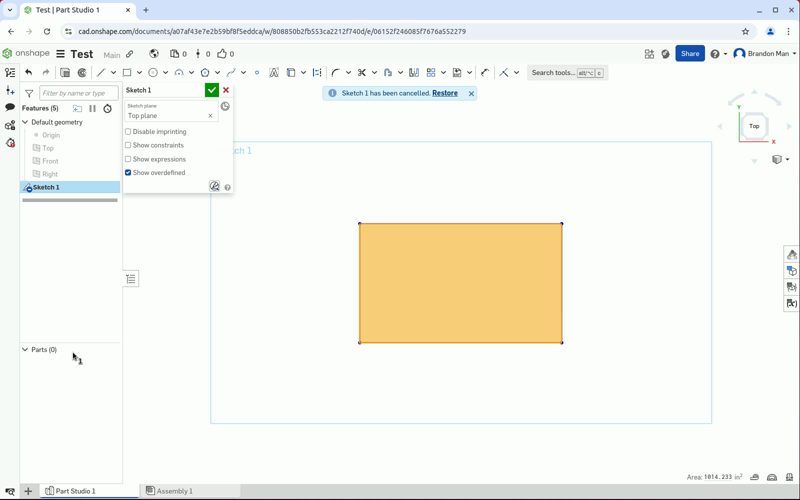
key(shift+y)
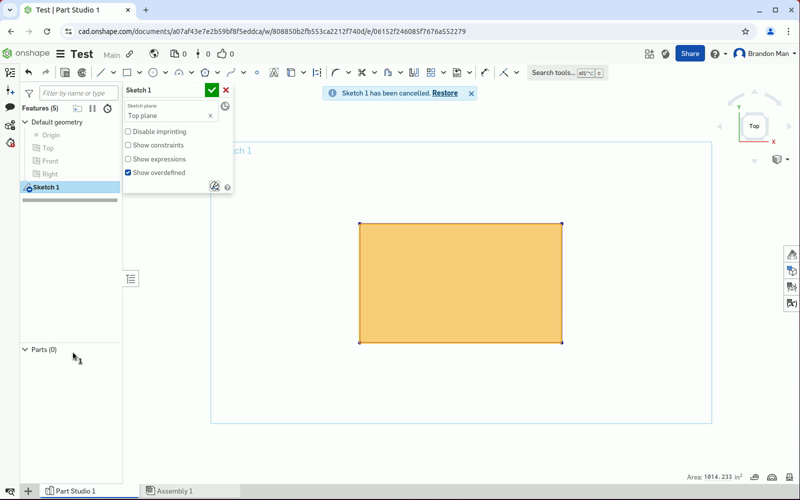
key(shift+e)
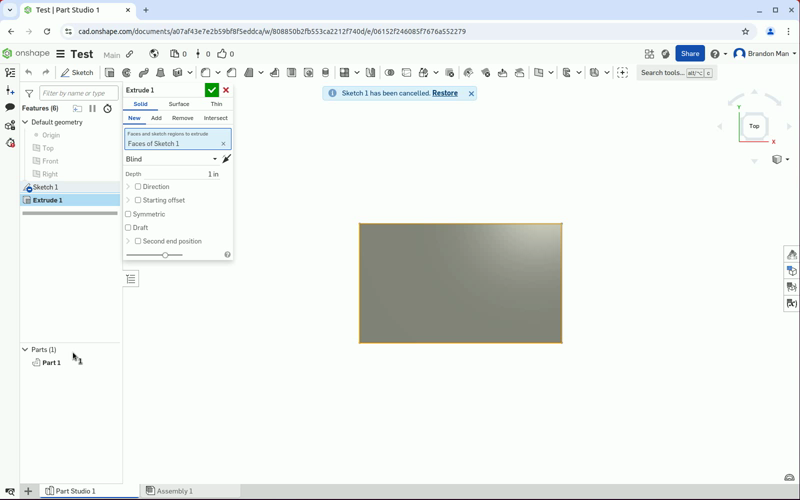
mouse_move(143, 106)
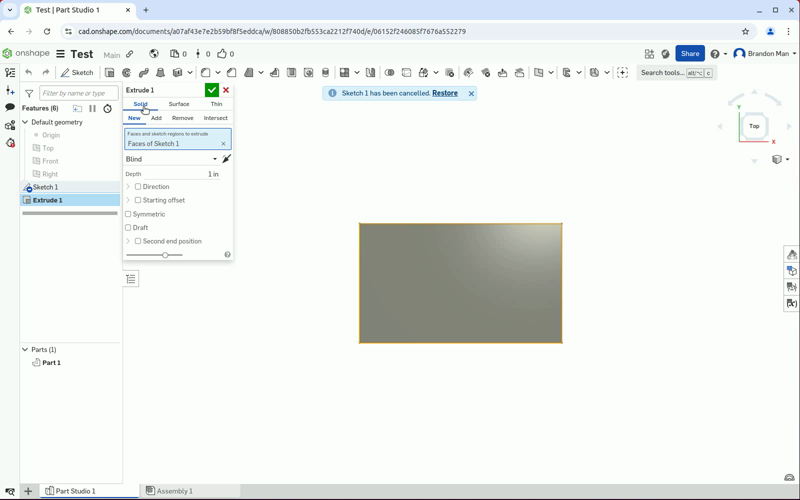
click(143, 106)
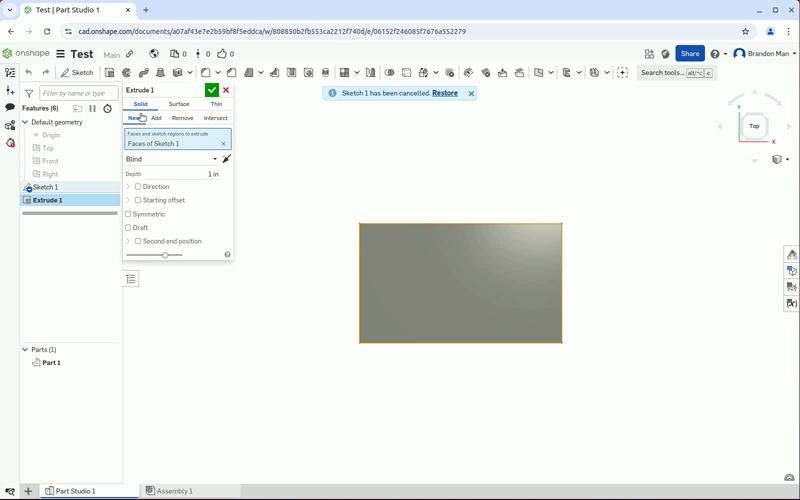
mouse_move(137, 120)
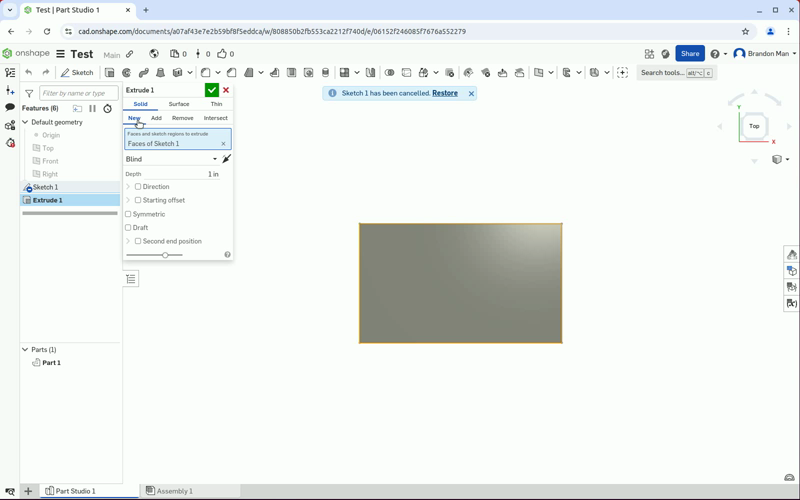
click(137, 120)
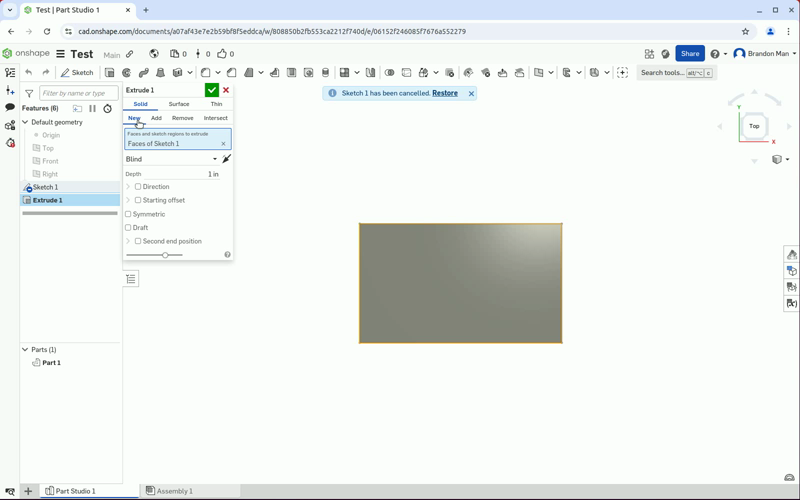
key(tab, 4)
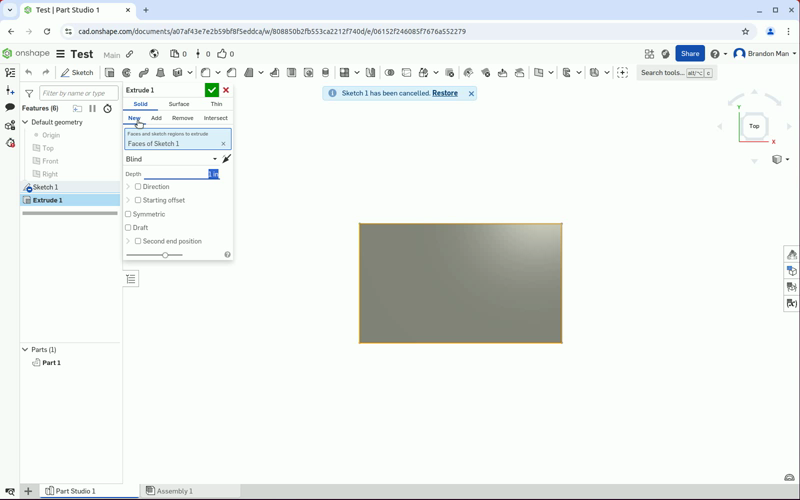
text(23.108)
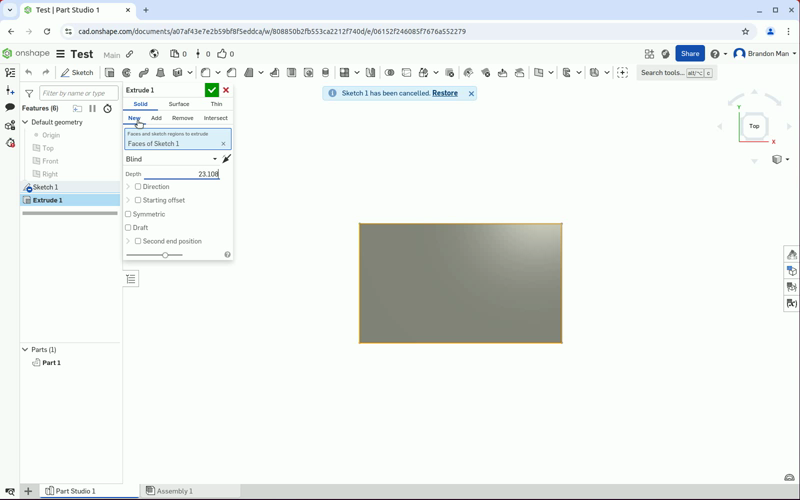
key(enter)
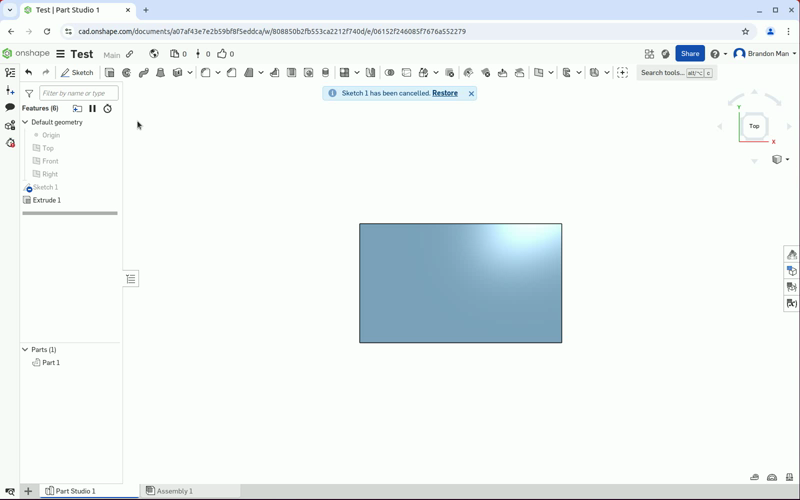
key(shift+h)
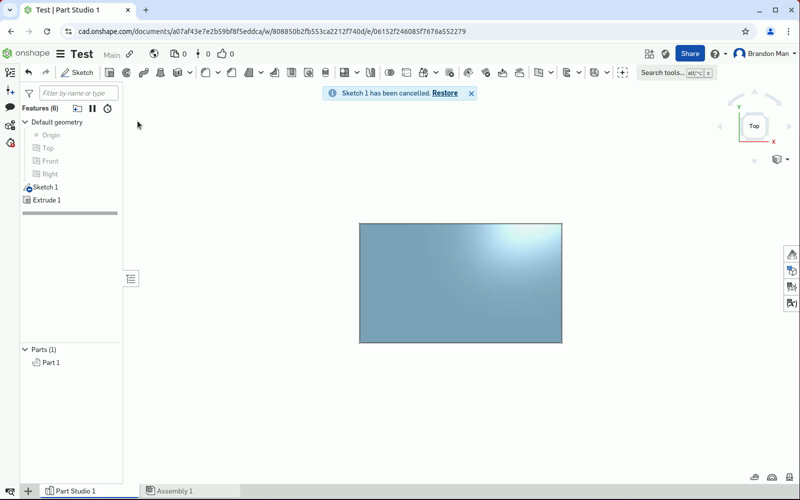
key(shift+h)
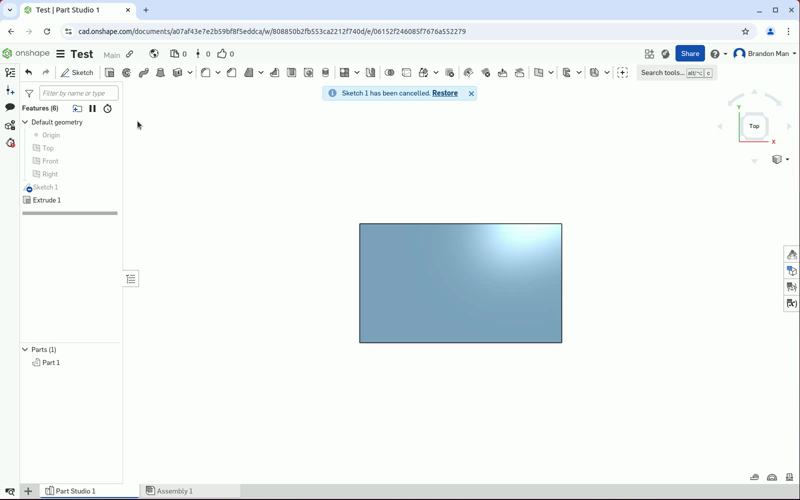
mouse_move(73, 189)
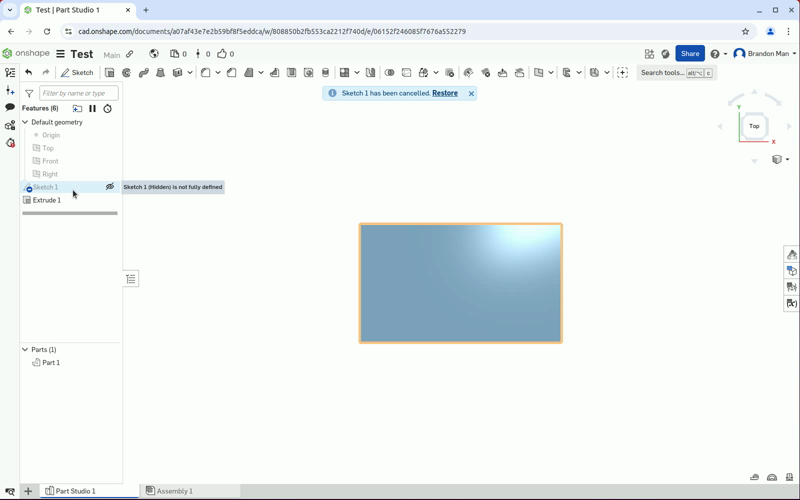
click(73, 189)
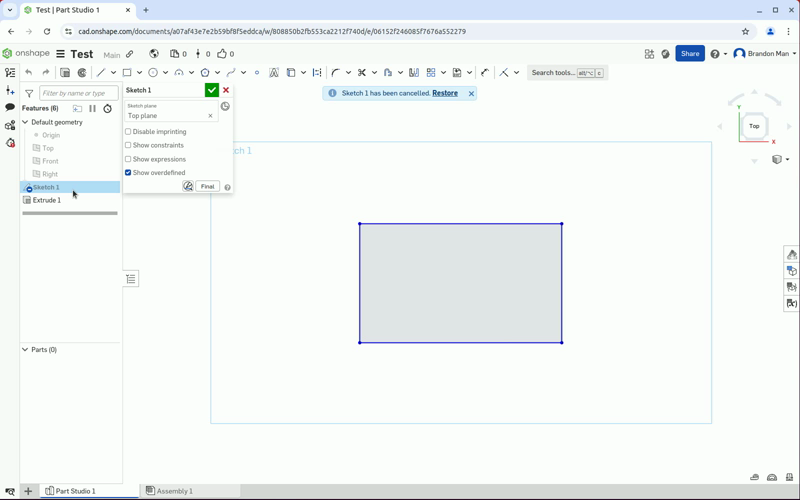
mouse_move(229, 92)
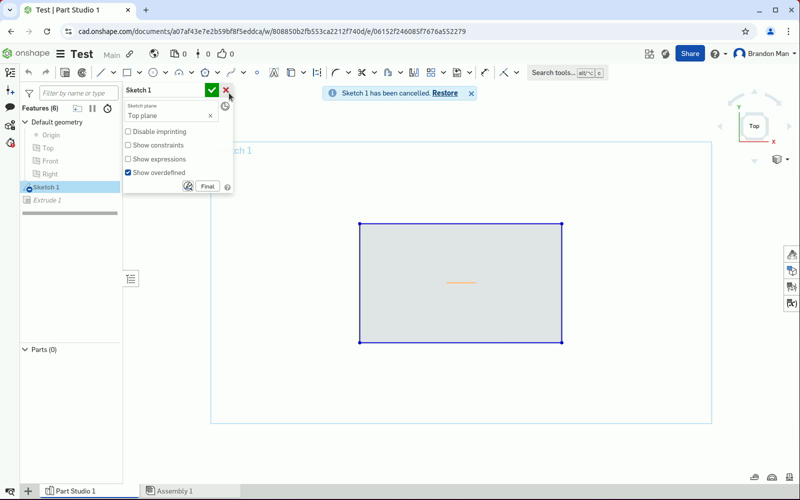
click(229, 92)
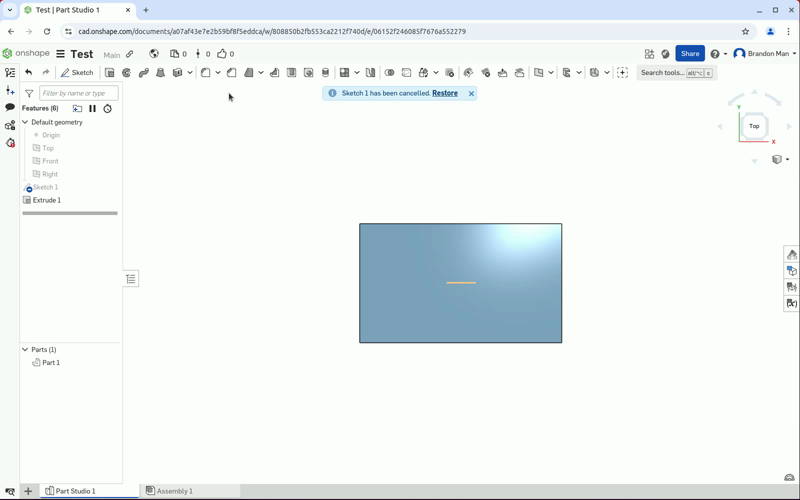
mouse_move(541, 75)
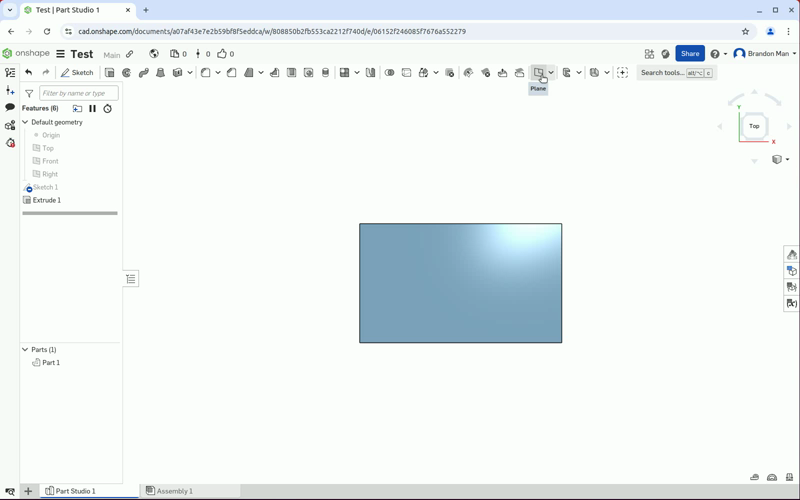
click(541, 75)
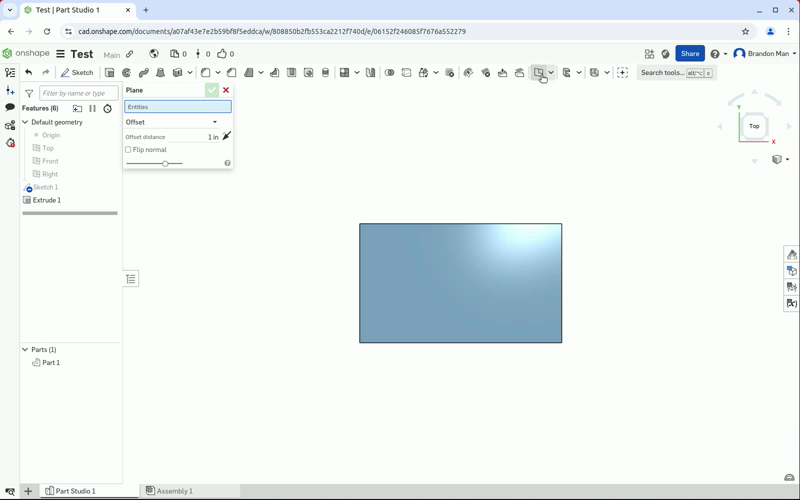
mouse_move(73, 150)
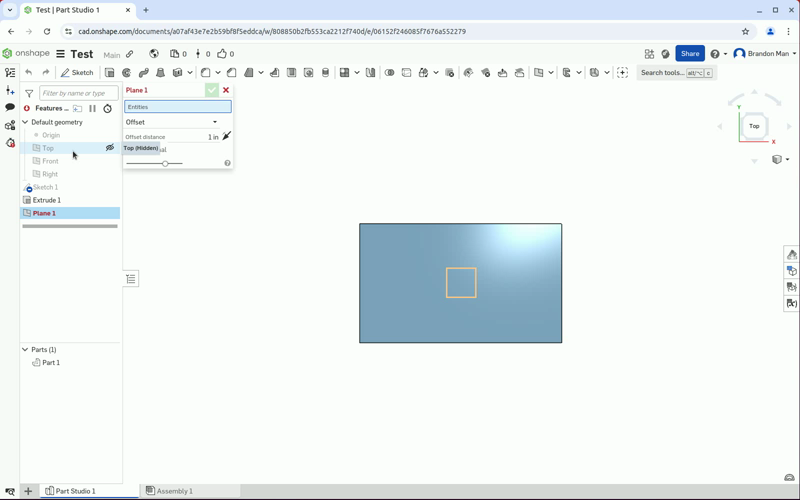
click(73, 150)
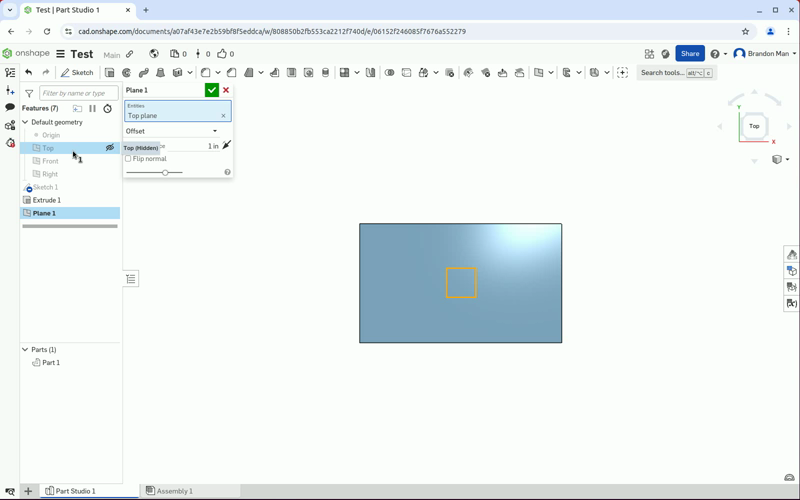
key(tab, 2)
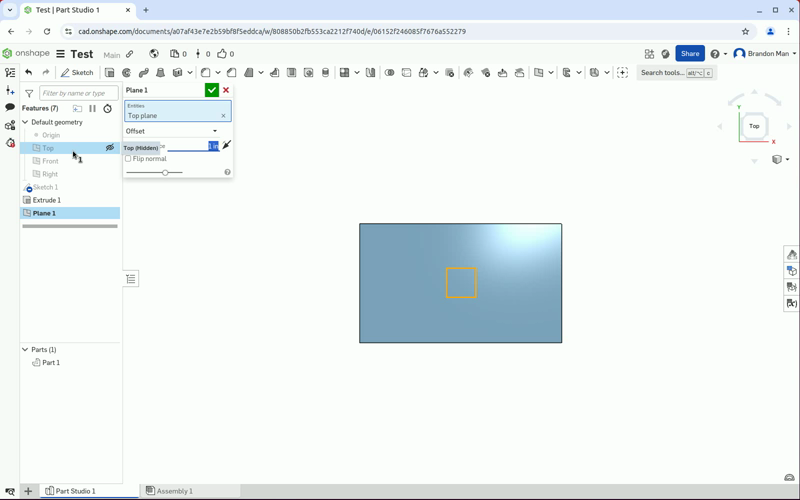
text(23.108)
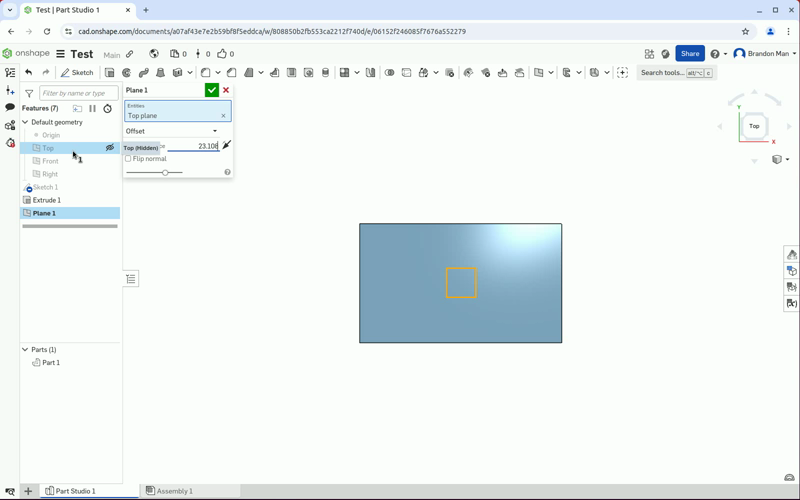
key(enter, 2)
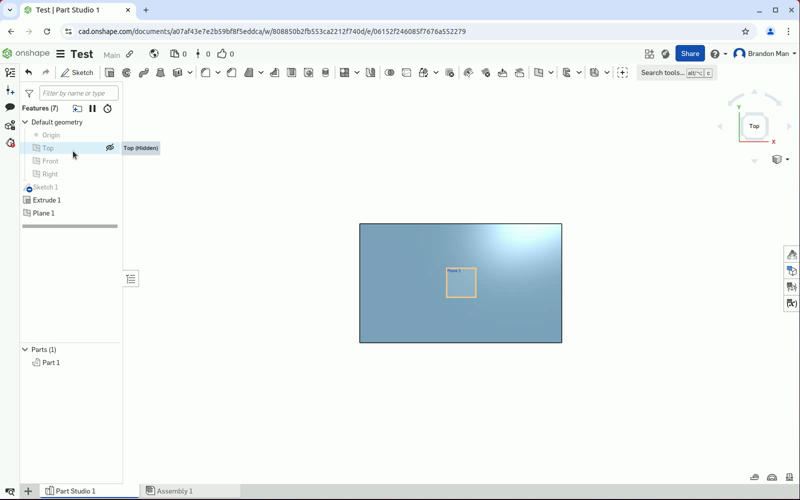
key(shift+s)
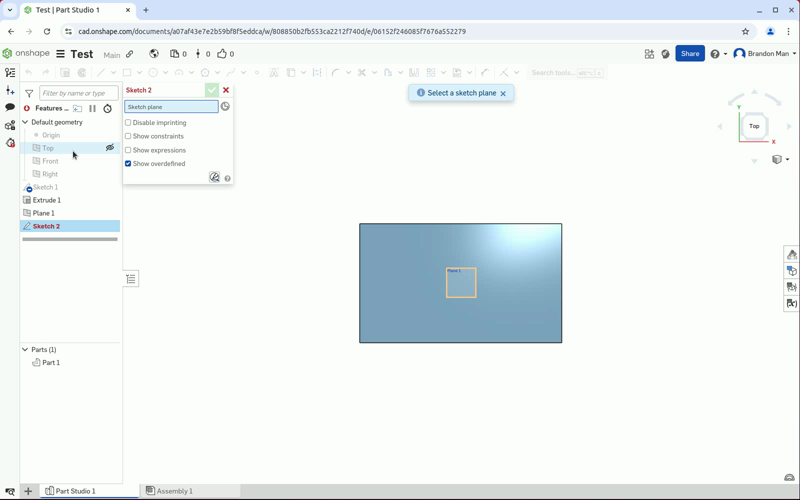
mouse_move(73, 215)
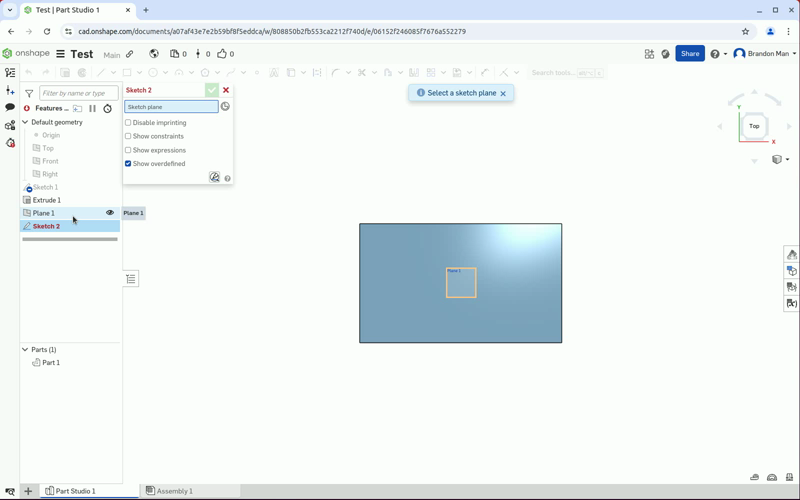
click(73, 215)
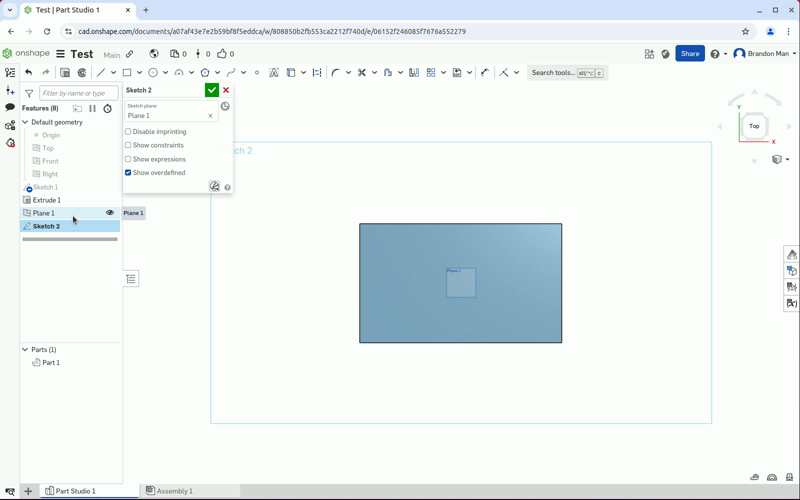
mouse_move(73, 352)
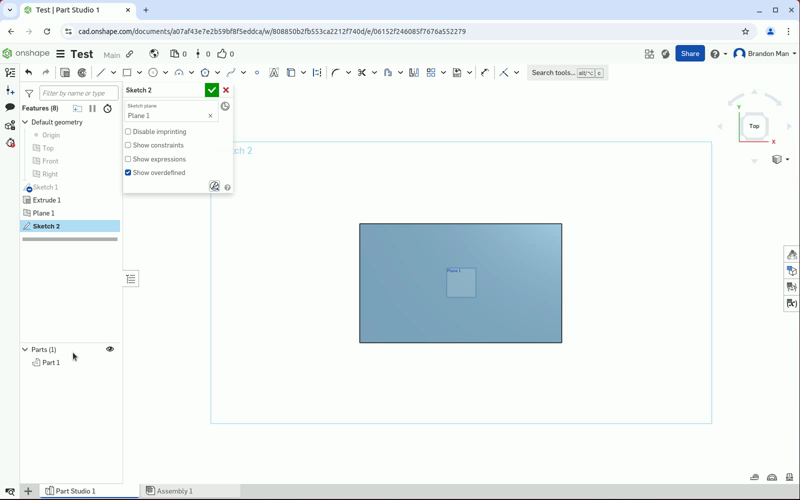
key(y)
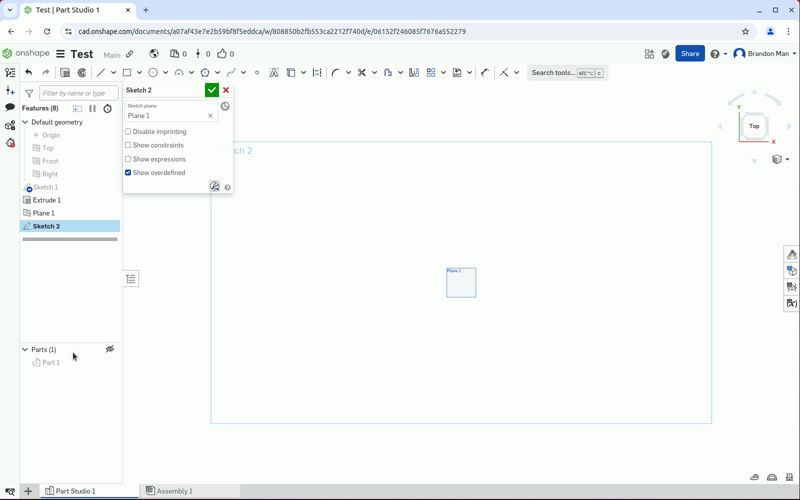
key(l)
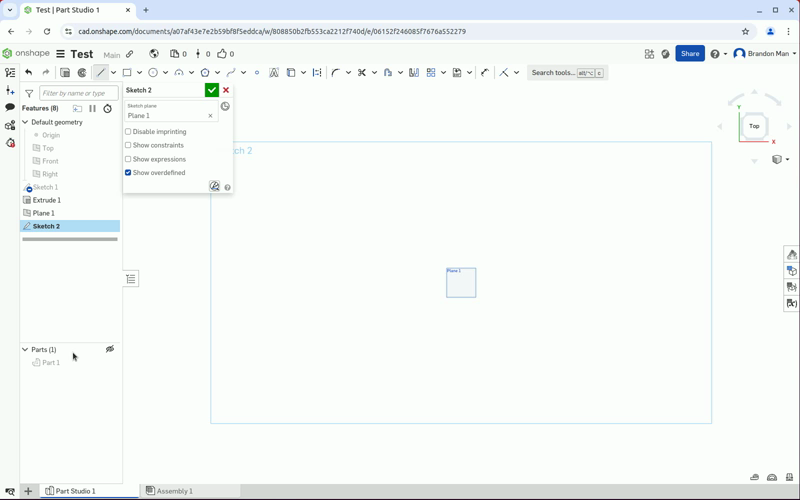
key_down(shift)
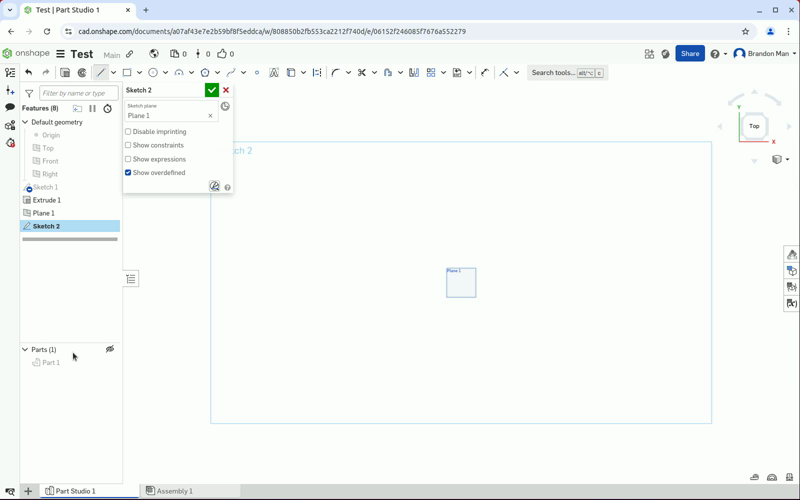
mouse_move(378, 321)
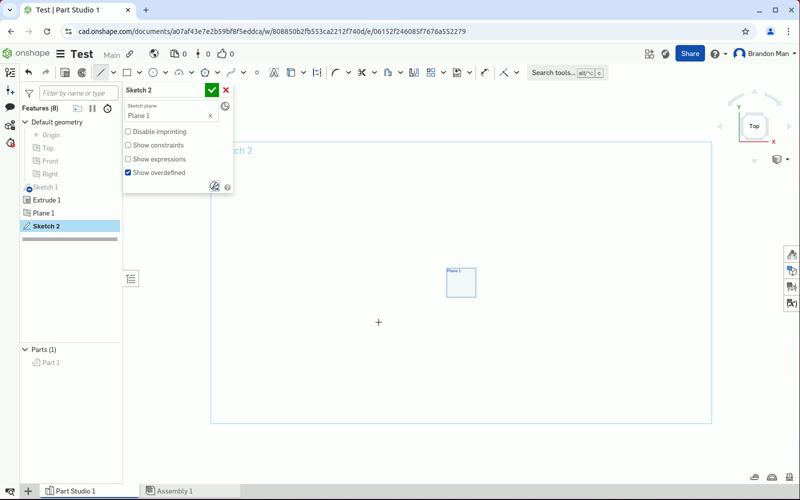
click(378, 321)
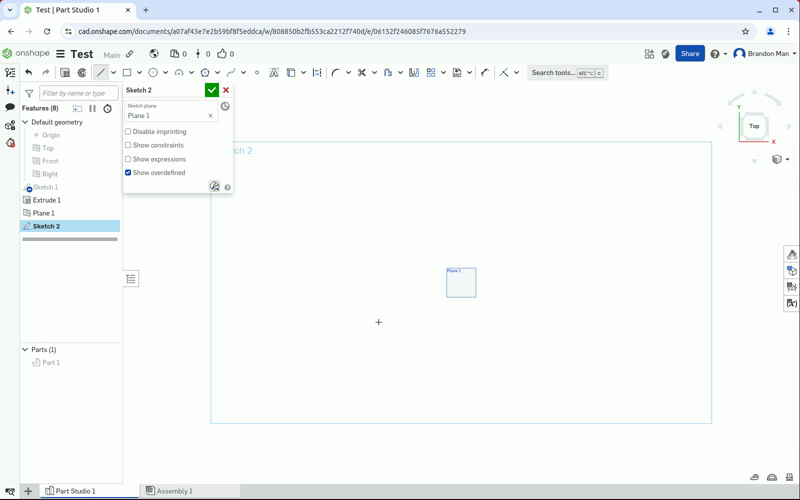
key_up(shift)
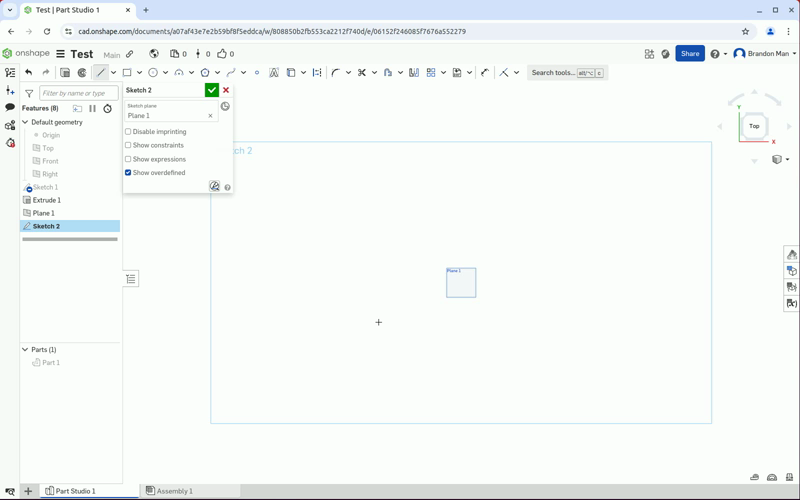
key_down(shift)
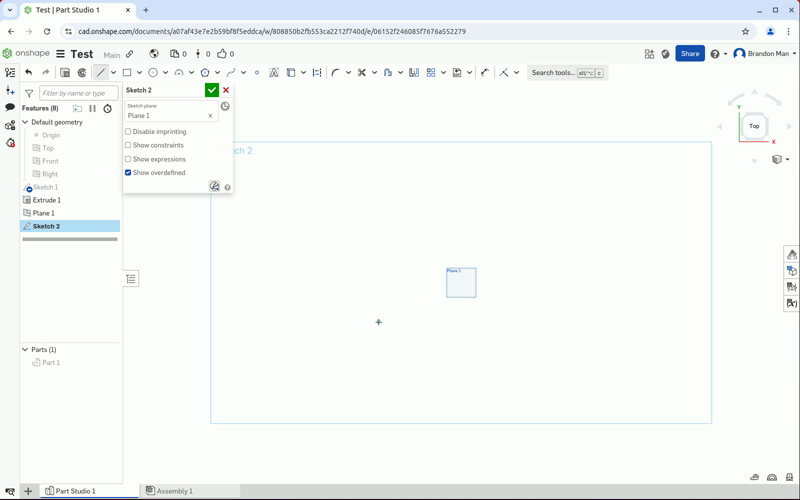
mouse_move(408, 321)
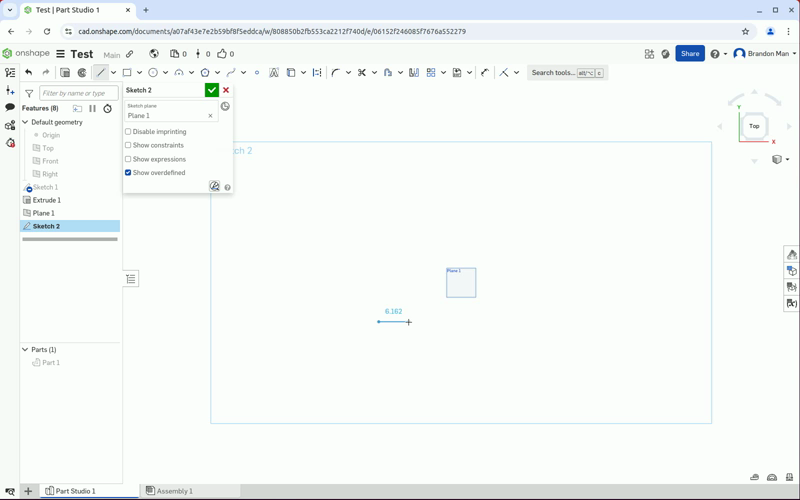
mouse_move(395, 321)
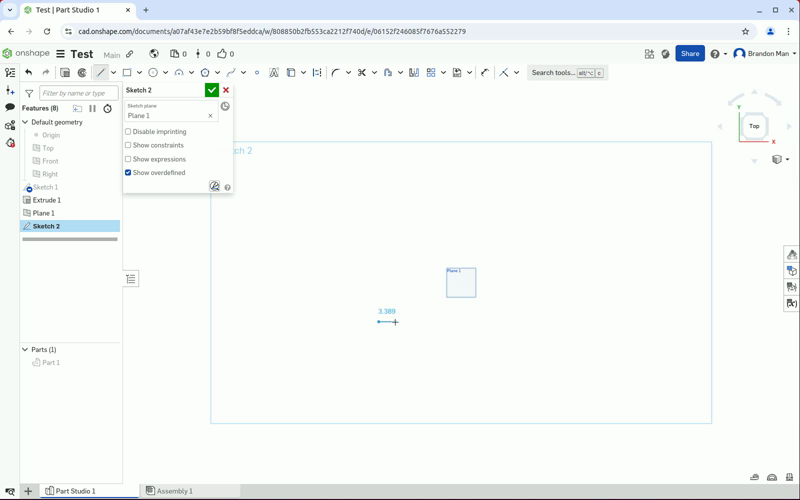
click(395, 321)
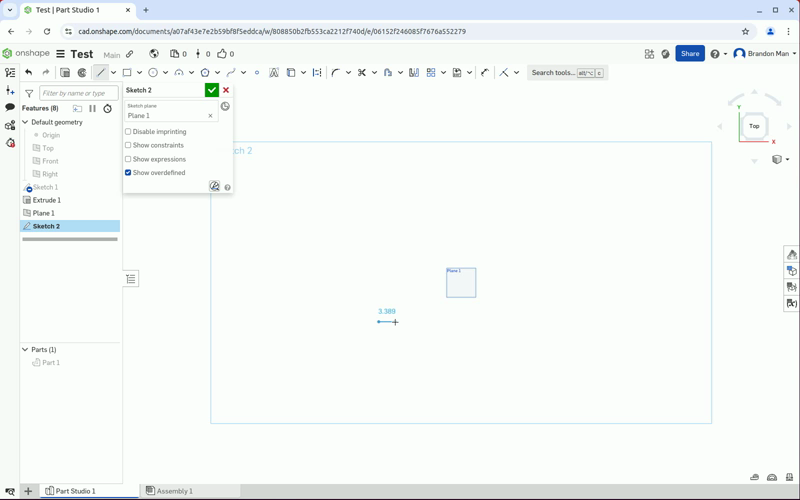
key_up(shift)
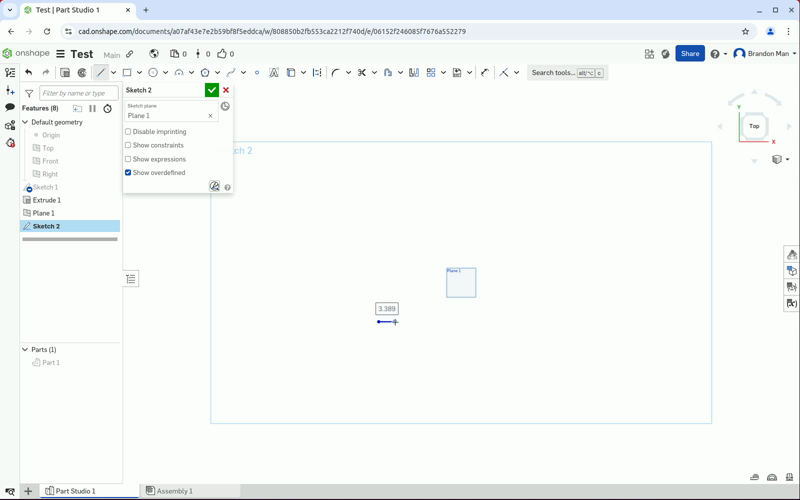
key_down(shift)
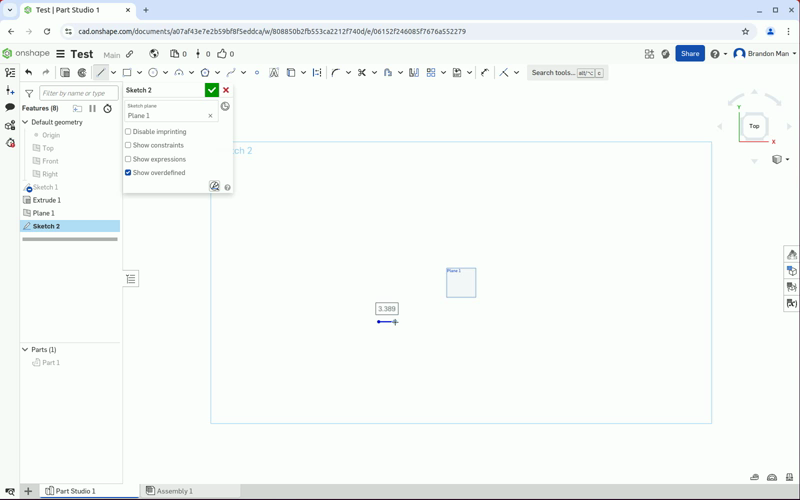
mouse_move(395, 242)
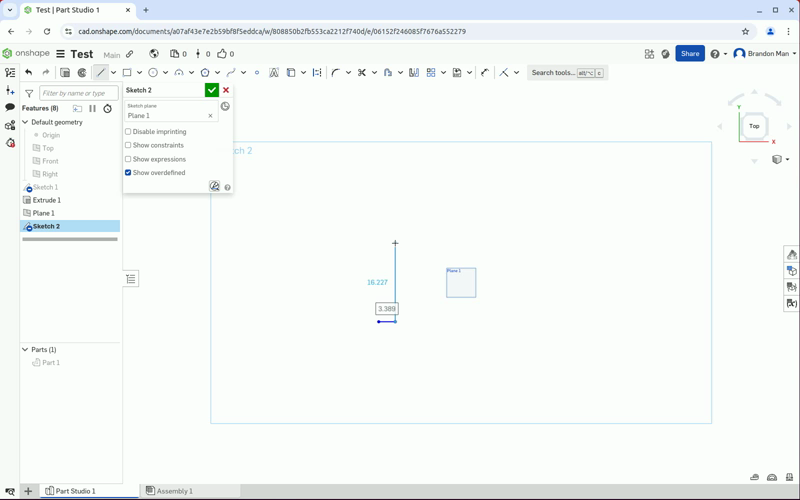
click(395, 242)
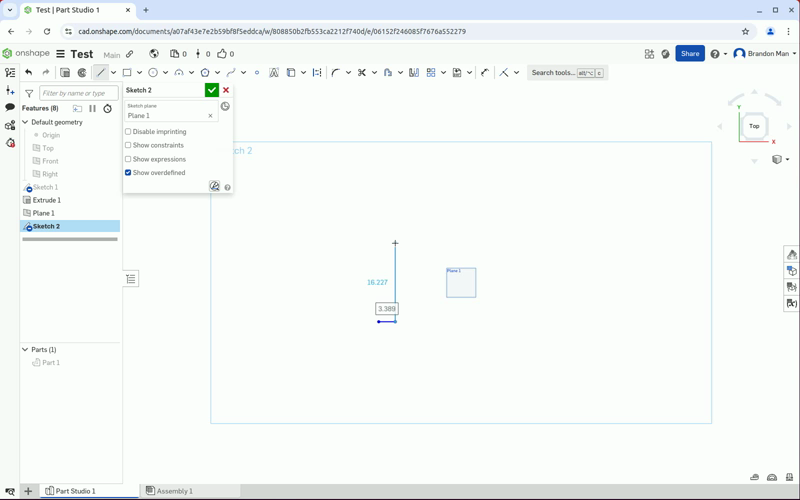
key_up(shift)
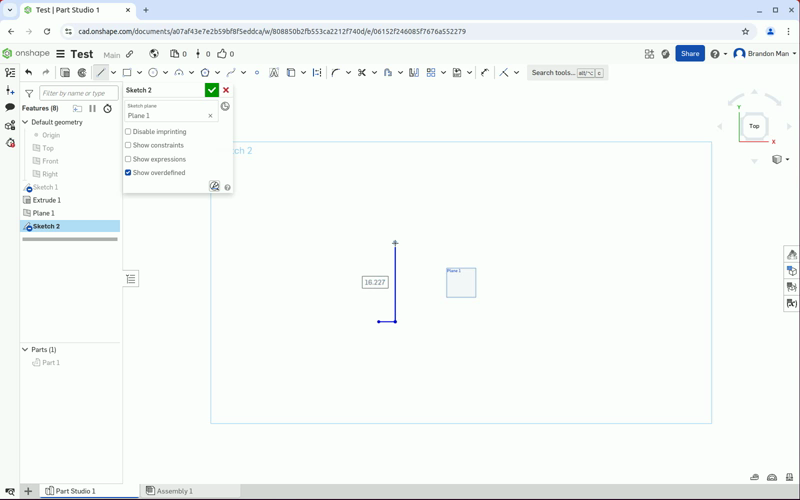
key_down(shift)
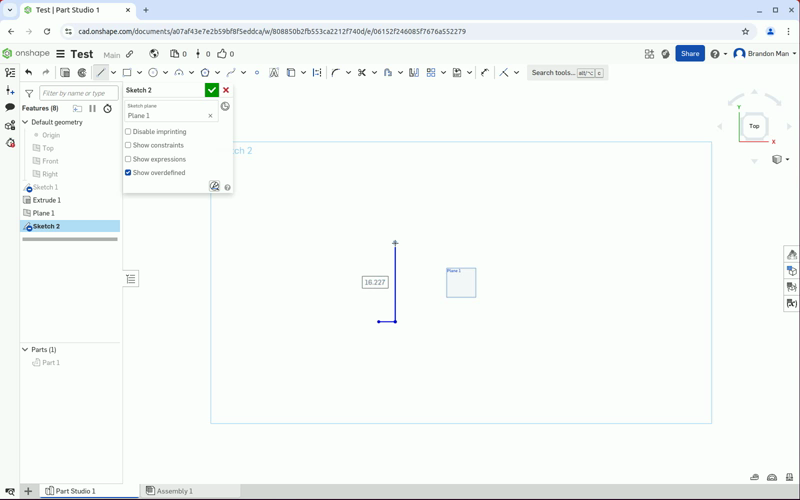
mouse_move(425, 242)
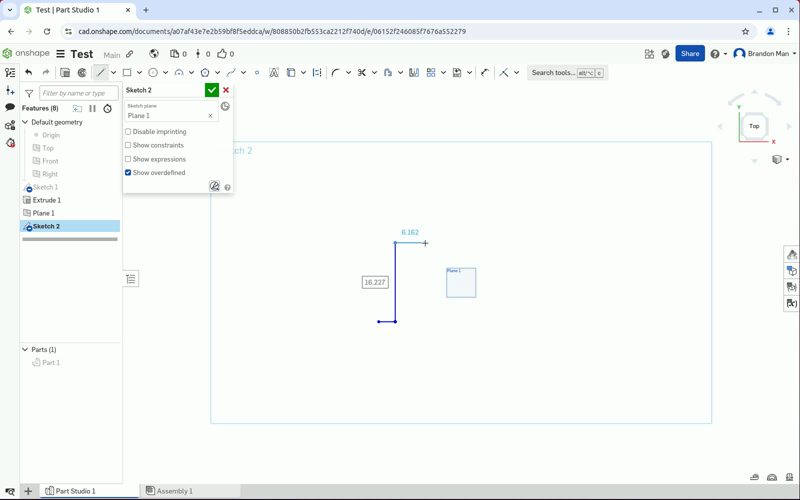
mouse_move(378, 242)
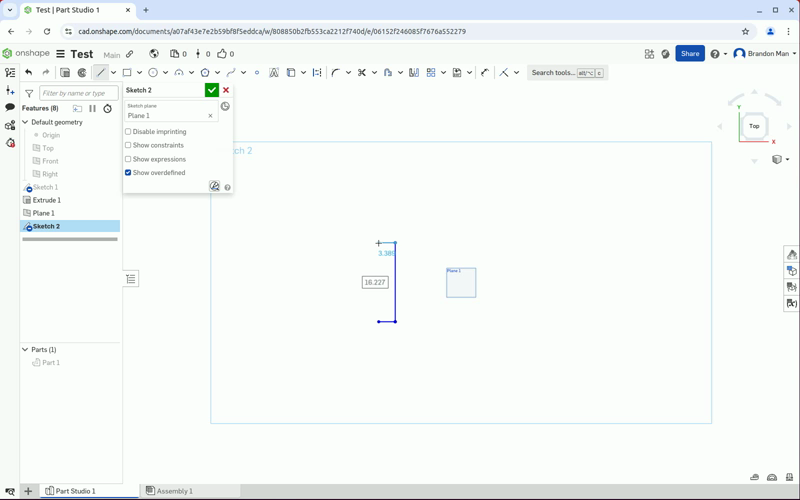
click(378, 242)
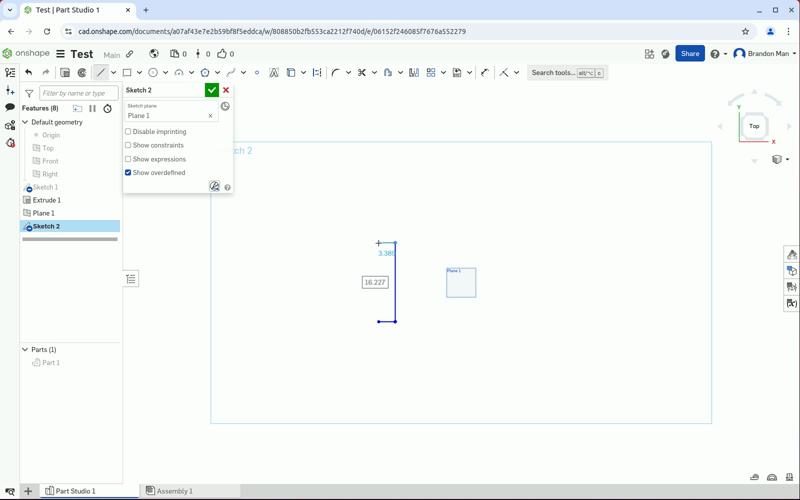
key_up(shift)
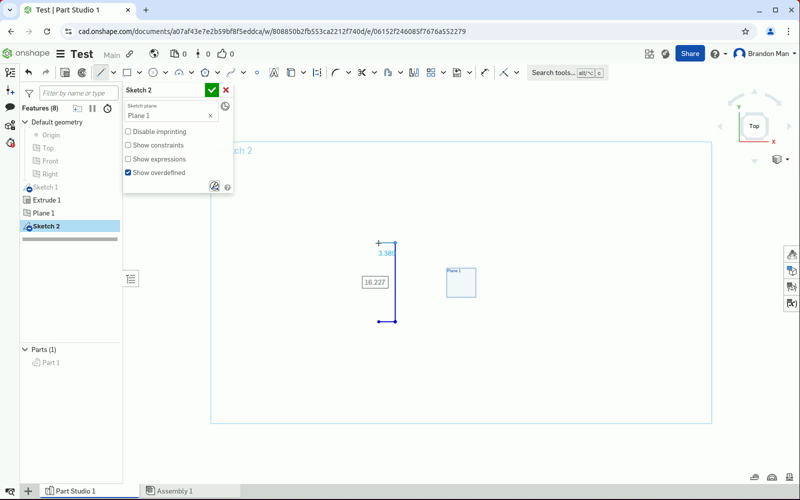
key_down(shift)
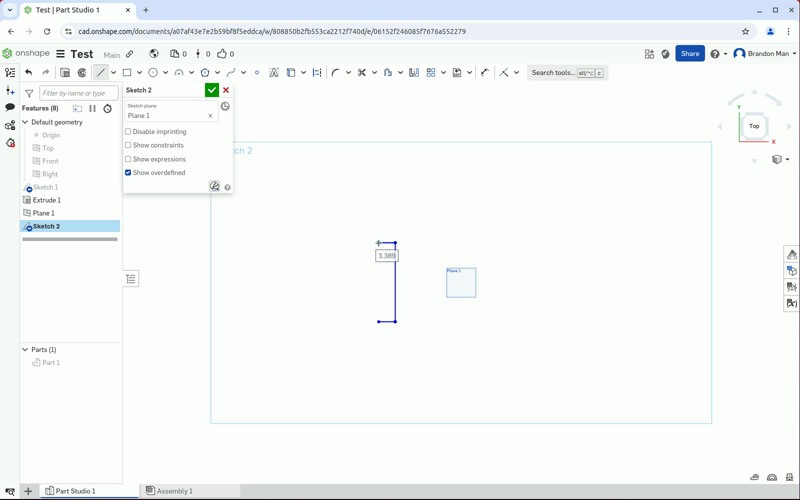
mouse_move(378, 321)
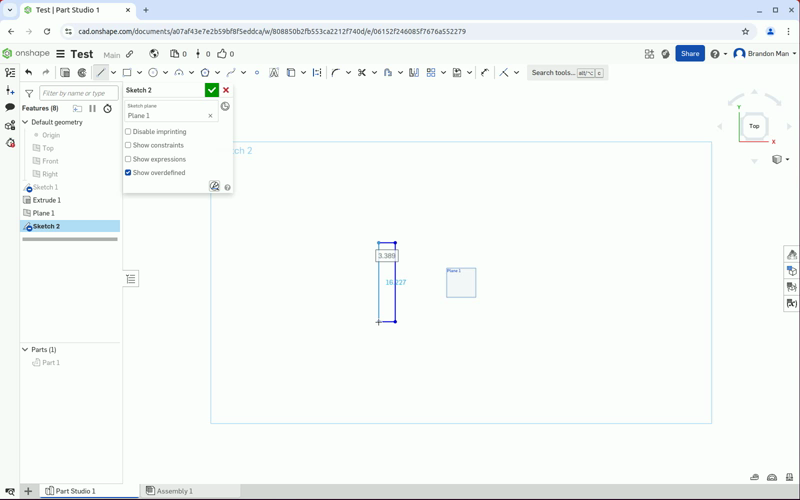
key_up(shift)
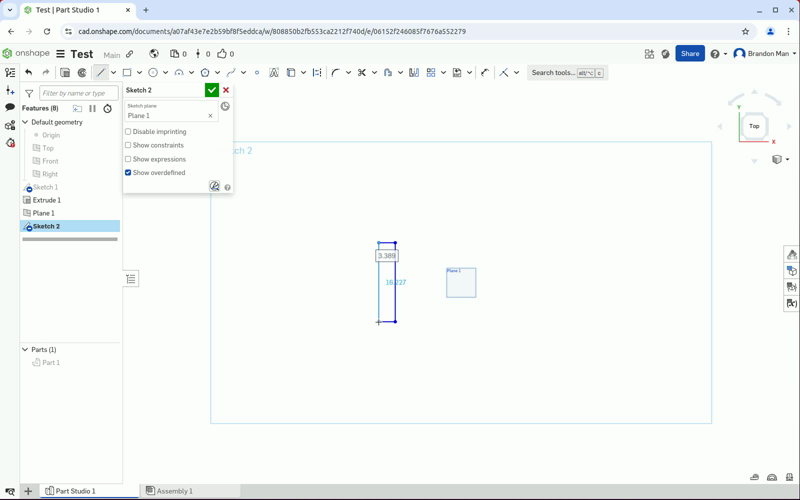
click(378, 321)
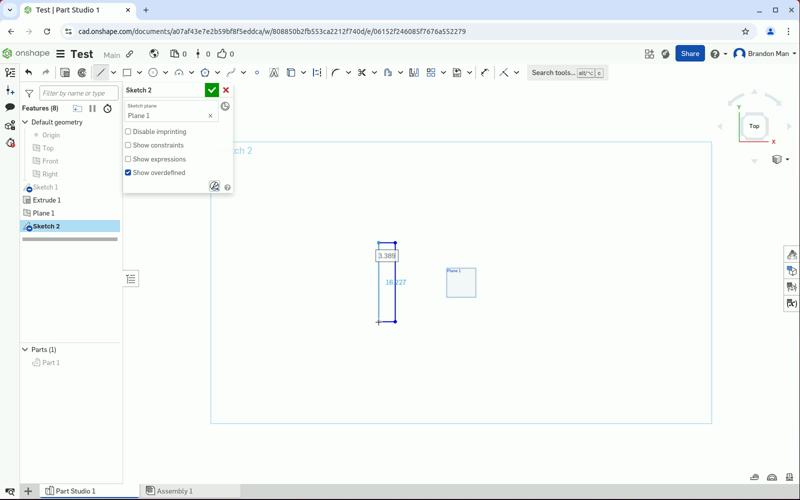
key(esc)
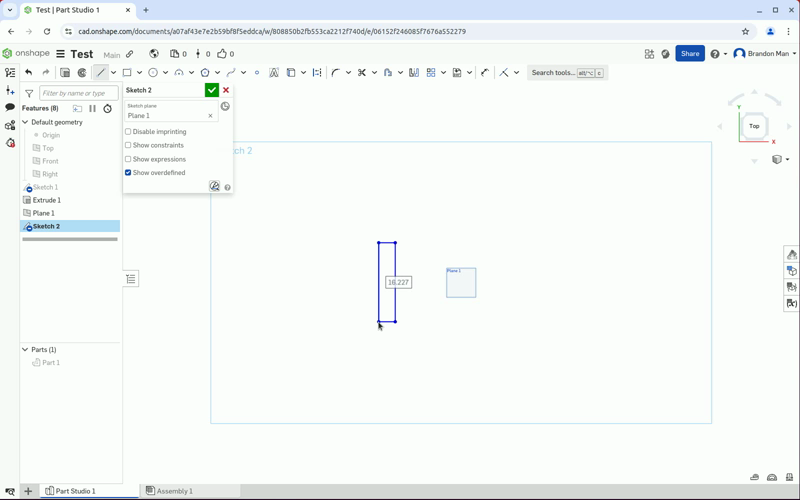
mouse_move(390, 267)
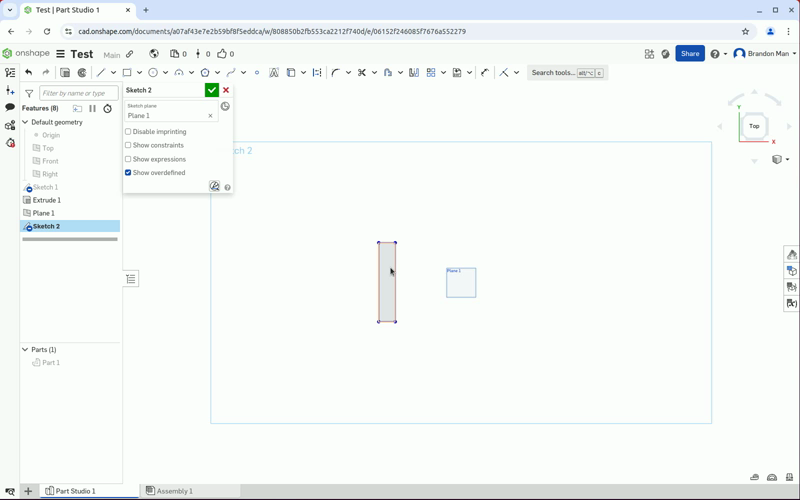
scroll(6)
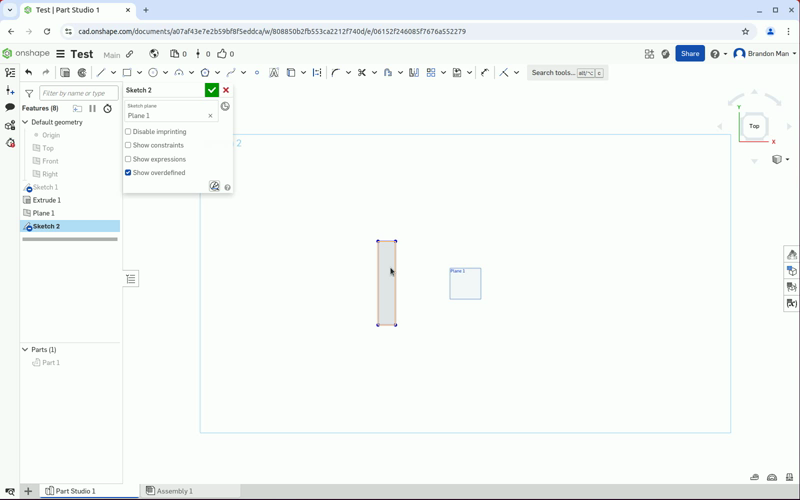
scroll(6)
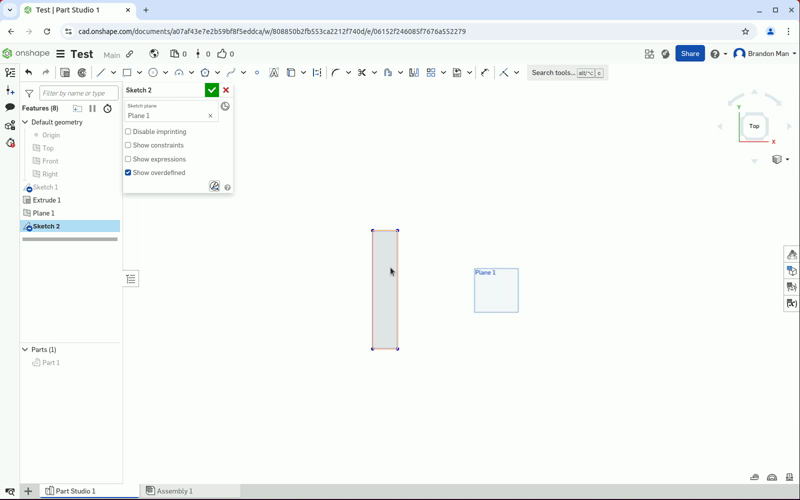
scroll(6)
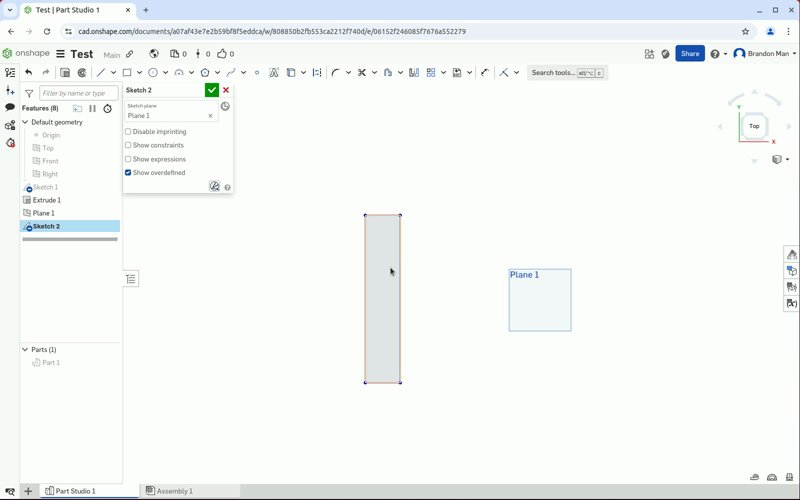
scroll(6)
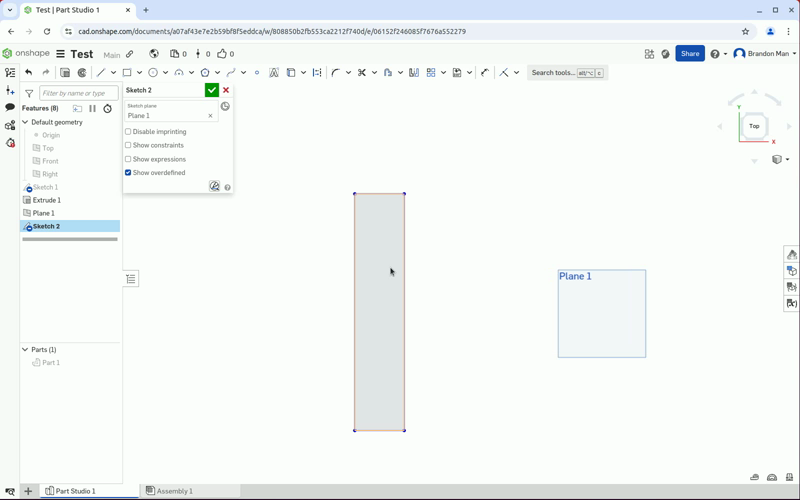
scroll(6)
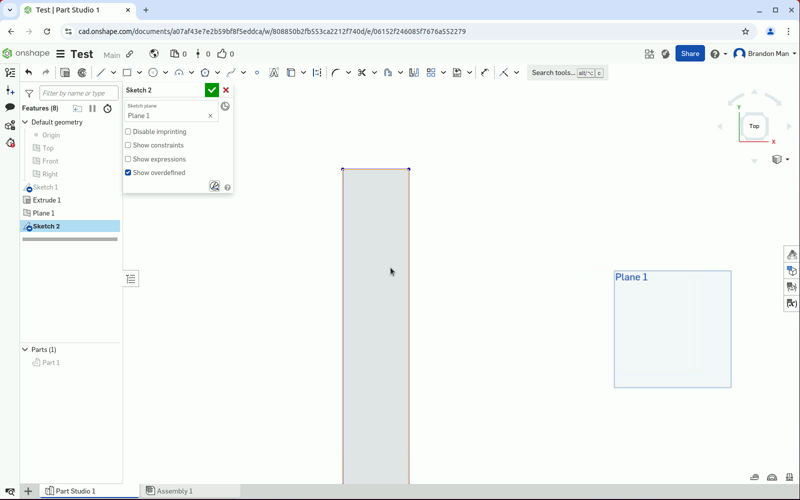
scroll(6)
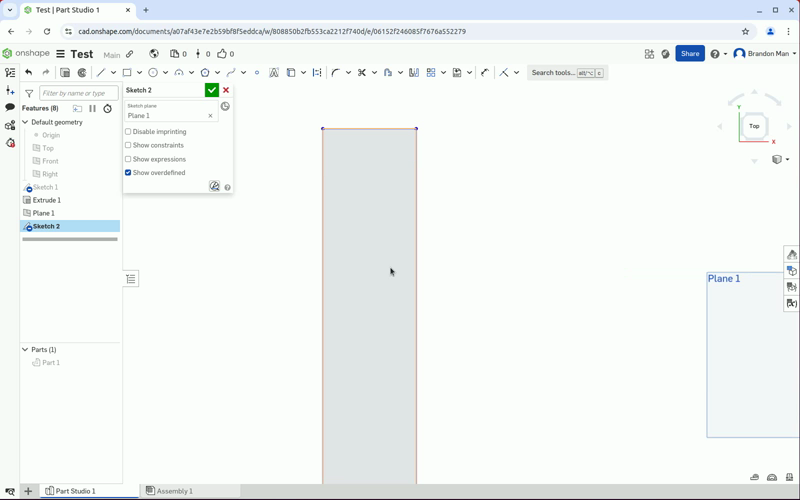
scroll(6)
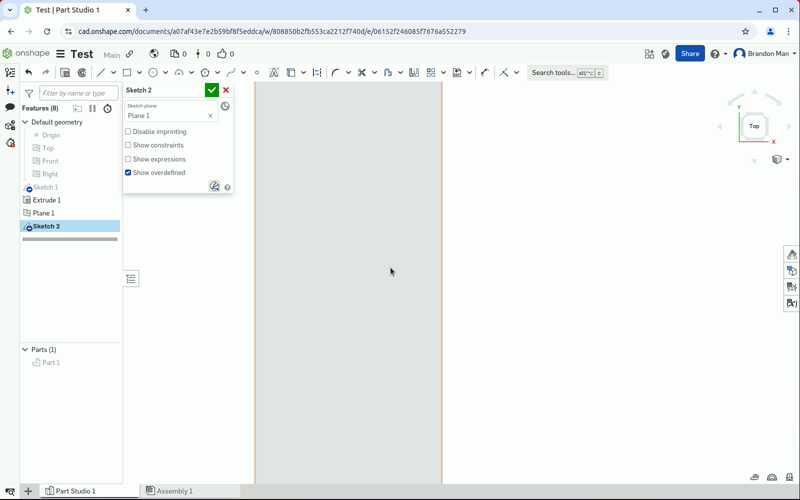
click(390, 267)
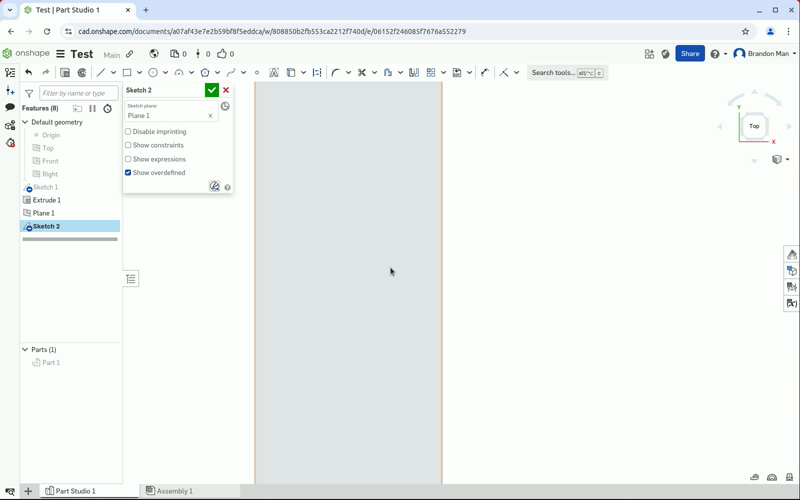
scroll(-6)
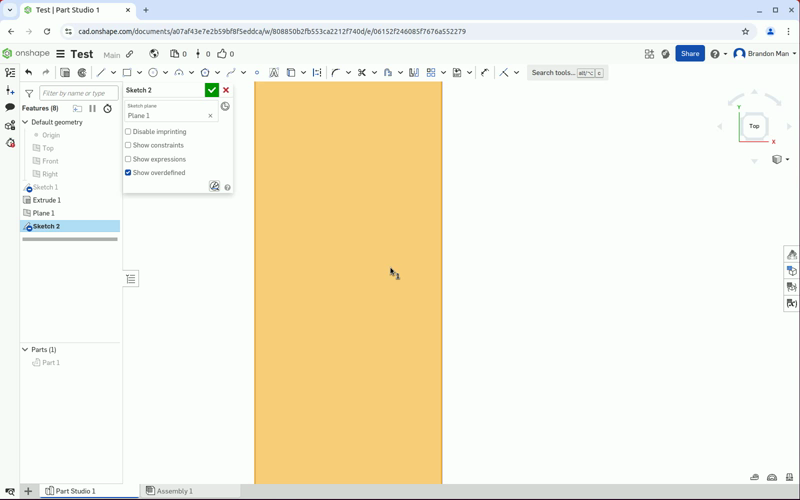
scroll(-6)
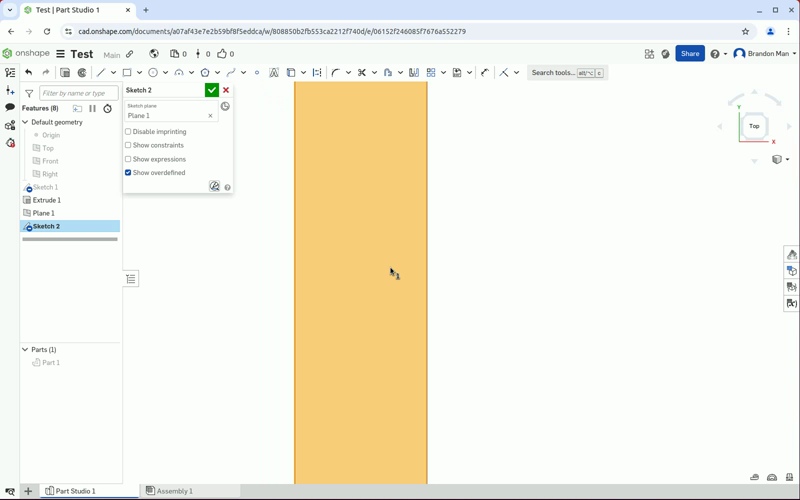
scroll(-6)
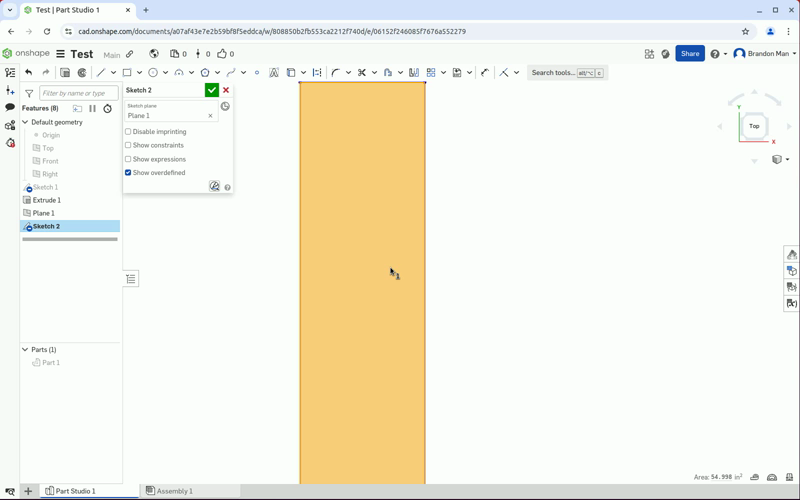
scroll(-6)
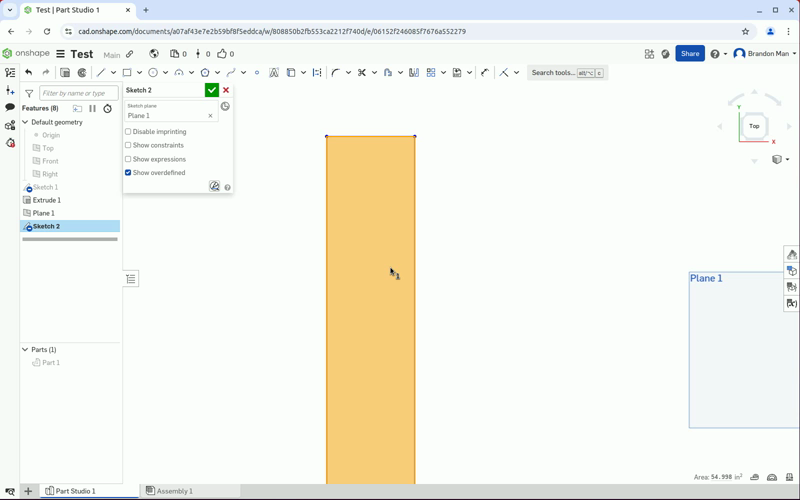
scroll(-6)
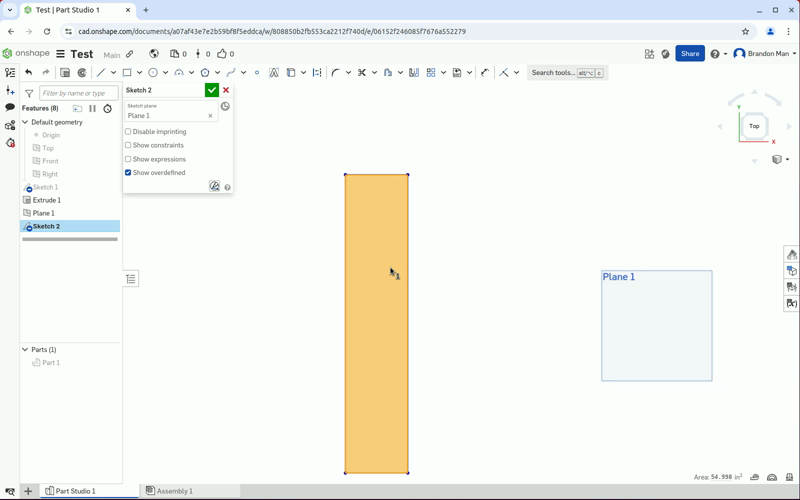
scroll(-6)
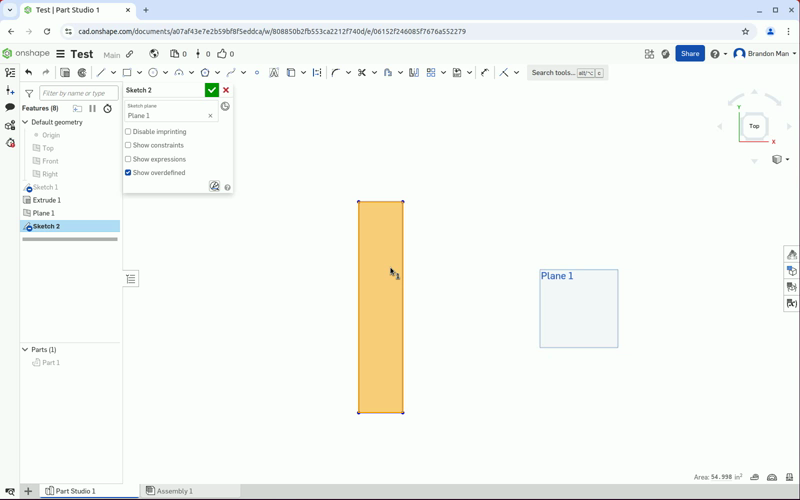
scroll(-6)
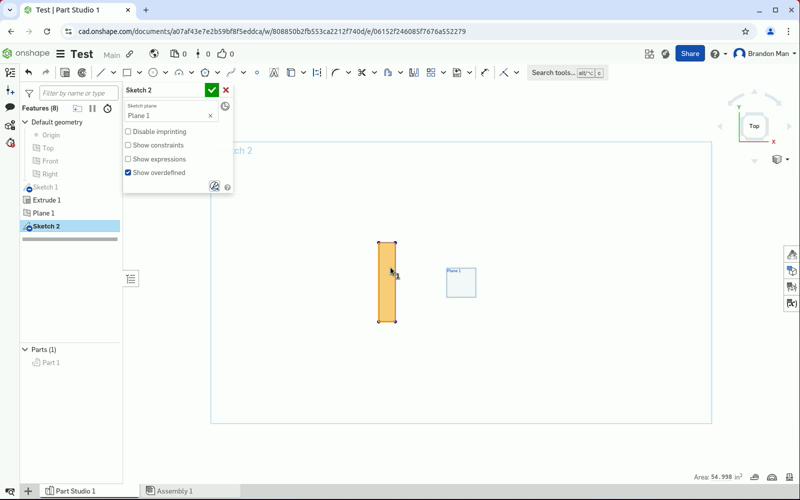
mouse_move(73, 352)
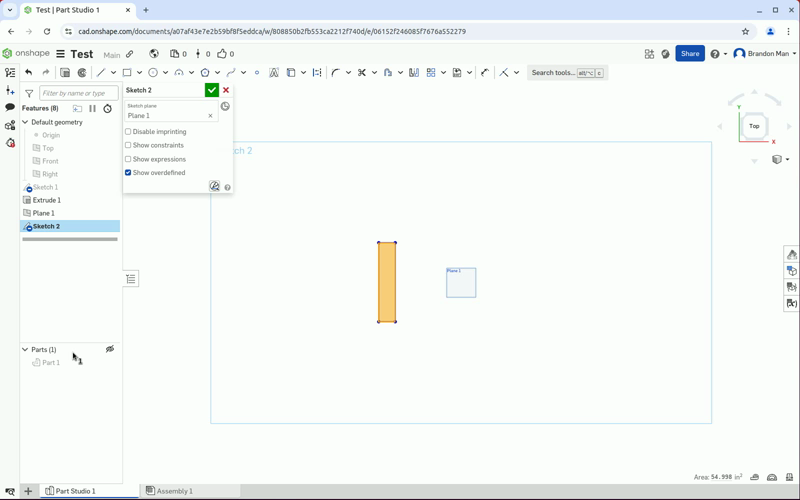
key(shift+y)
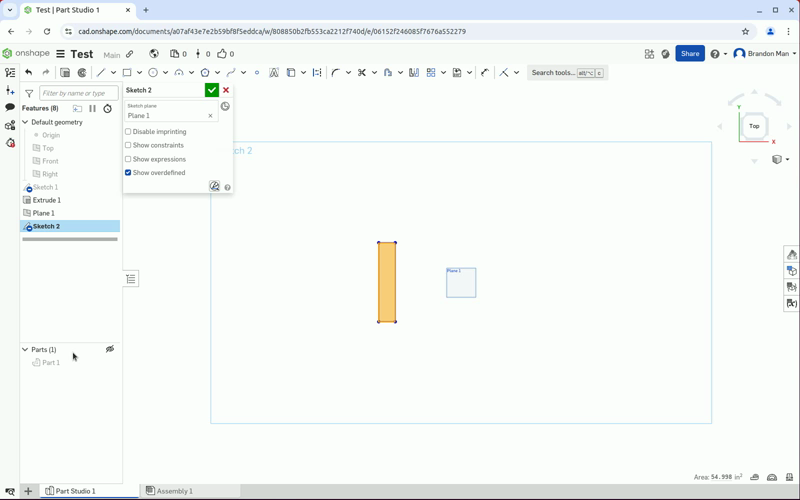
key(shift+e)
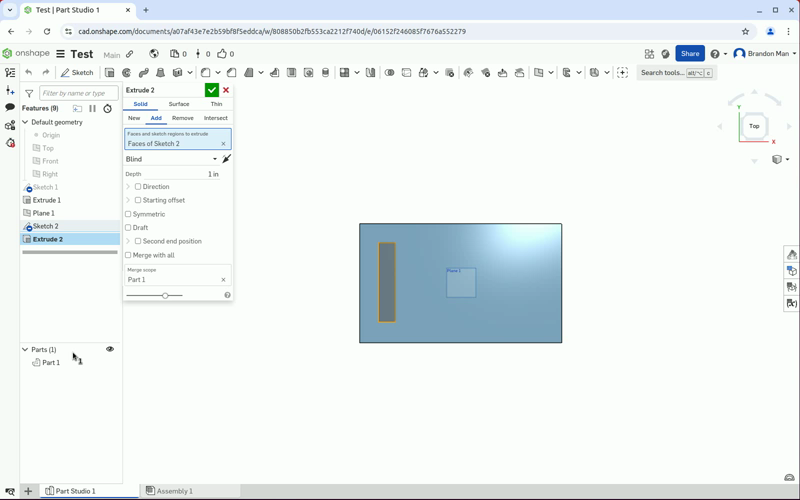
mouse_move(143, 106)
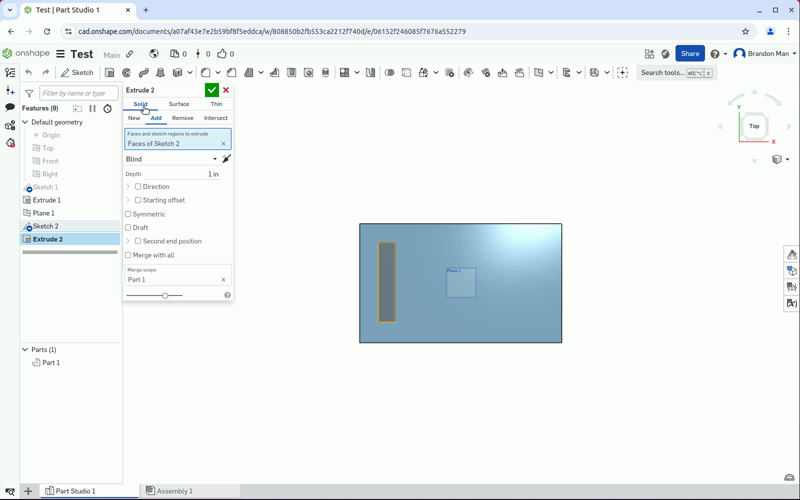
click(143, 106)
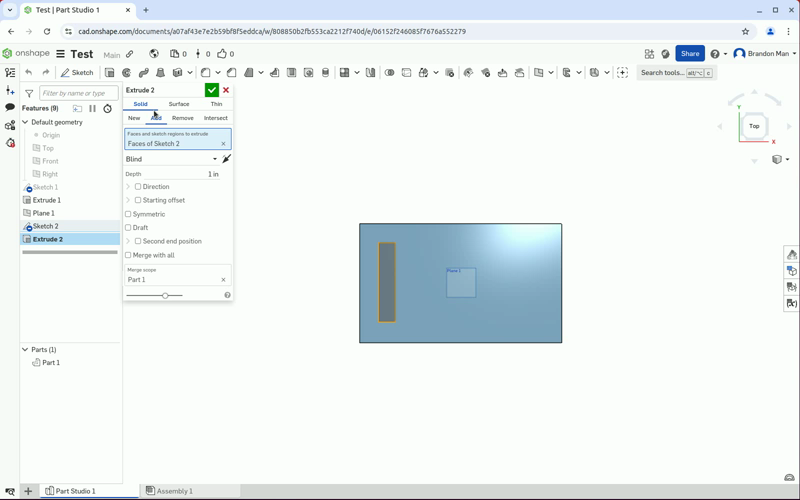
mouse_move(186, 120)
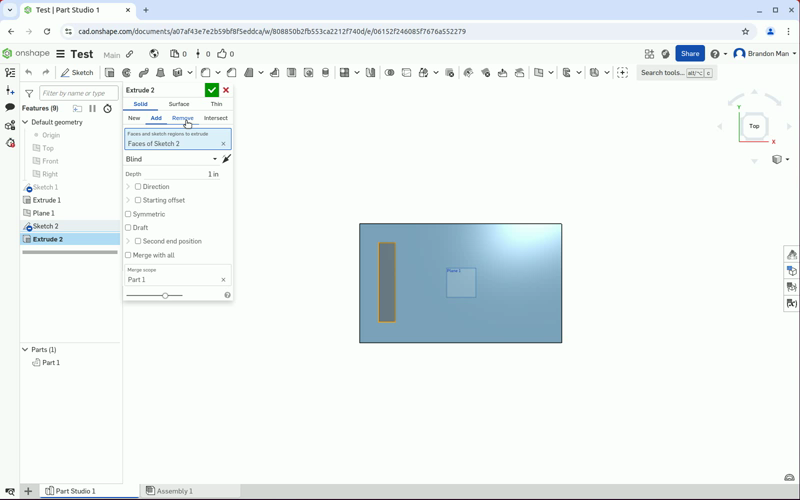
click(186, 120)
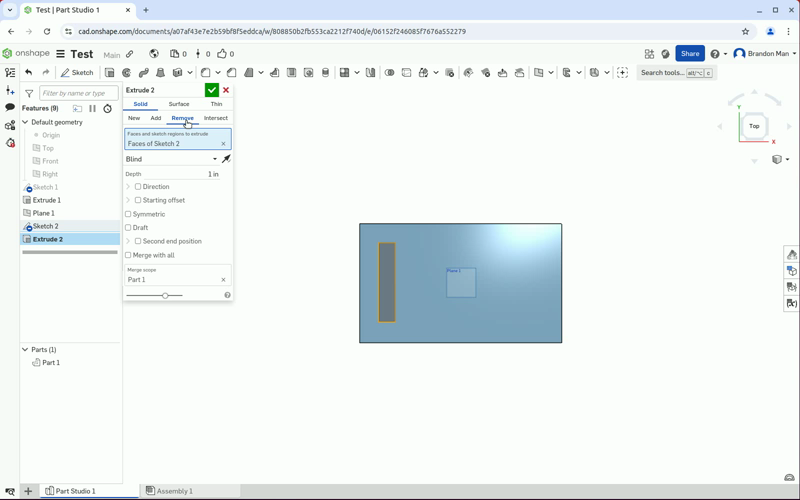
key(tab, 4)
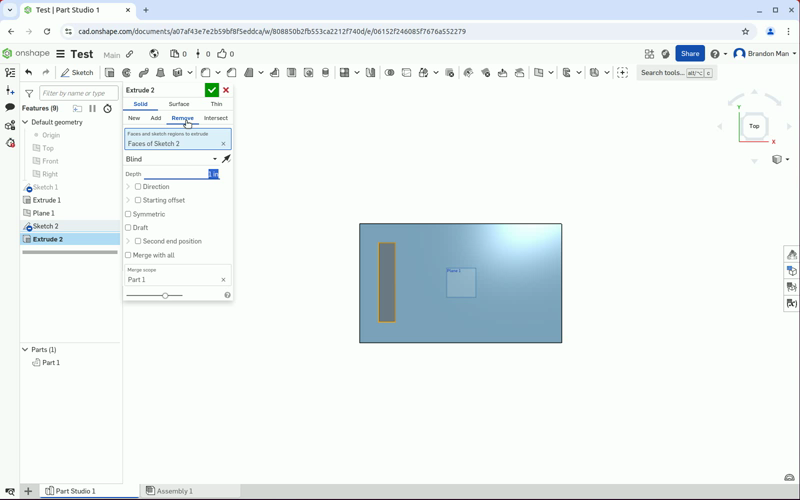
text(11.554)
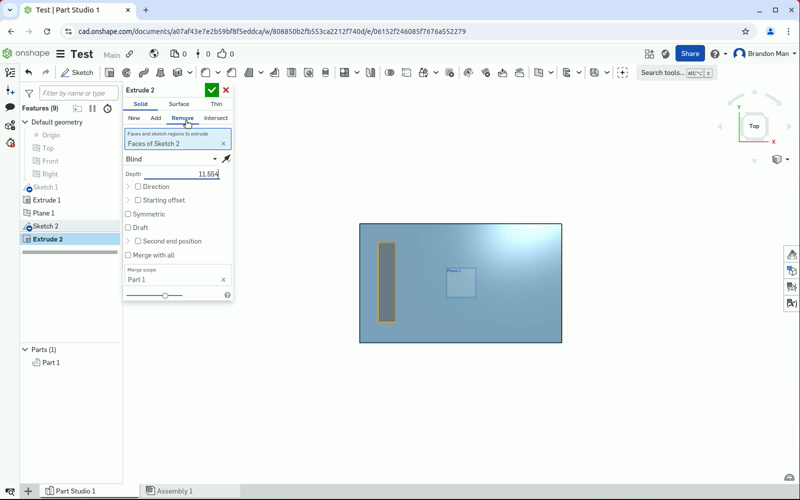
key(tab, 6)
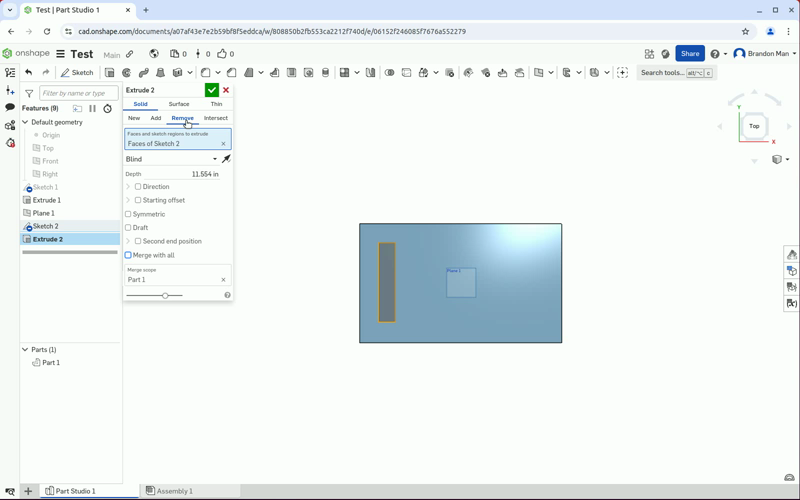
key(space)
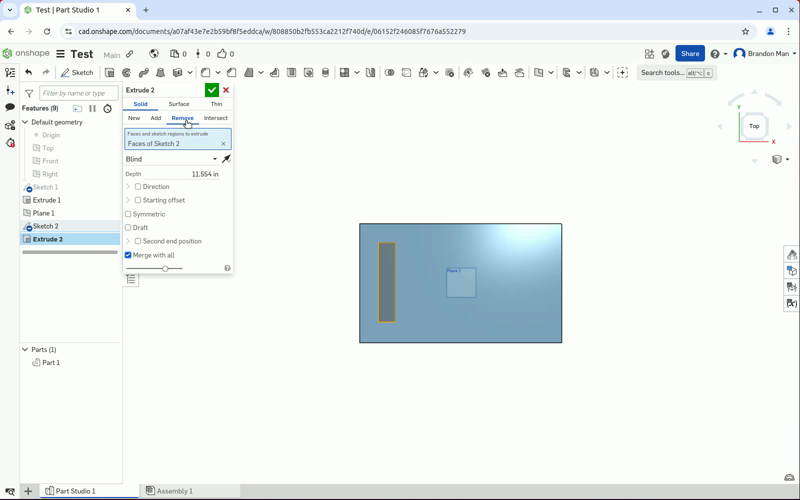
key(enter)
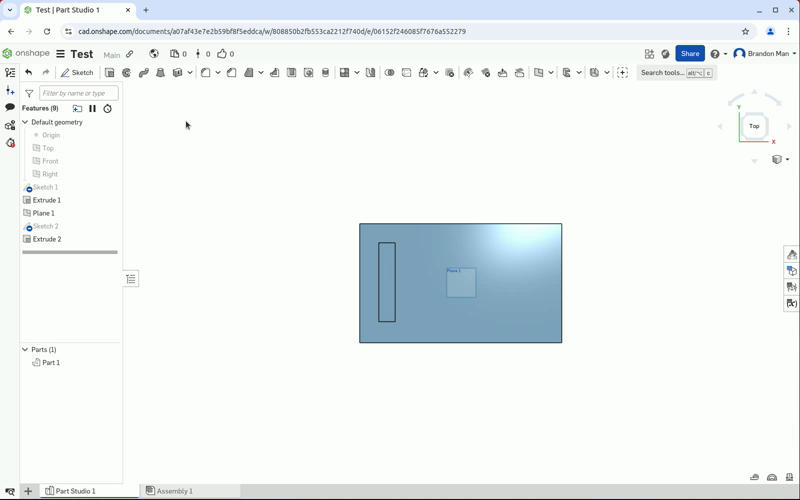
key(shift+h)
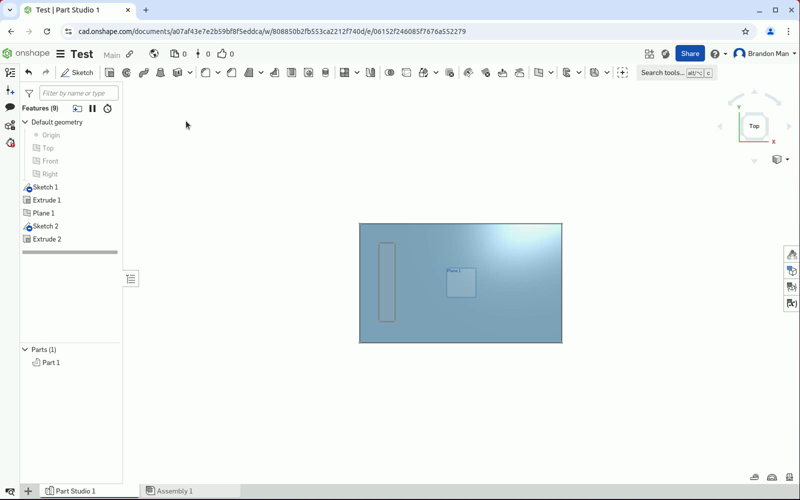
key(shift+h)
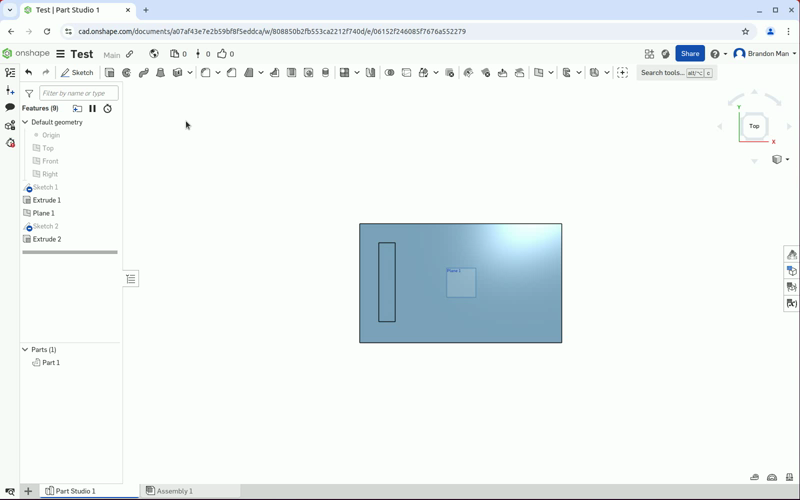
mouse_move(73, 189)
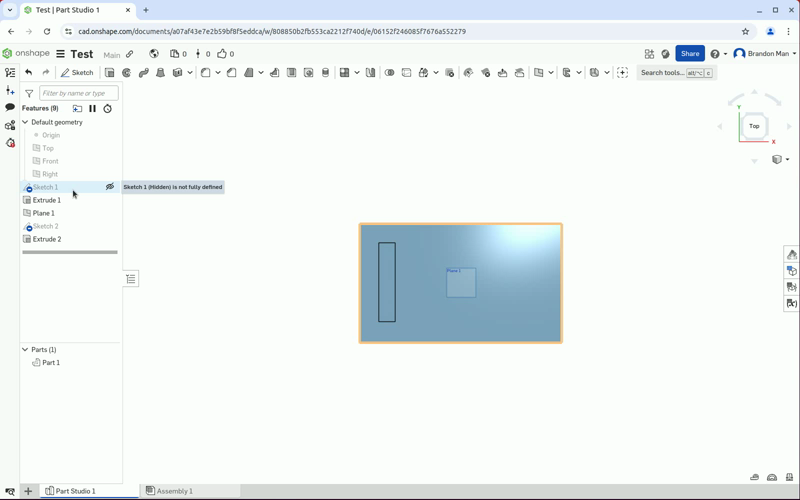
click(73, 189)
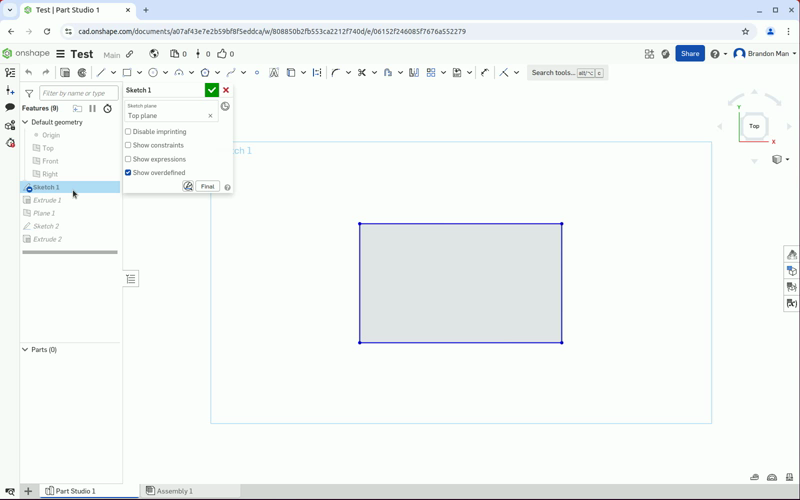
mouse_move(229, 92)
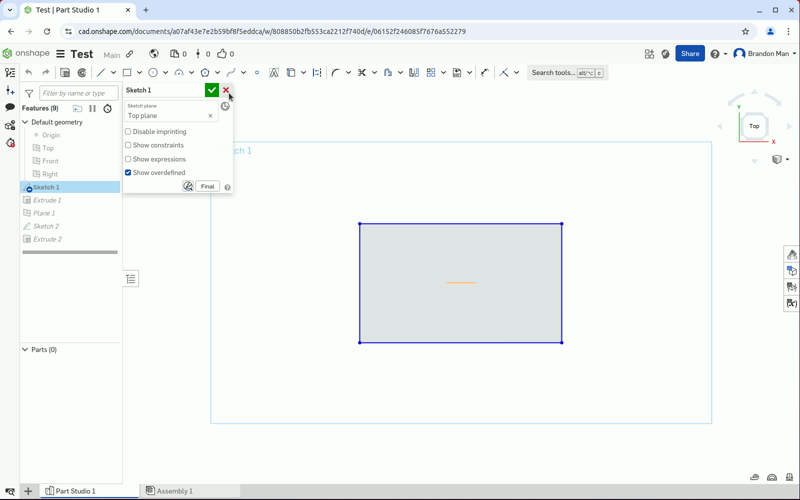
click(229, 92)
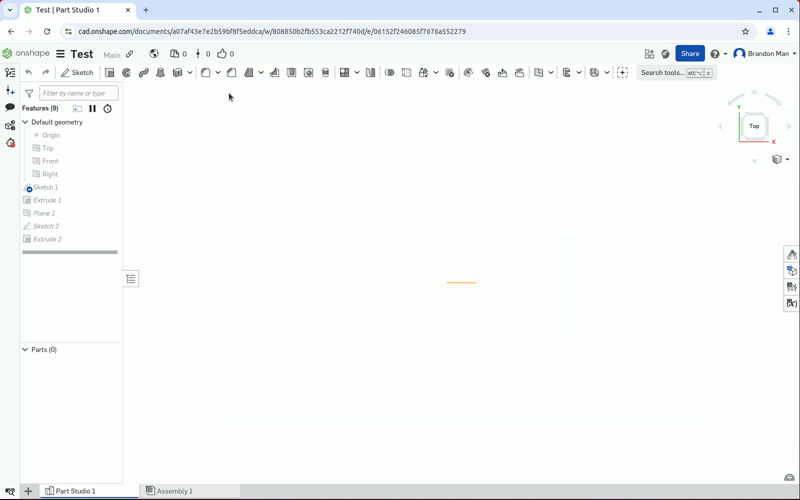
key(shift+s)
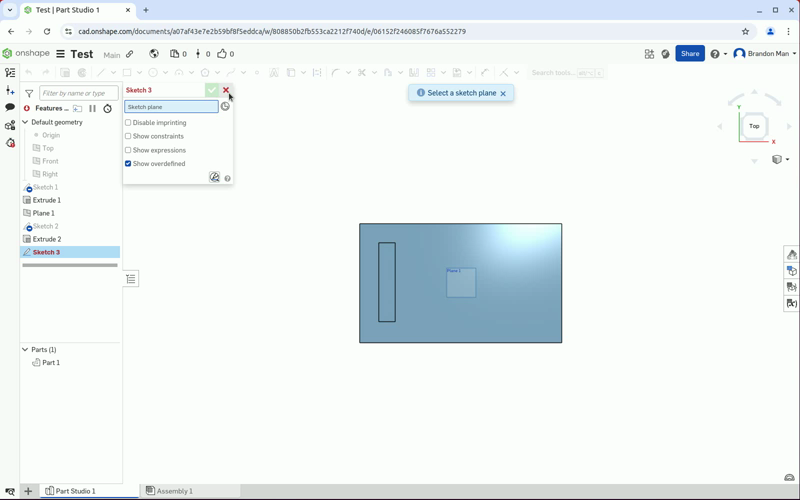
mouse_move(73, 215)
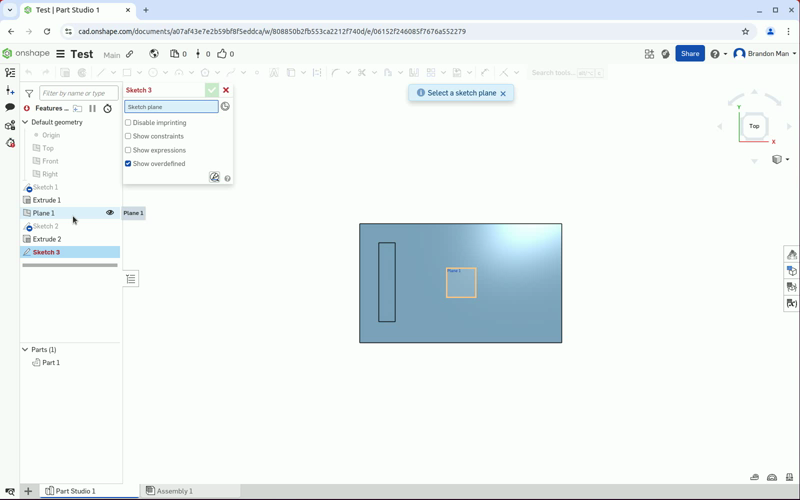
click(73, 215)
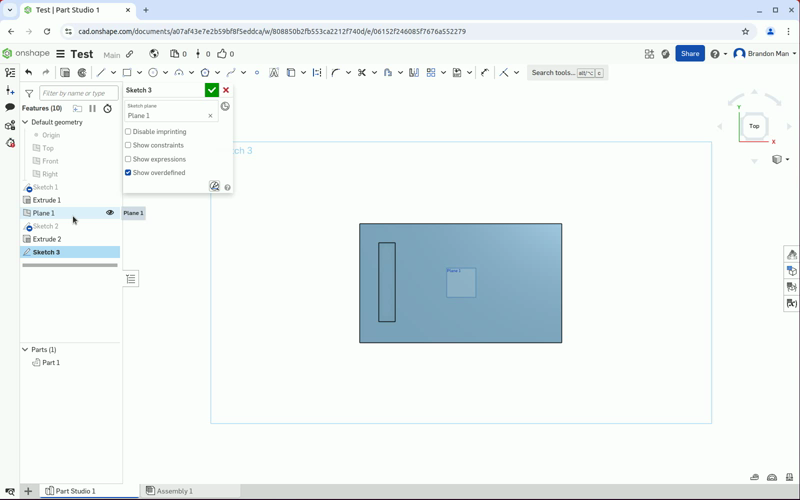
mouse_move(73, 352)
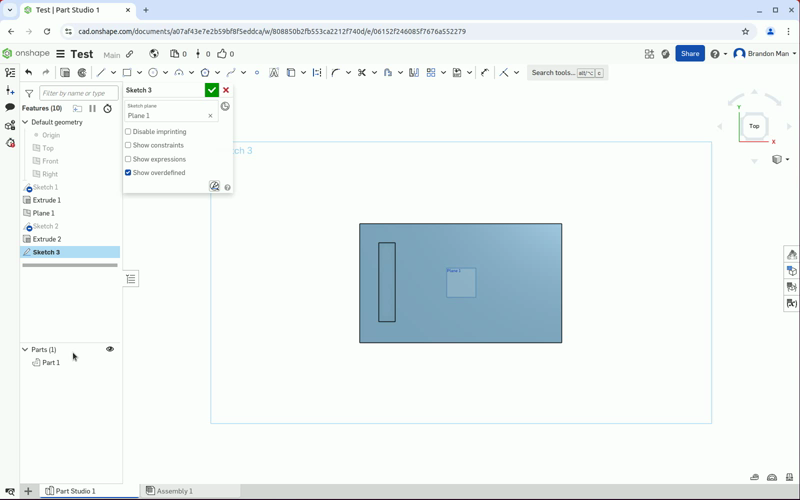
key(y)
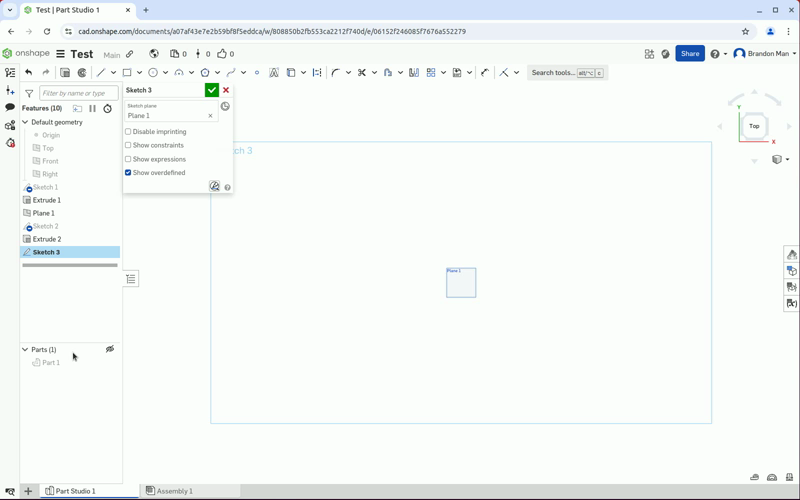
key(l)
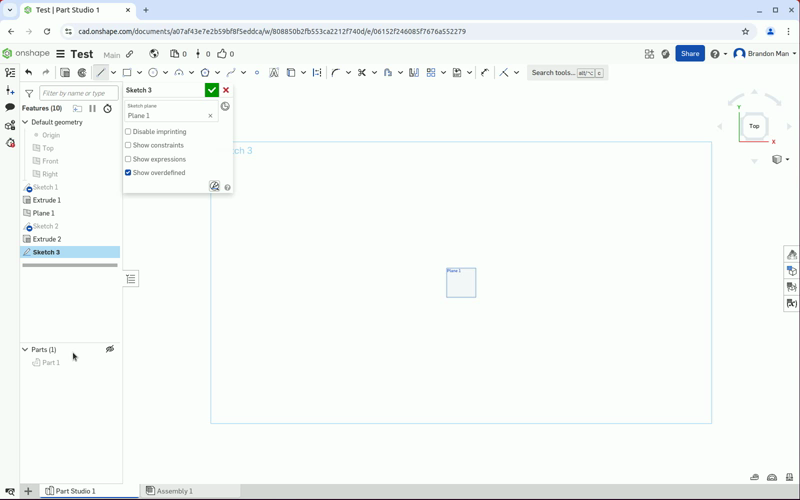
key_down(shift)
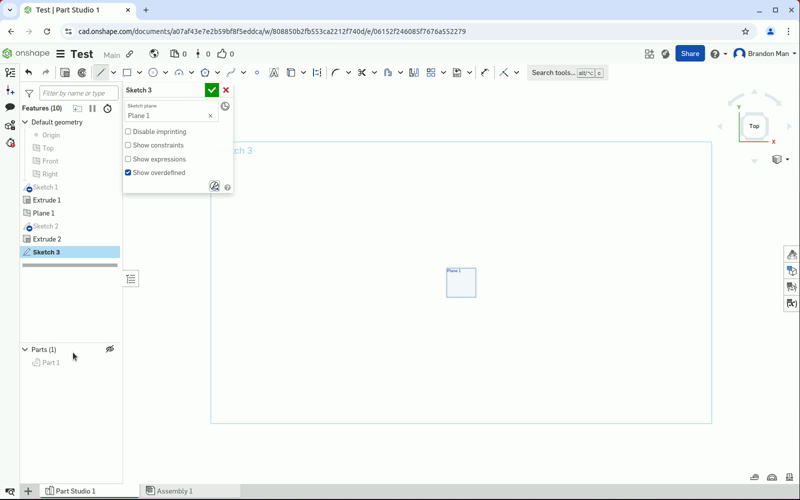
mouse_move(411, 318)
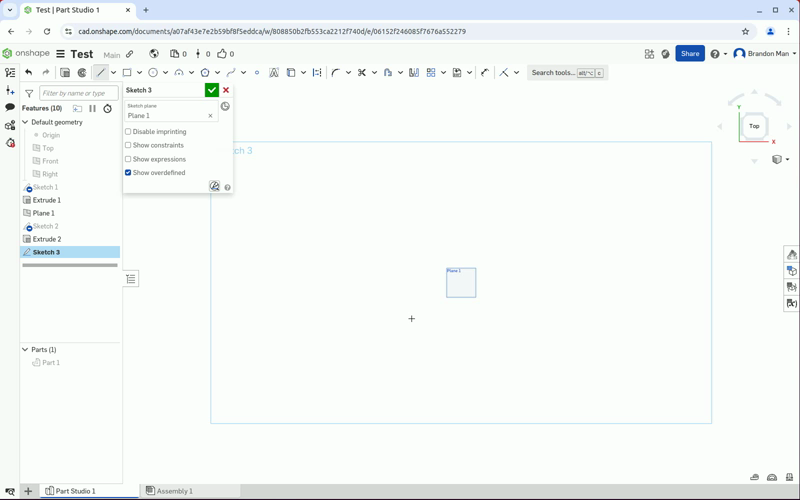
click(411, 318)
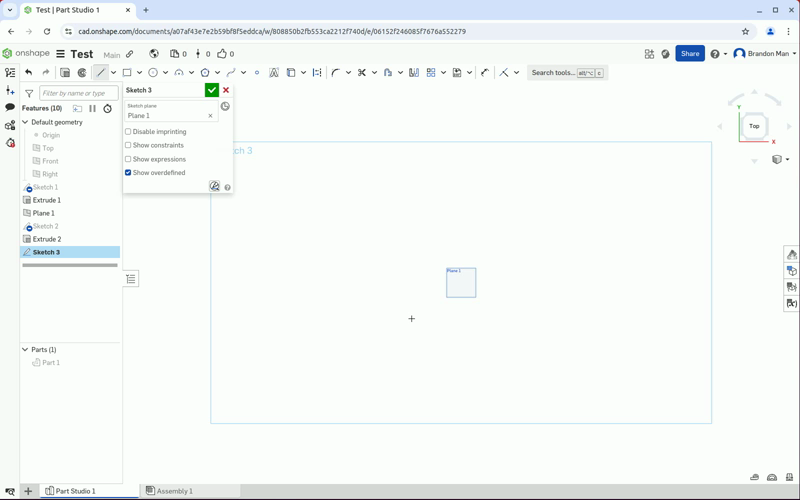
key_up(shift)
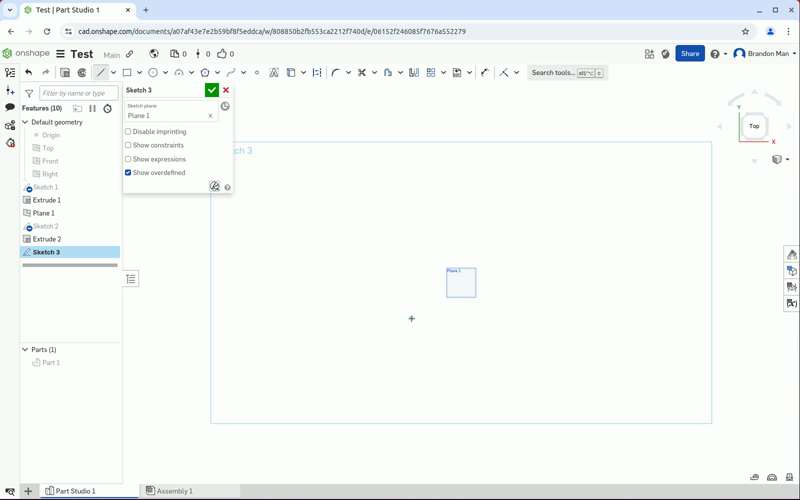
key_down(shift)
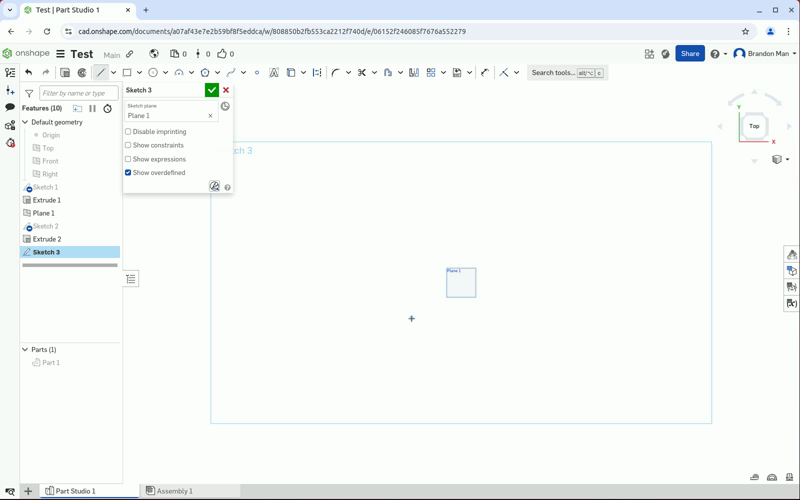
mouse_move(441, 318)
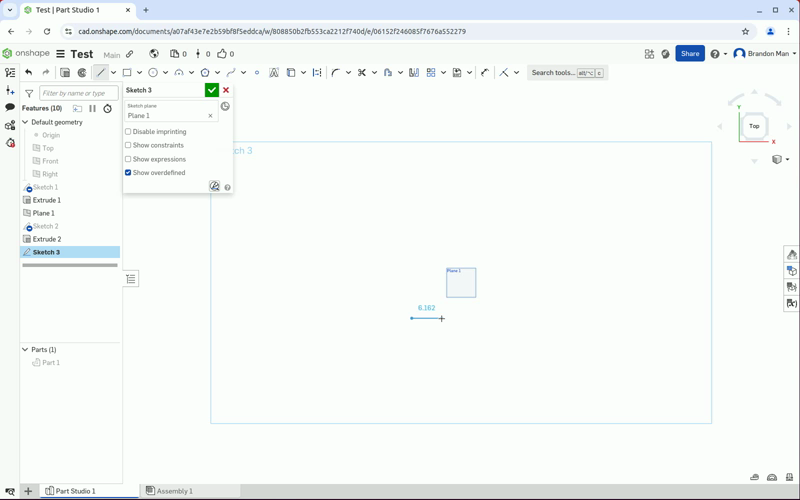
mouse_move(428, 318)
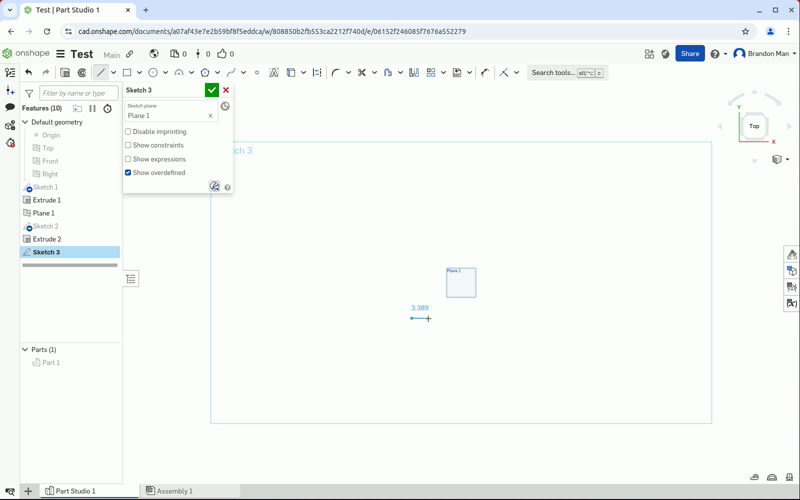
click(428, 318)
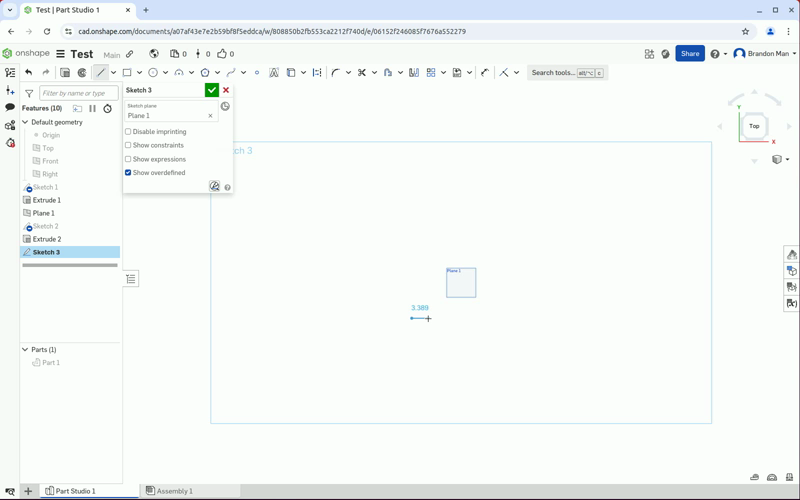
key_up(shift)
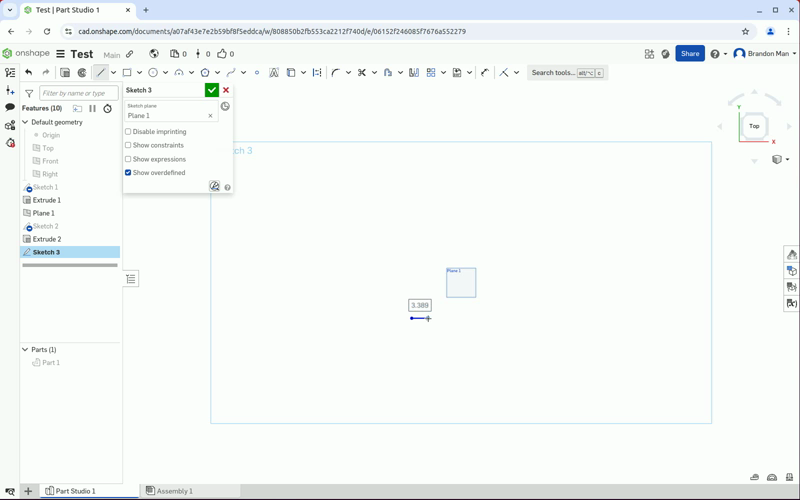
key_down(shift)
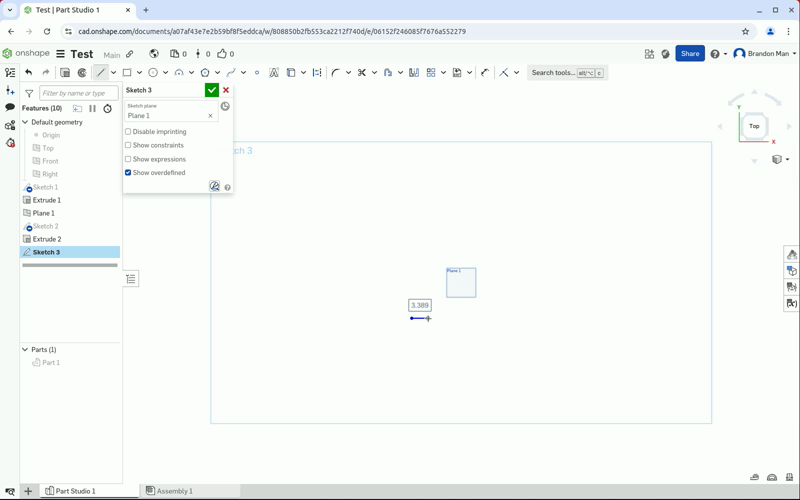
mouse_move(428, 247)
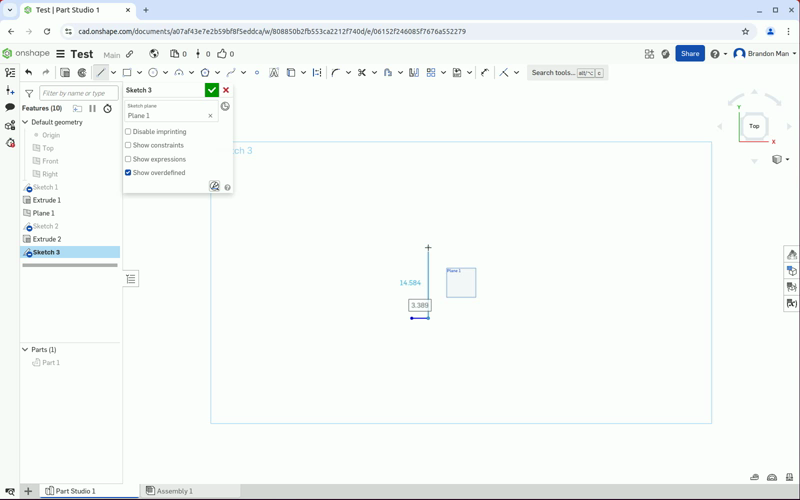
click(428, 247)
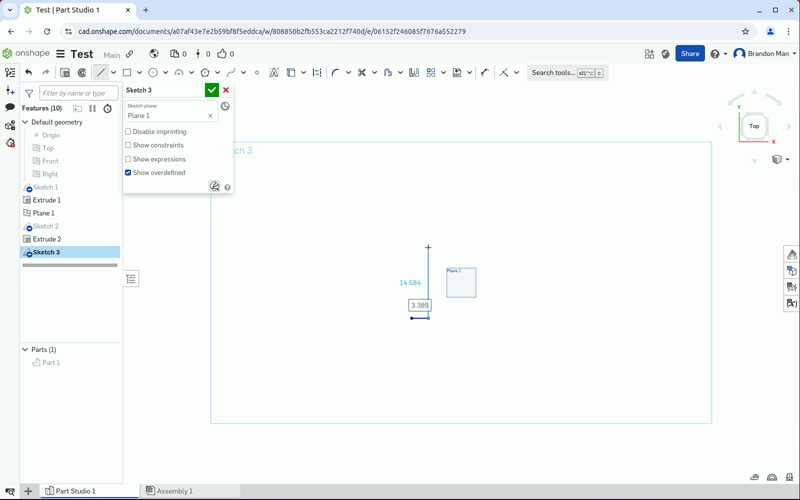
key_up(shift)
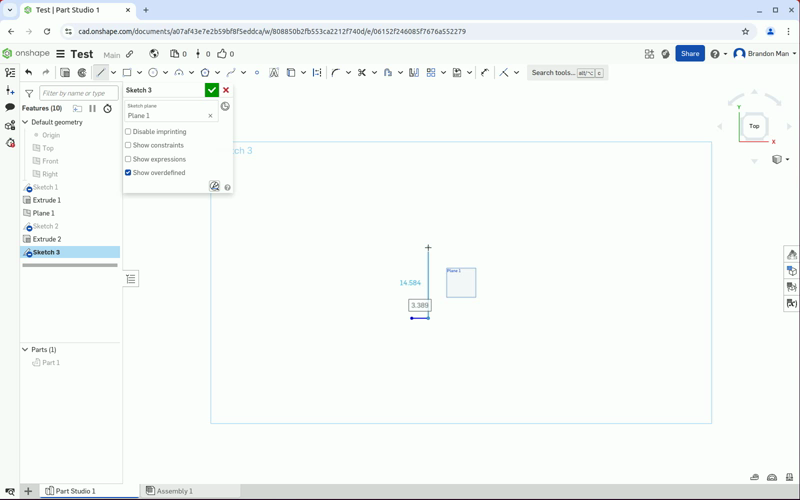
key_down(shift)
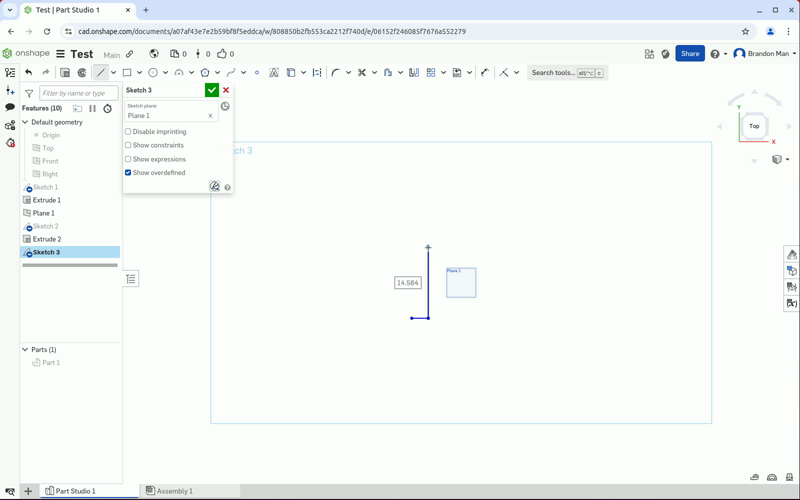
mouse_move(458, 247)
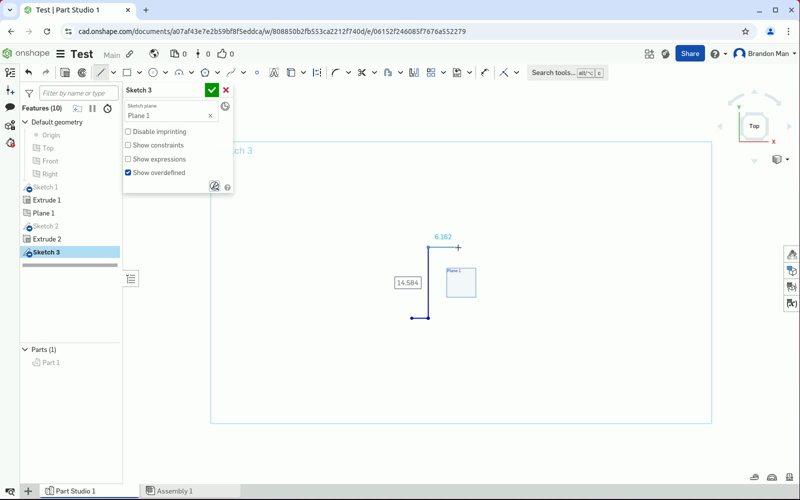
mouse_move(411, 247)
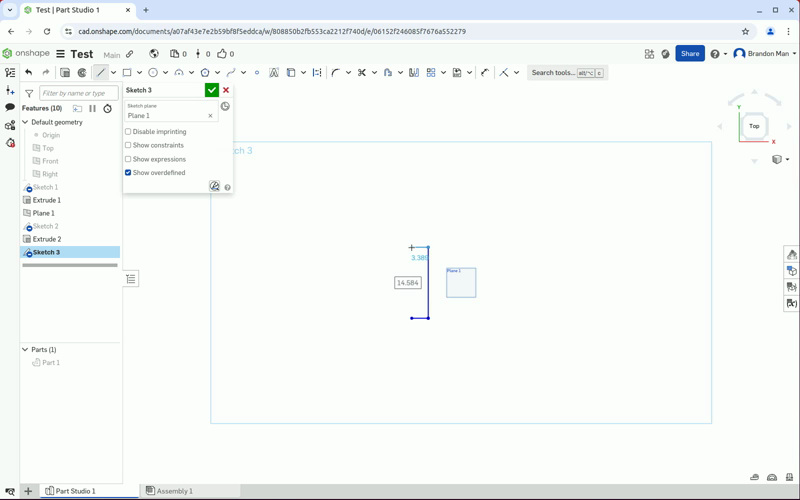
click(411, 247)
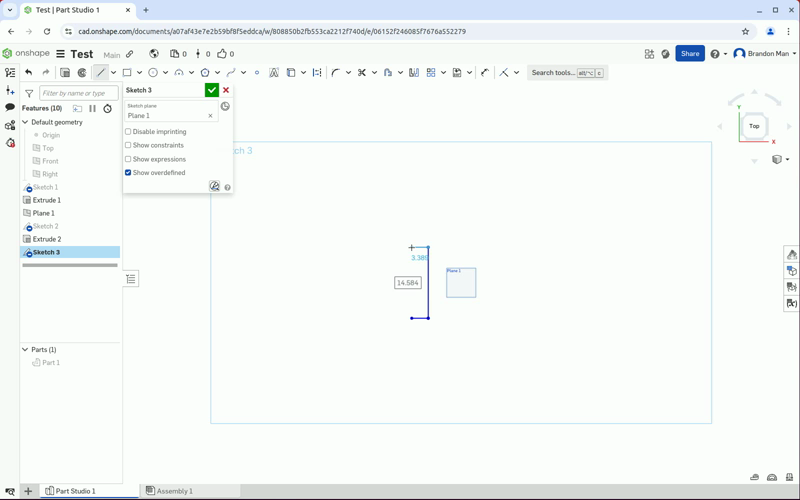
key_up(shift)
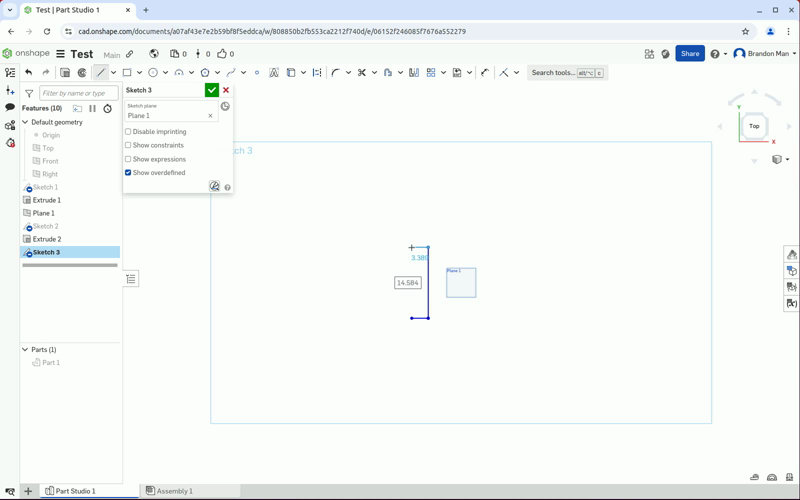
key_down(shift)
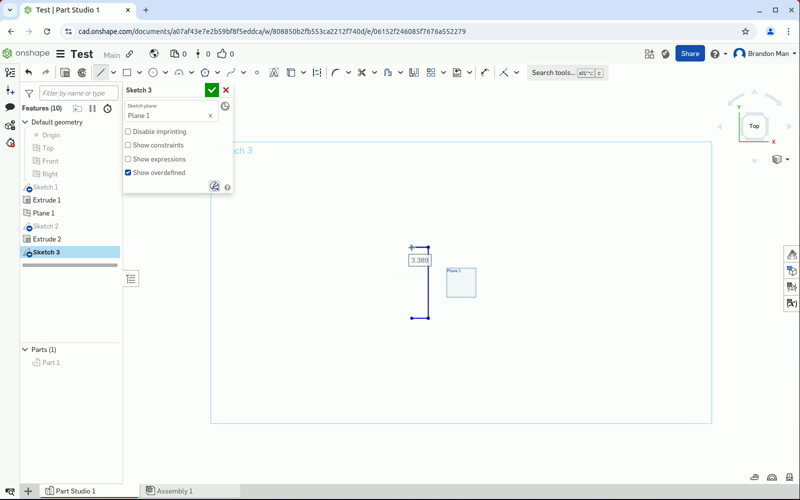
mouse_move(411, 318)
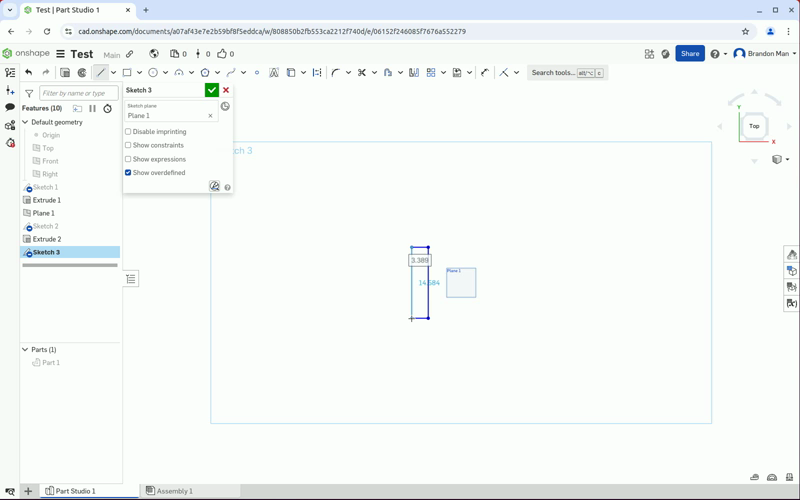
key_up(shift)
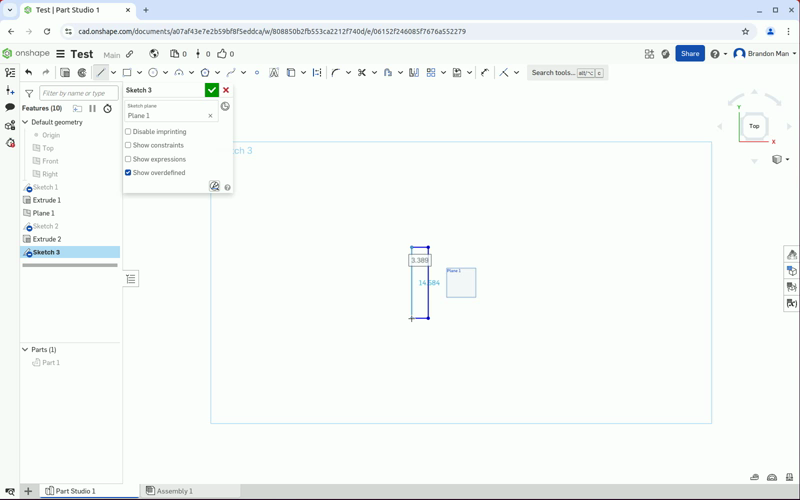
click(411, 318)
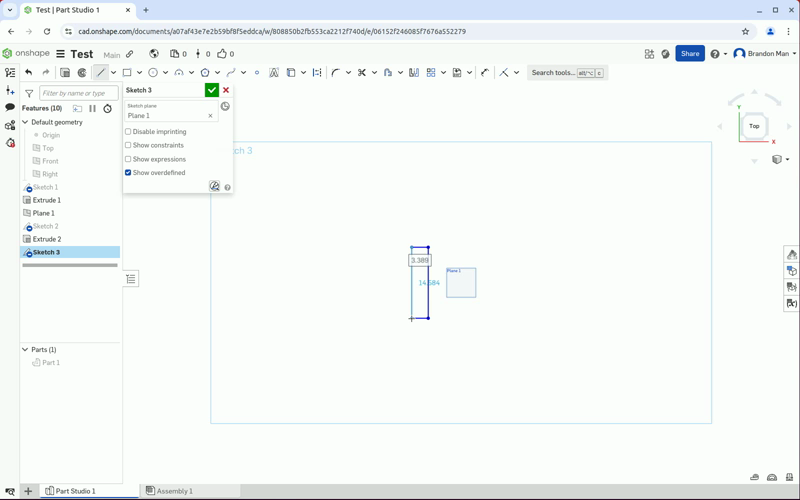
key(esc)
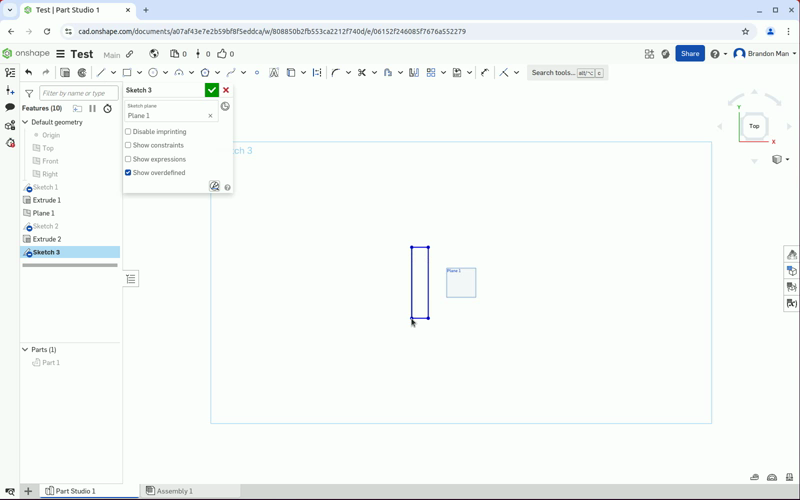
mouse_move(422, 261)
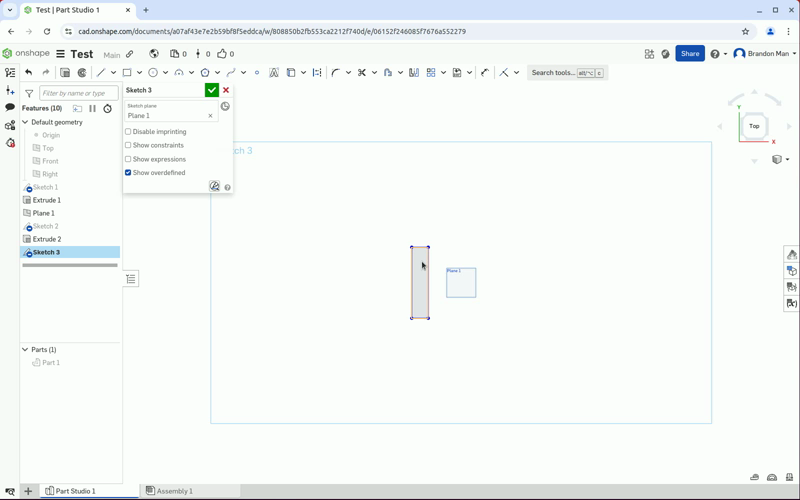
scroll(6)
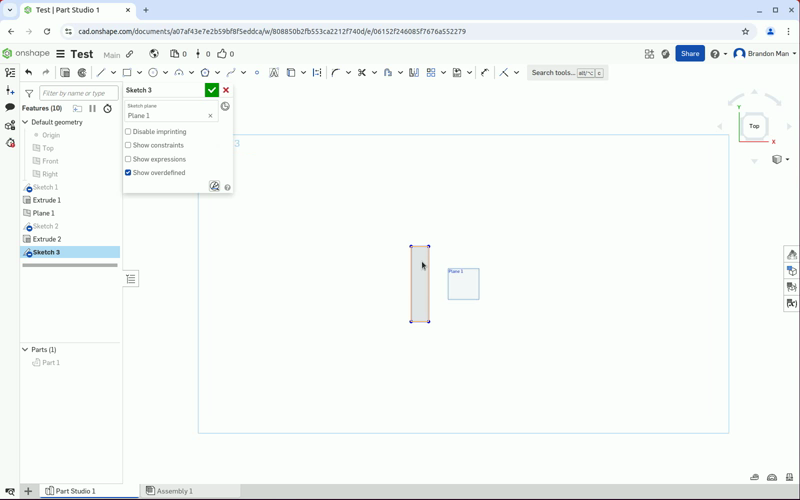
scroll(6)
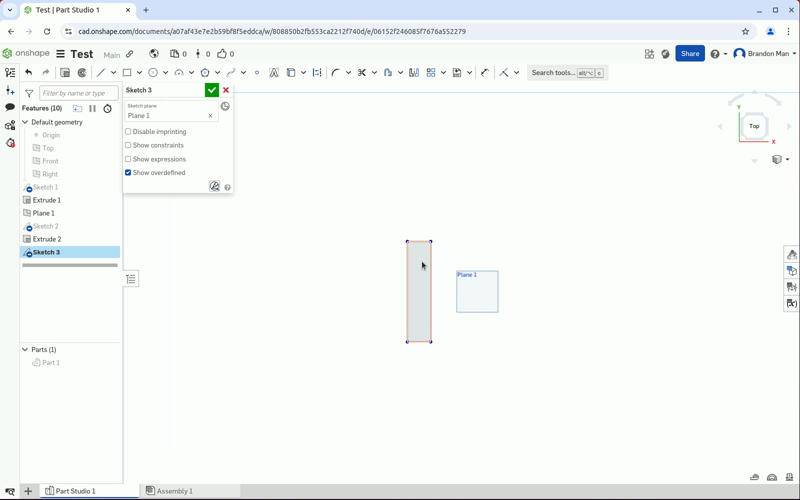
scroll(6)
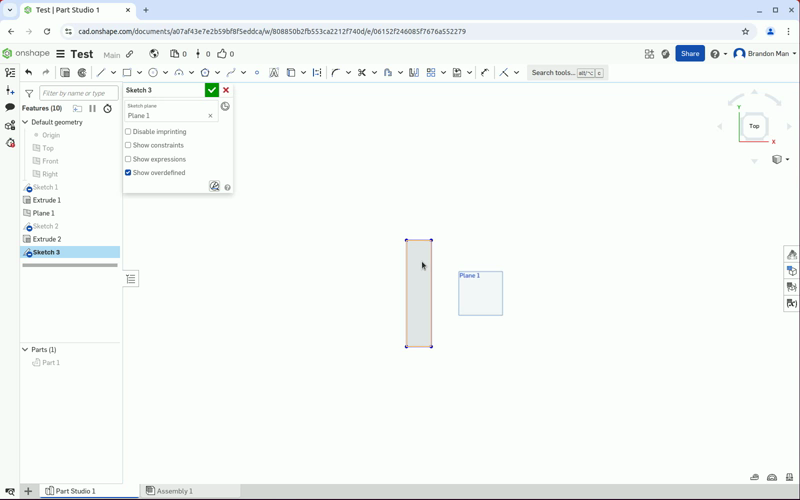
scroll(6)
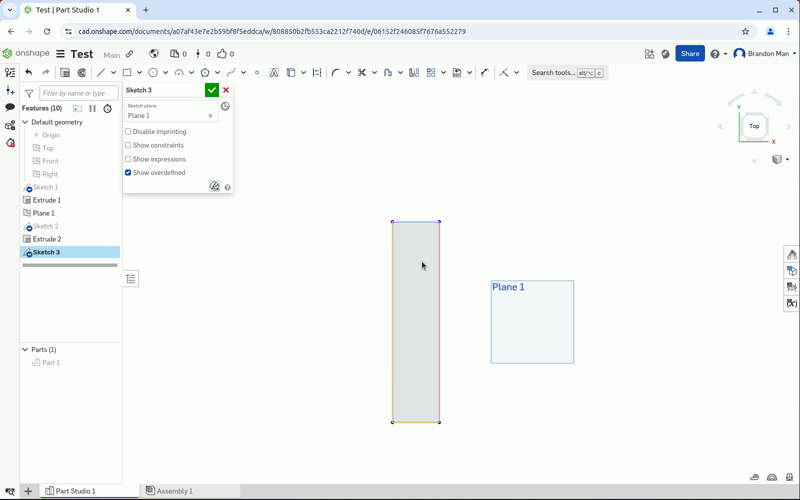
scroll(6)
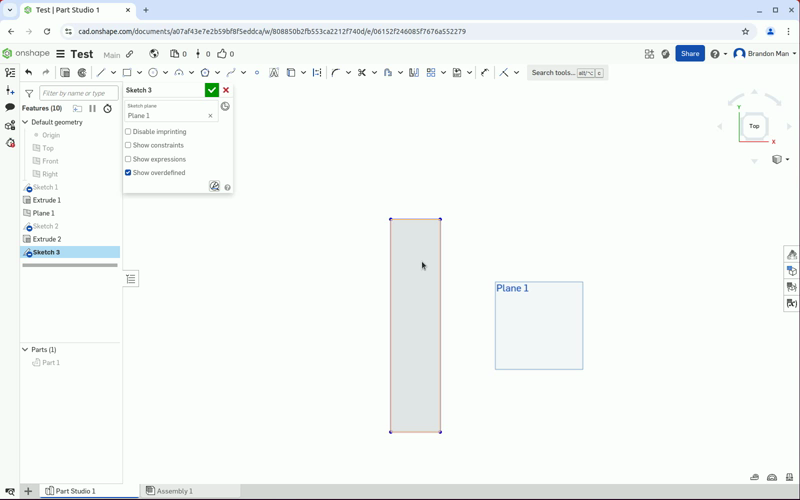
scroll(6)
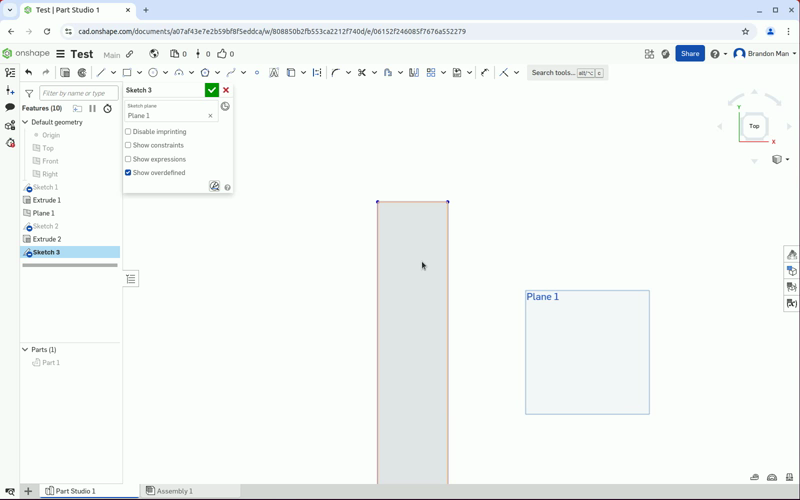
scroll(6)
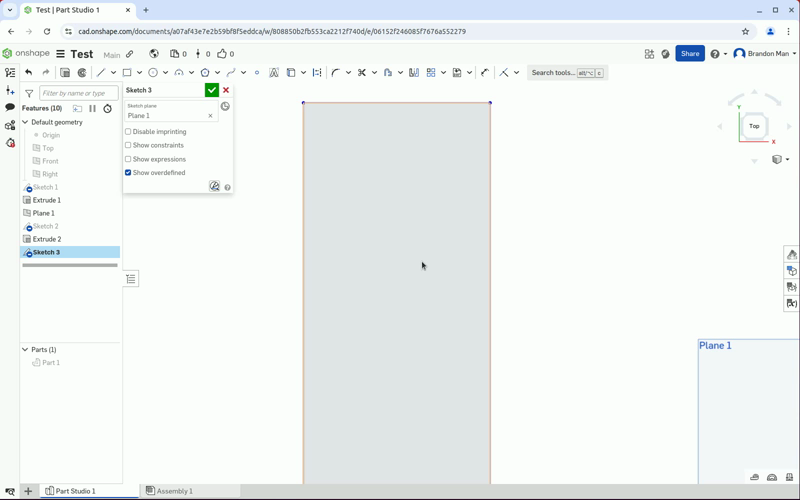
click(422, 261)
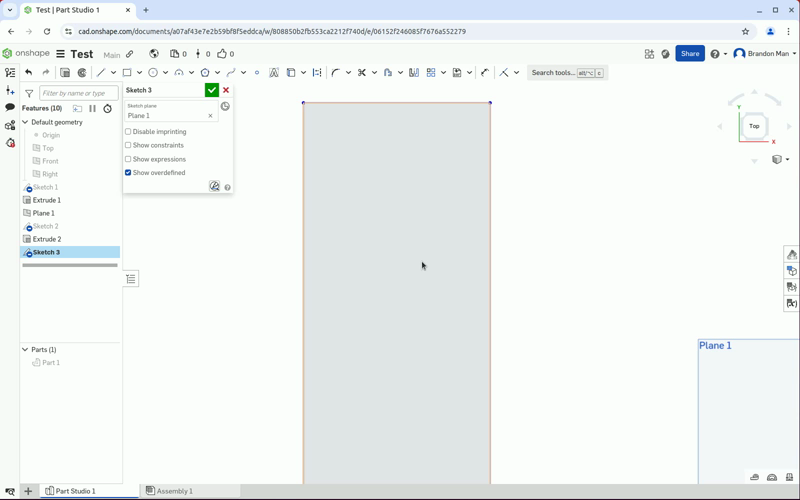
scroll(-6)
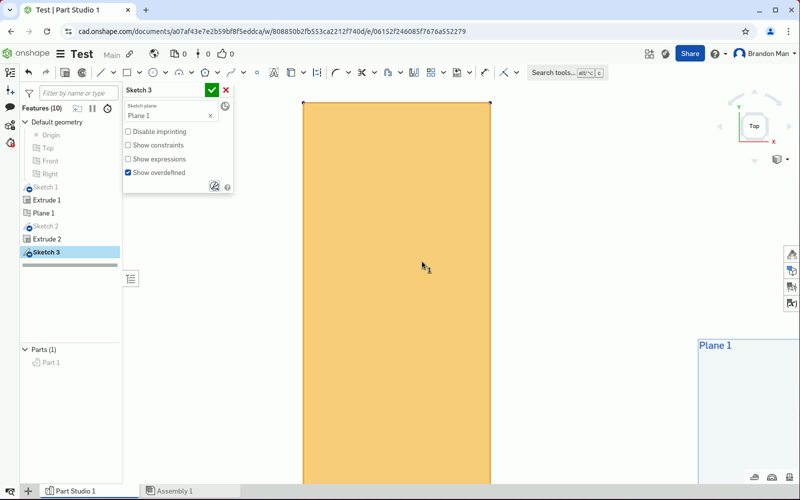
scroll(-6)
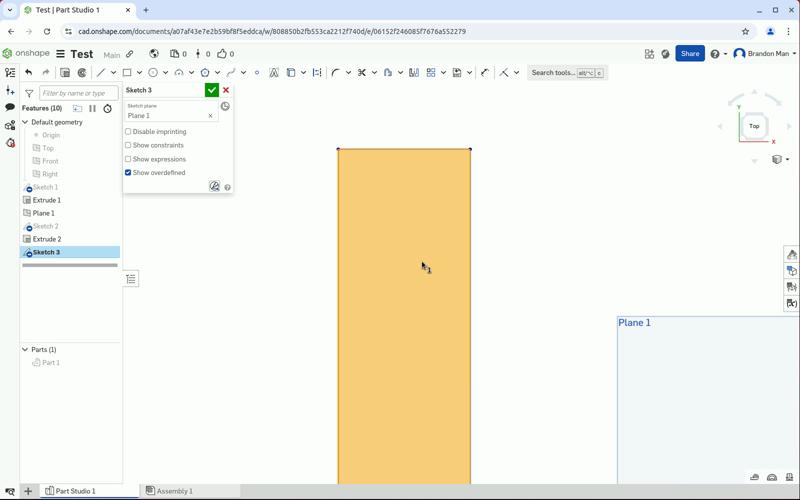
scroll(-6)
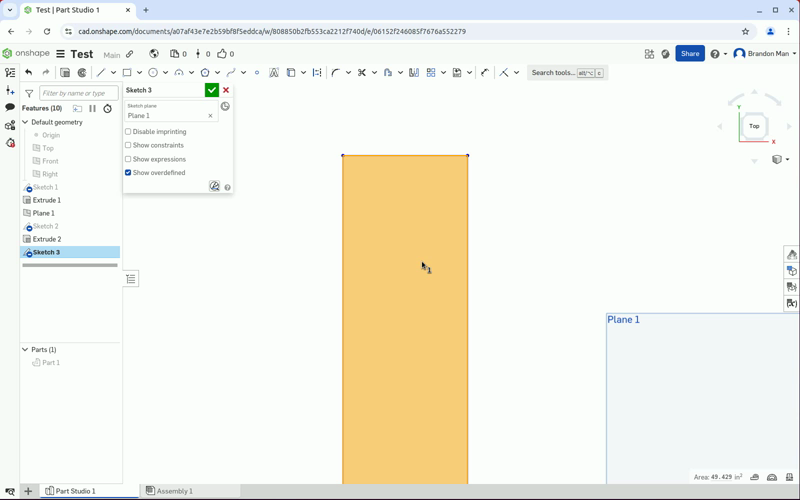
scroll(-6)
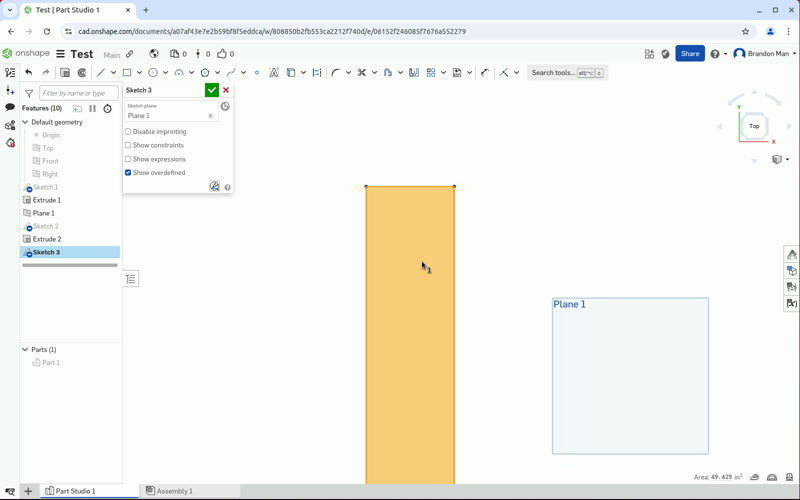
scroll(-6)
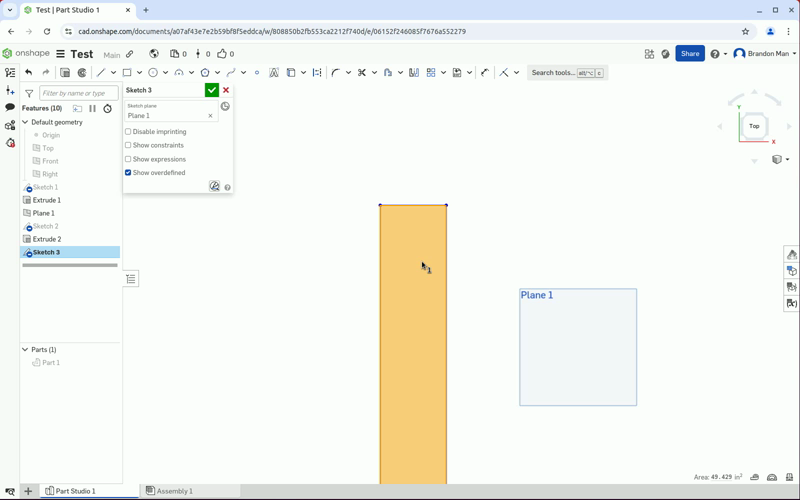
scroll(-6)
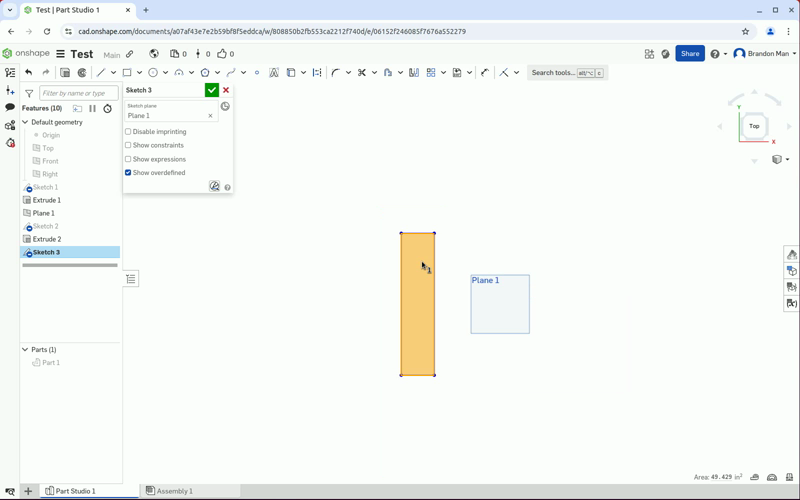
scroll(-6)
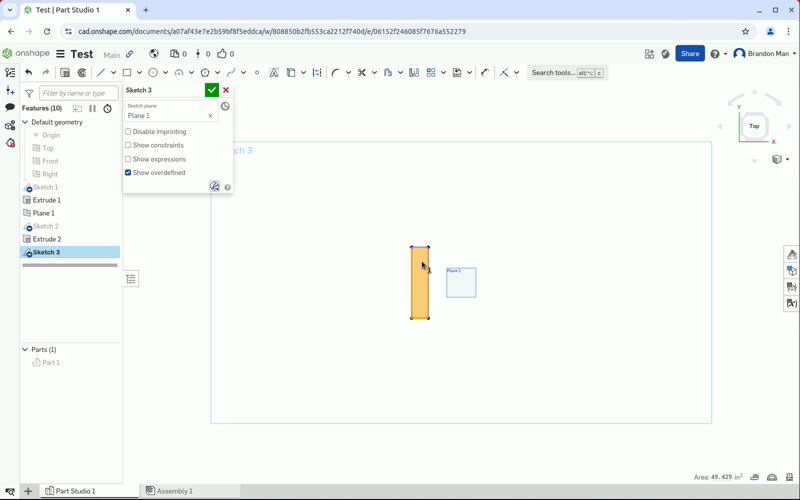
mouse_move(73, 352)
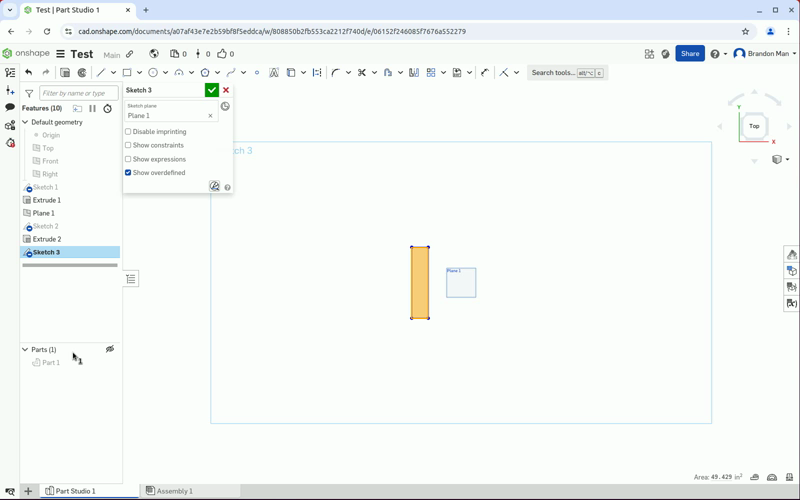
key(shift+y)
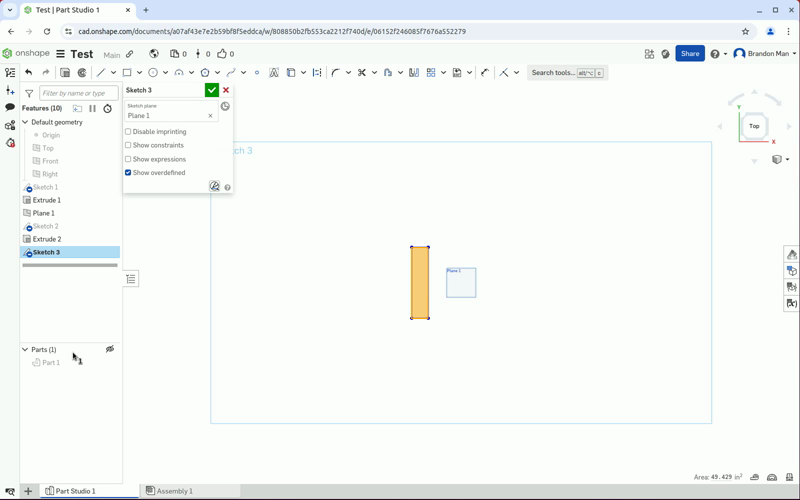
key(shift+e)
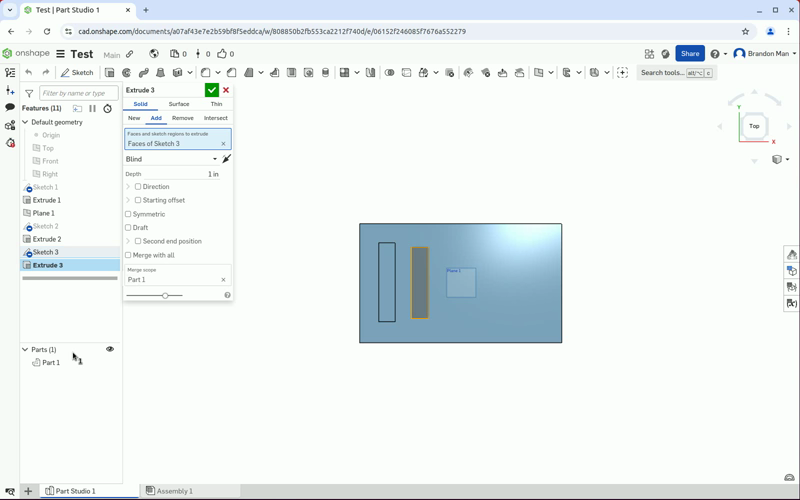
mouse_move(143, 106)
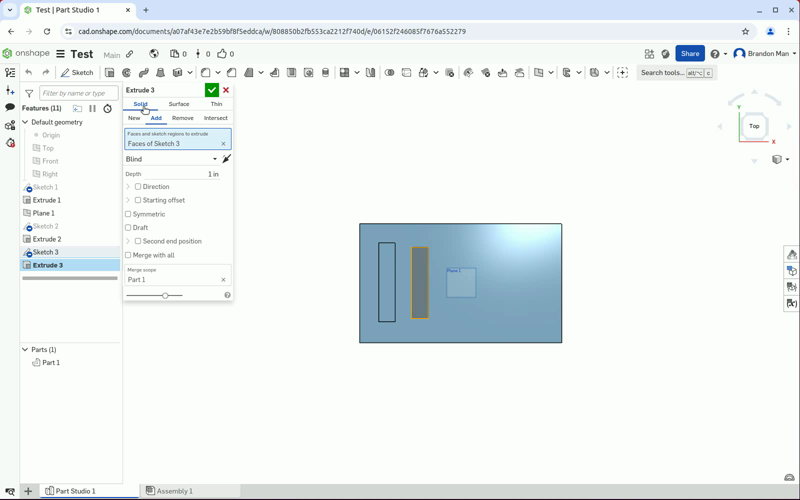
click(143, 106)
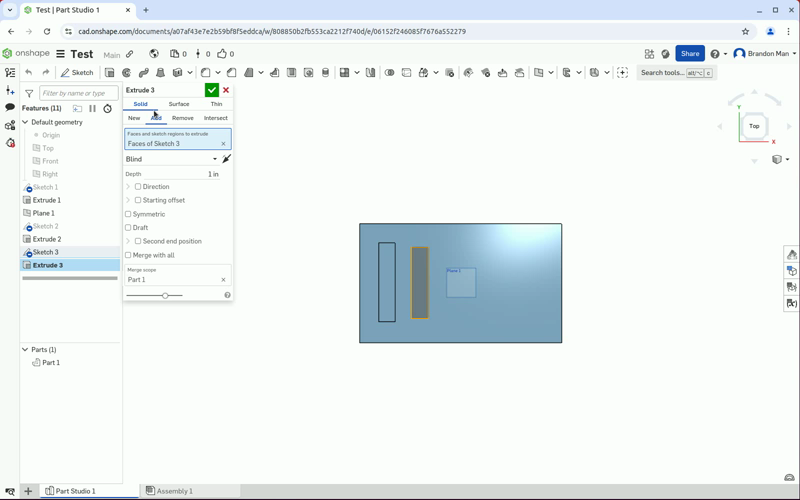
mouse_move(186, 120)
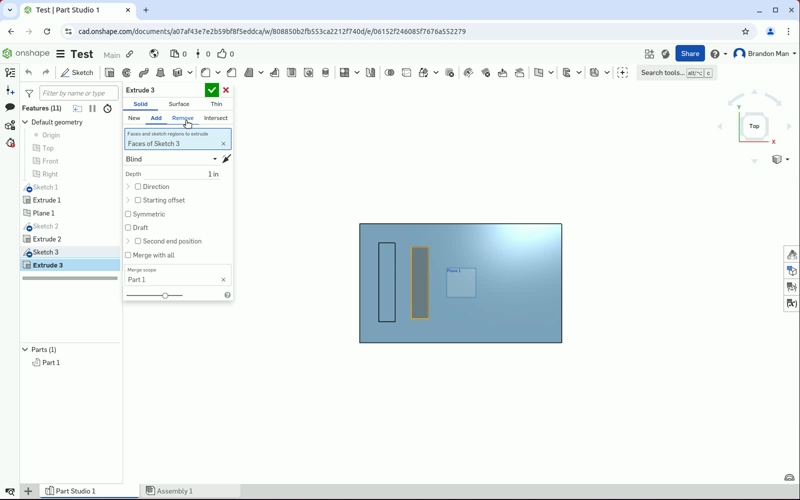
click(186, 120)
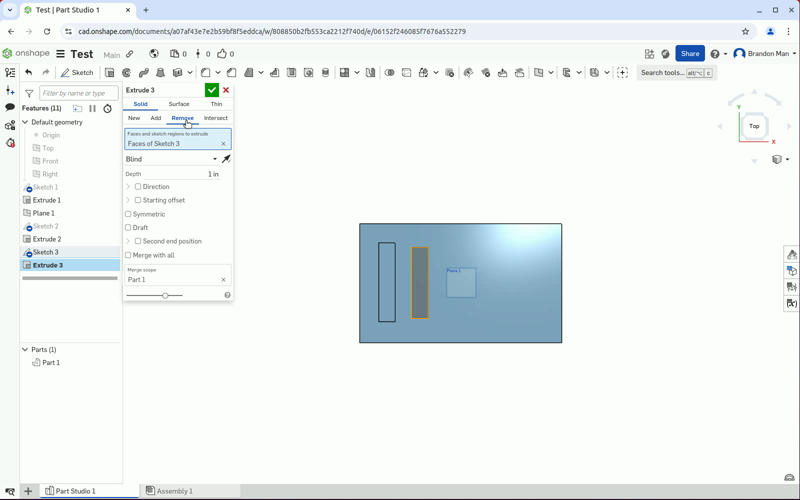
key(tab, 4)
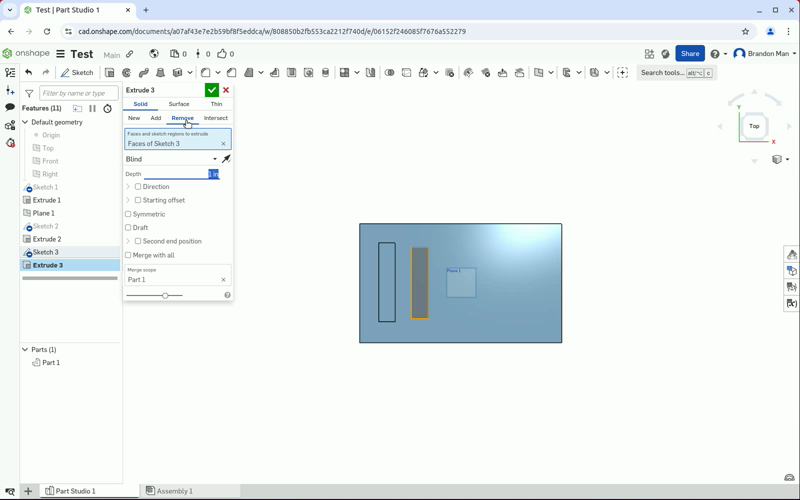
text(11.554)
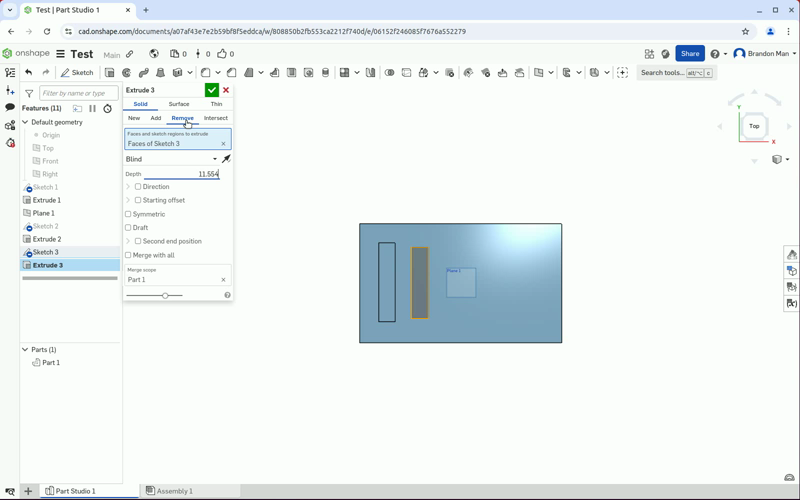
key(tab, 6)
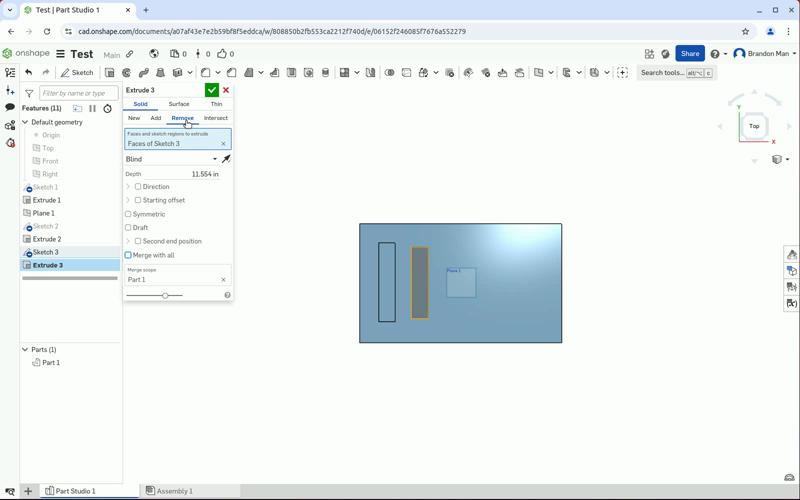
key(space)
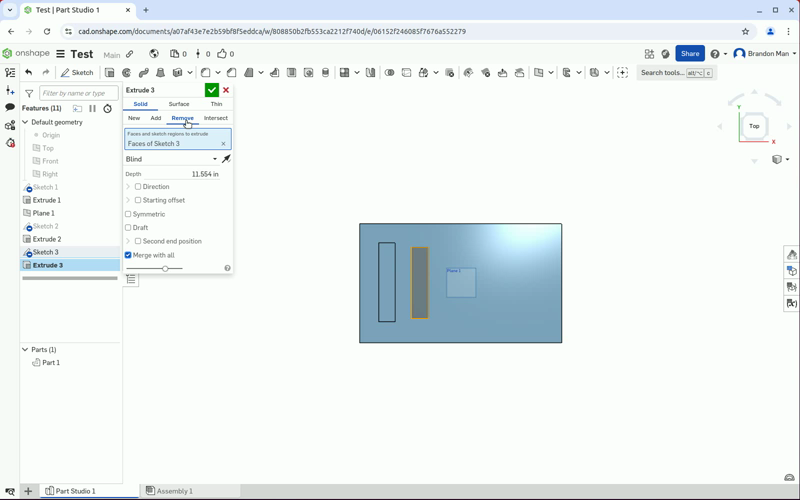
key(enter)
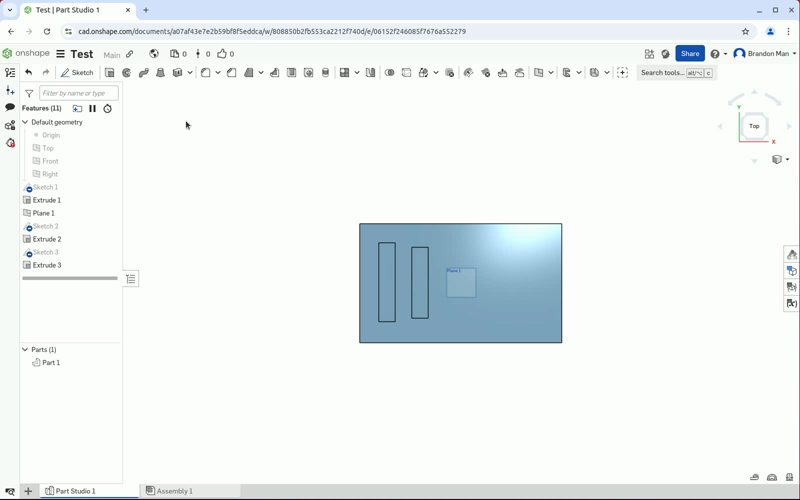
key(shift+h)
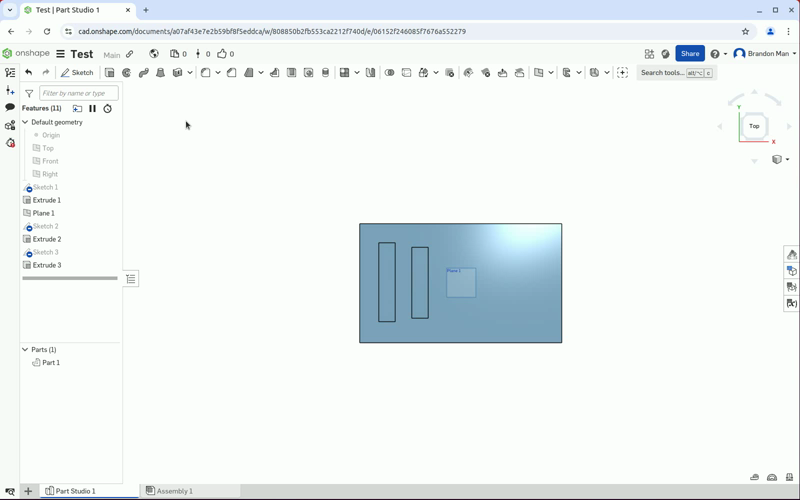
key(shift+h)
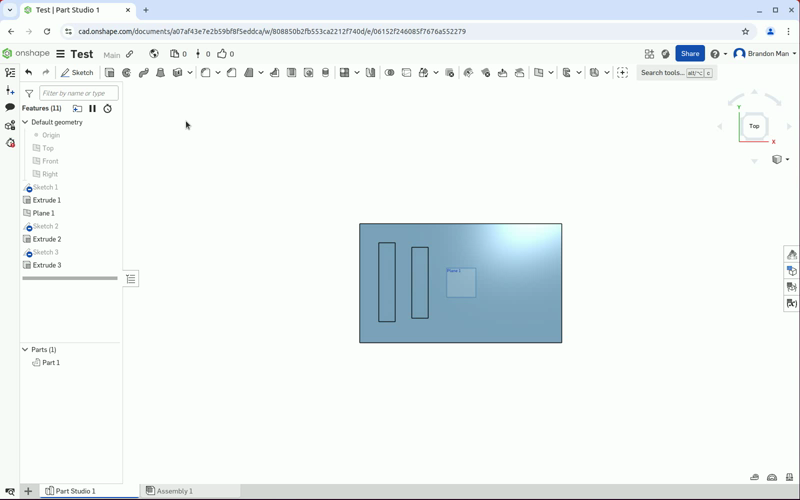
mouse_move(73, 189)
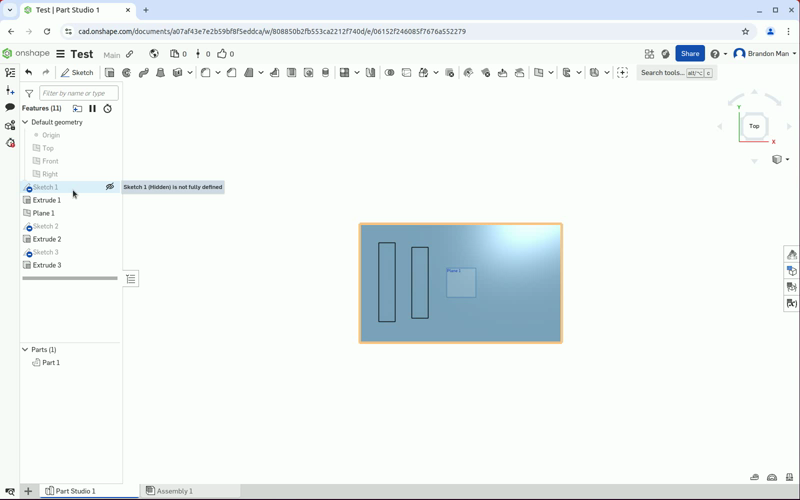
click(73, 189)
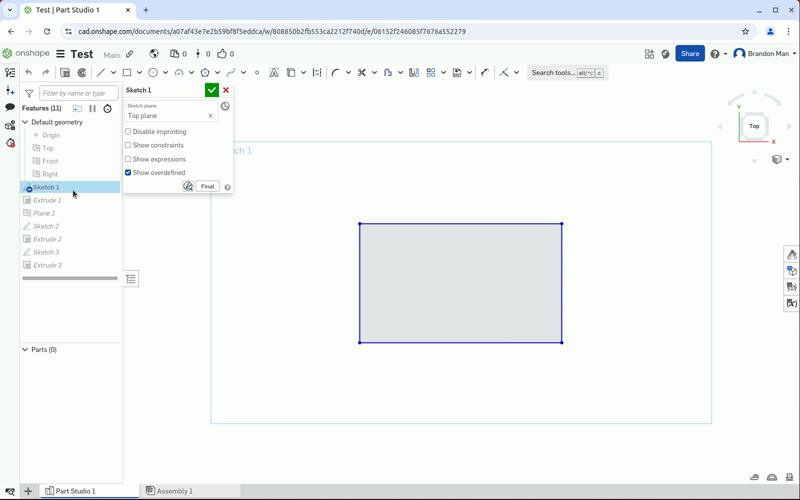
mouse_move(229, 92)
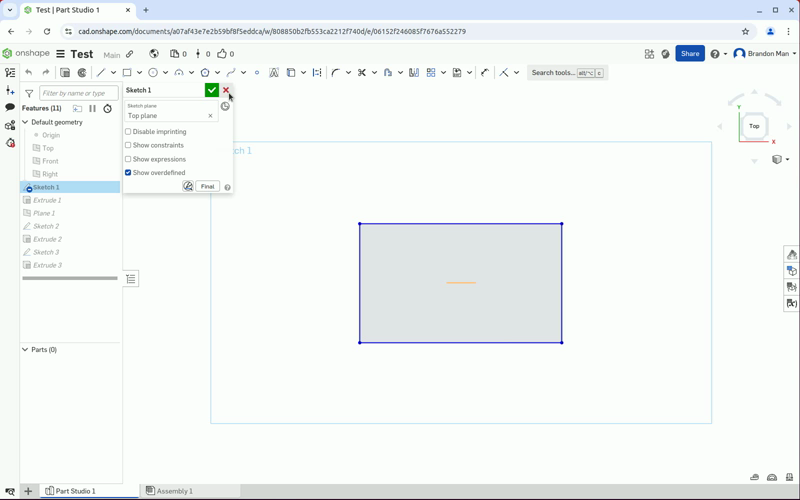
click(229, 92)
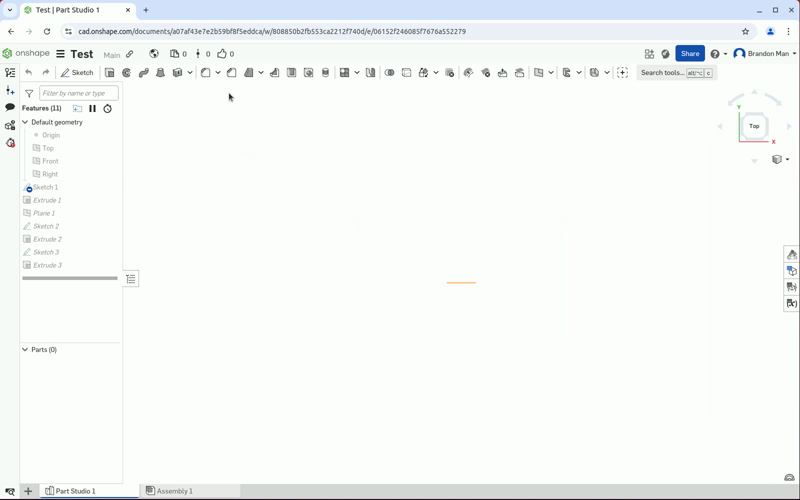
key(shift+s)
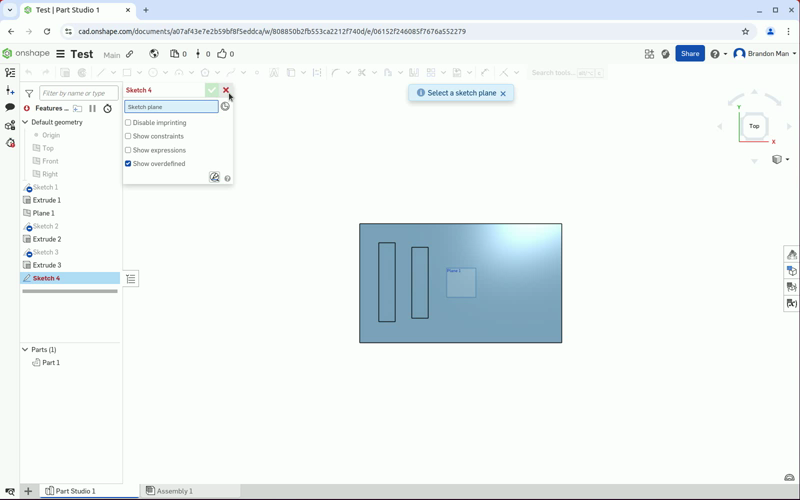
mouse_move(73, 215)
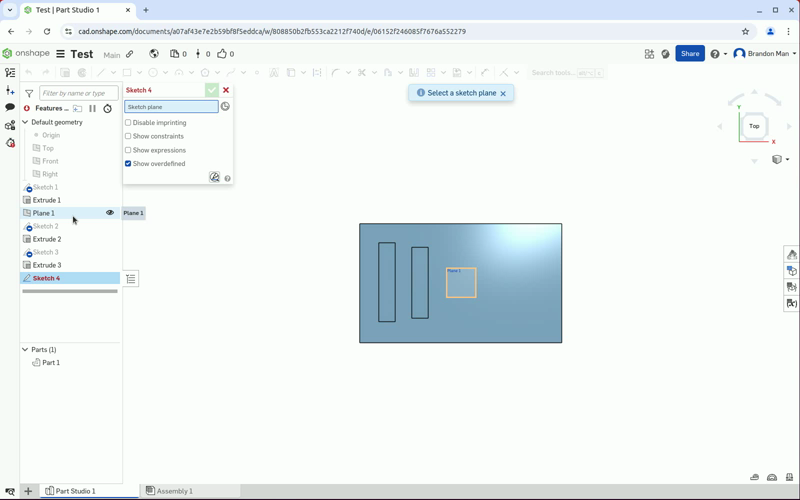
click(73, 215)
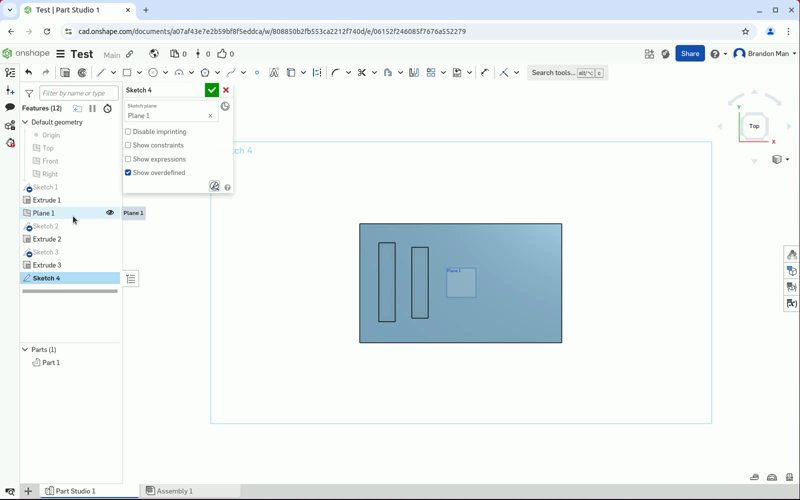
mouse_move(73, 352)
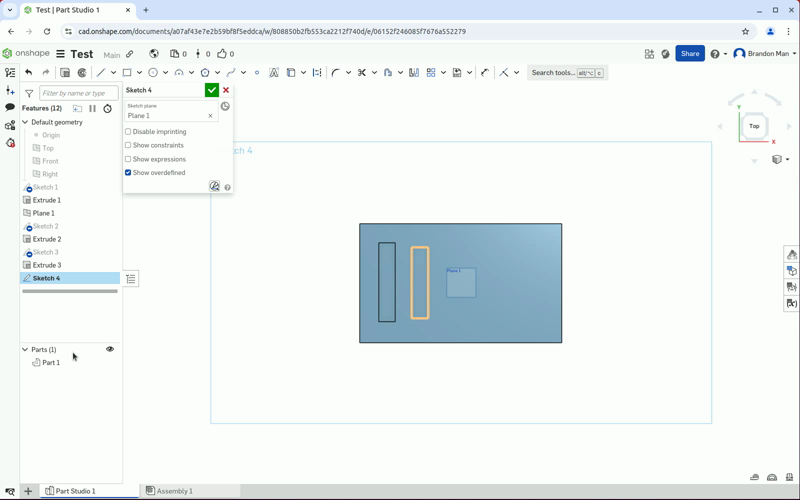
key(y)
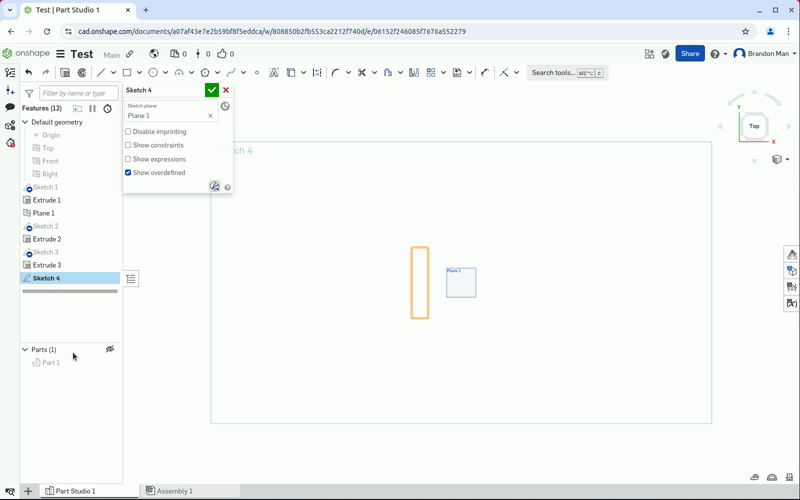
key(l)
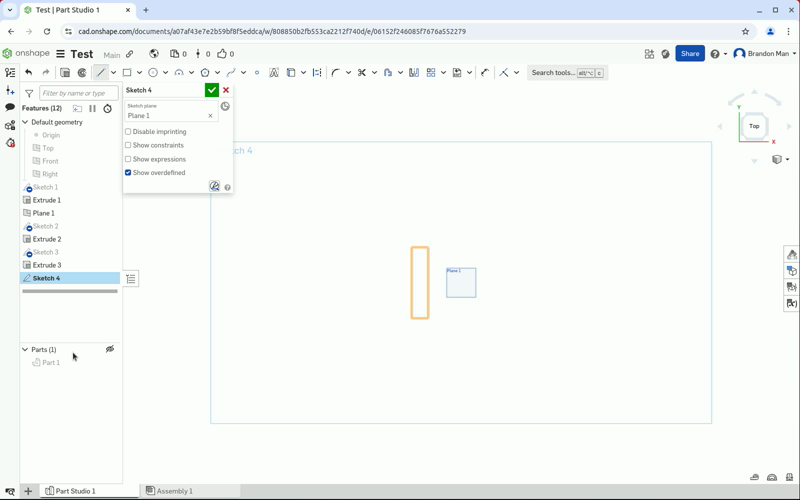
key_down(shift)
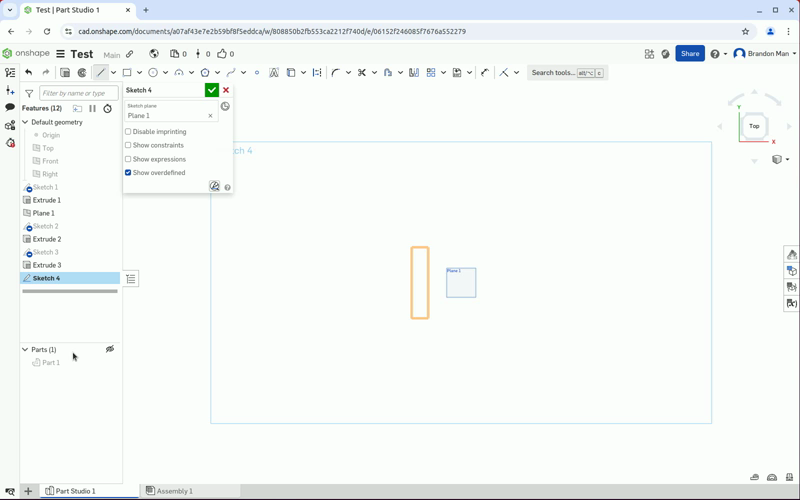
mouse_move(434, 321)
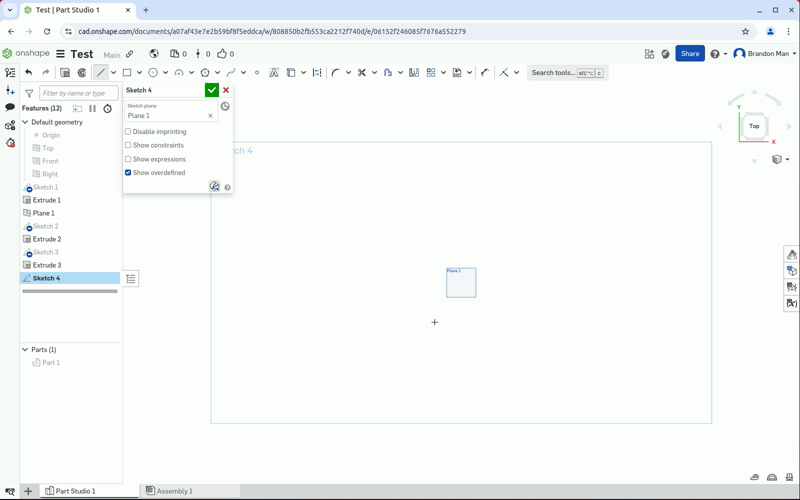
click(434, 321)
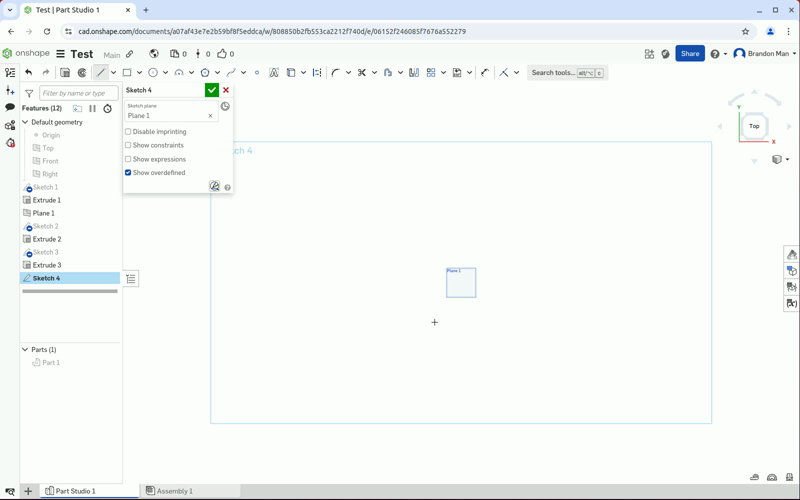
key_up(shift)
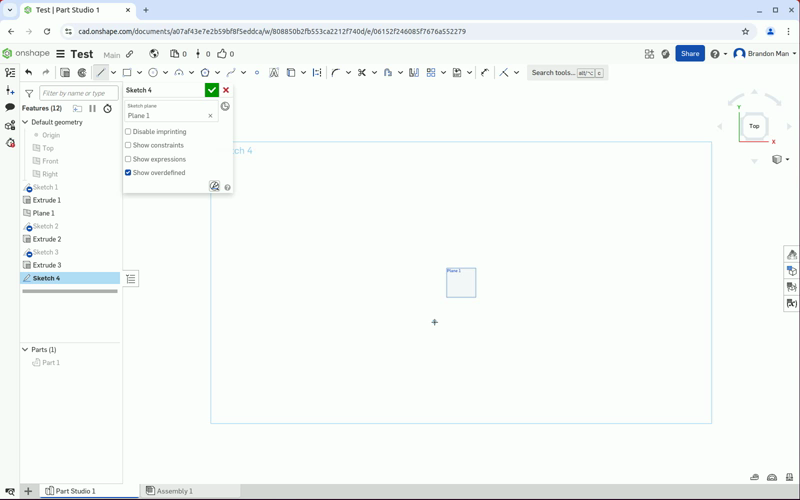
key_down(shift)
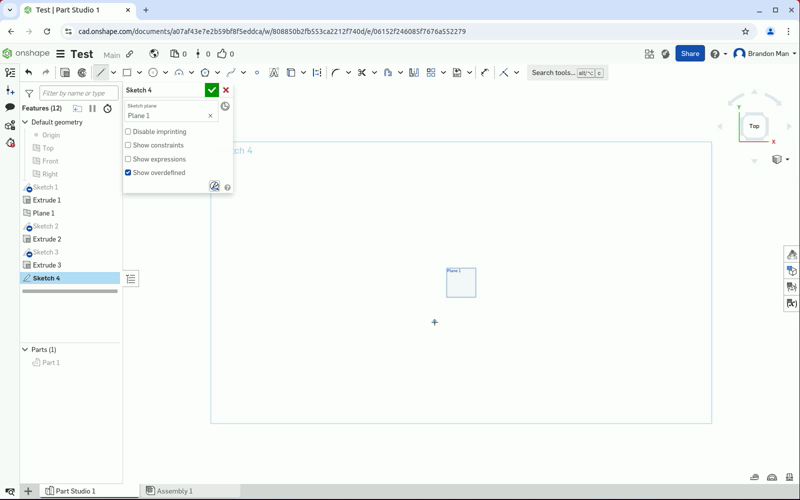
mouse_move(464, 321)
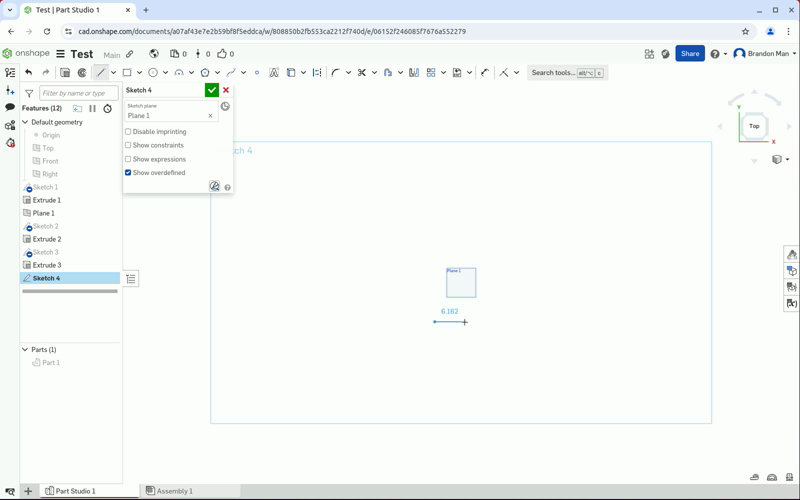
mouse_move(460, 321)
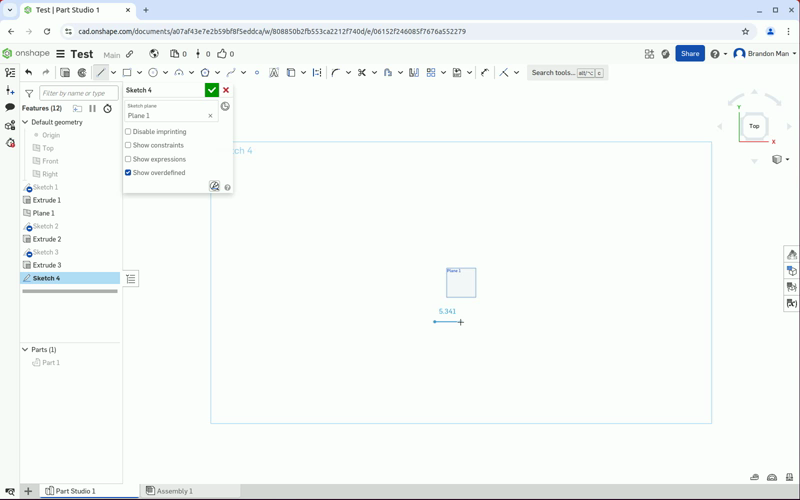
click(460, 321)
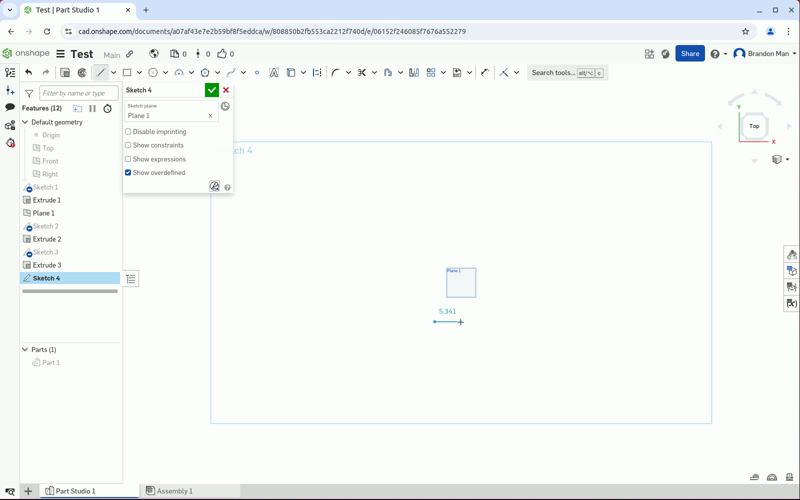
key_up(shift)
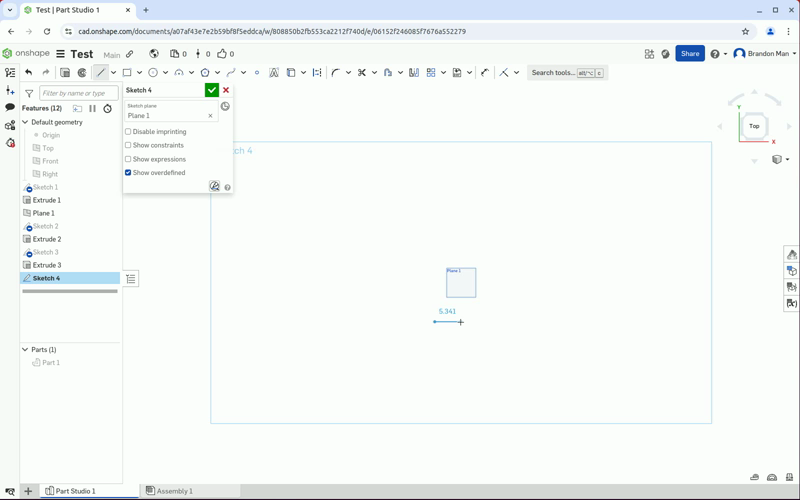
key_down(shift)
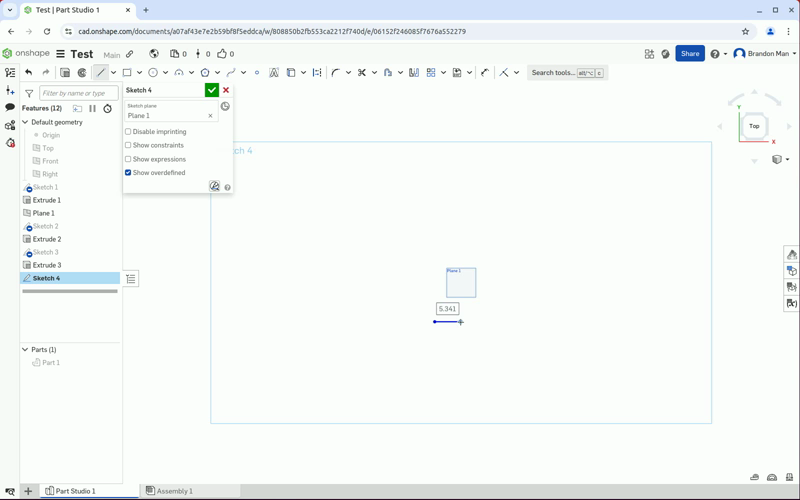
mouse_move(460, 242)
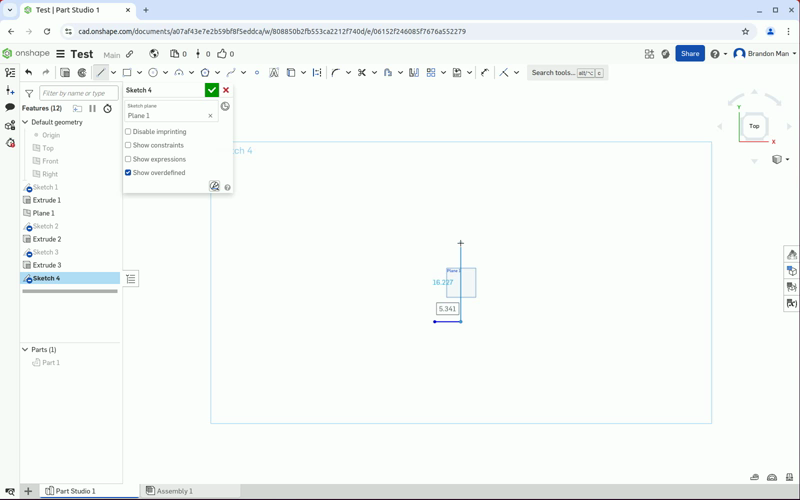
click(460, 242)
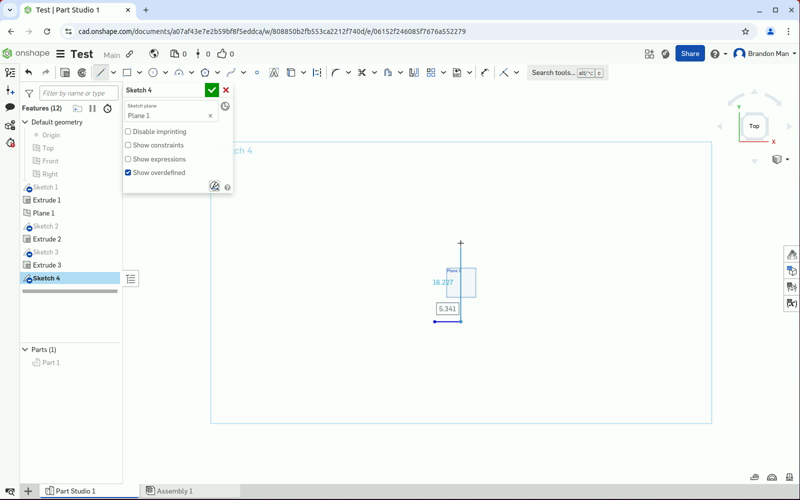
key_up(shift)
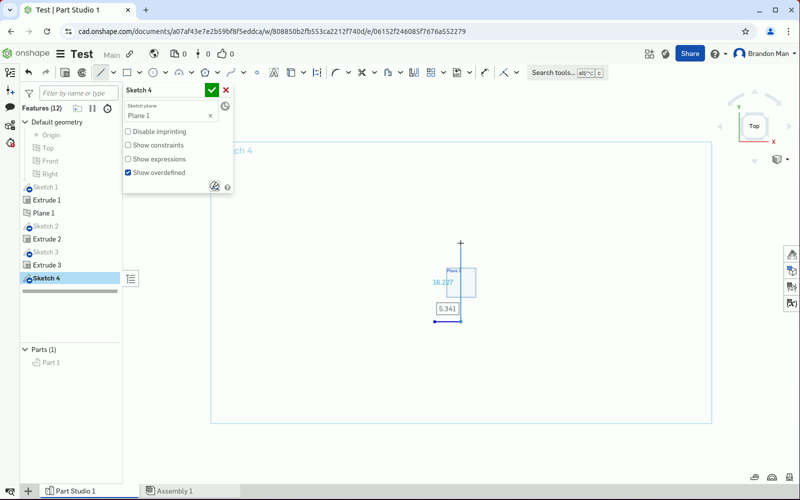
key_down(shift)
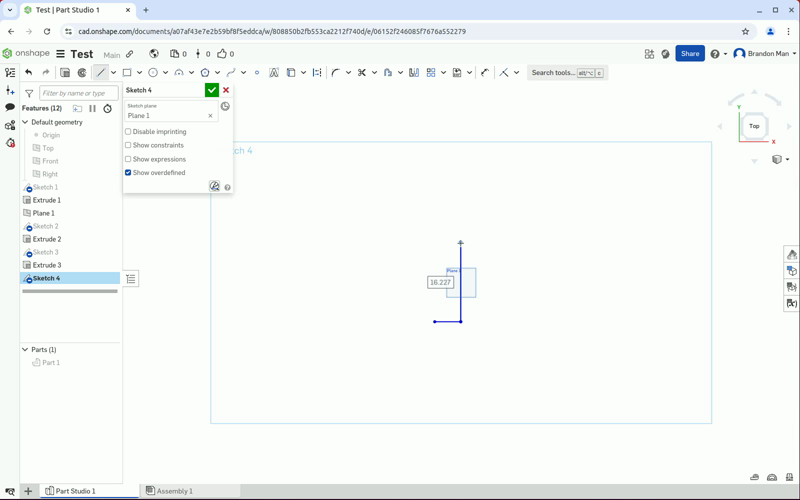
mouse_move(490, 242)
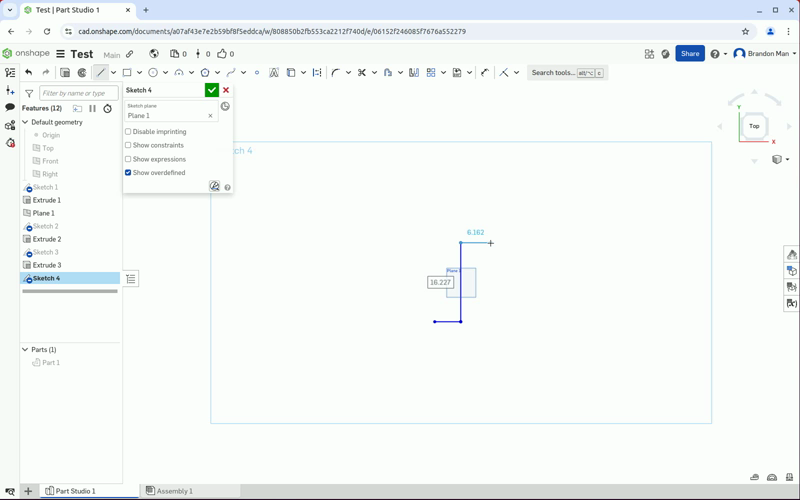
mouse_move(434, 242)
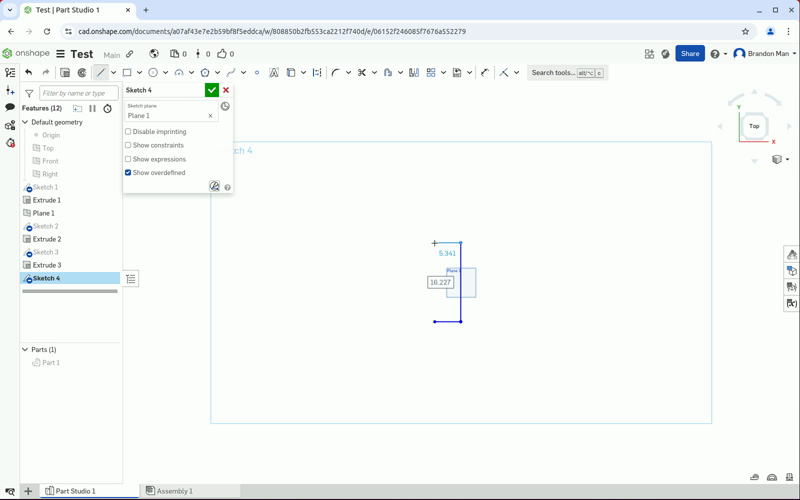
click(434, 242)
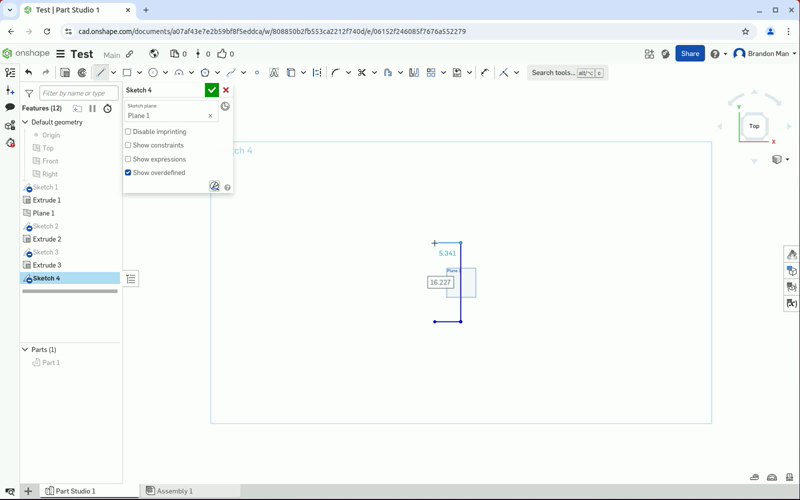
key_up(shift)
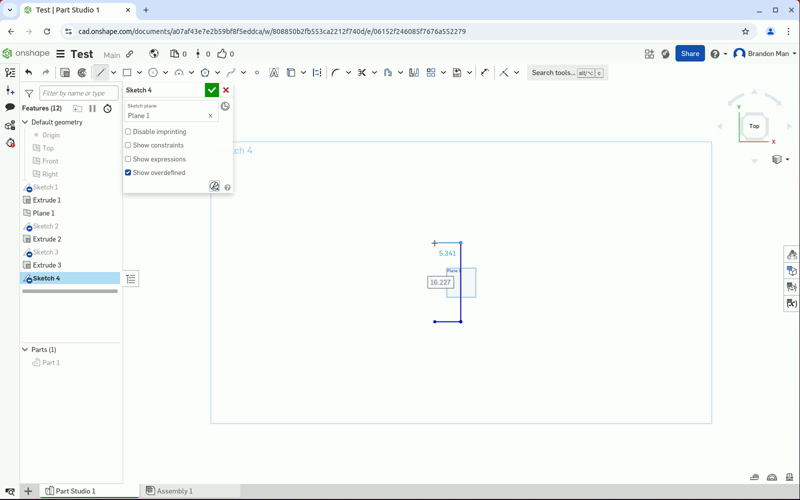
key_down(shift)
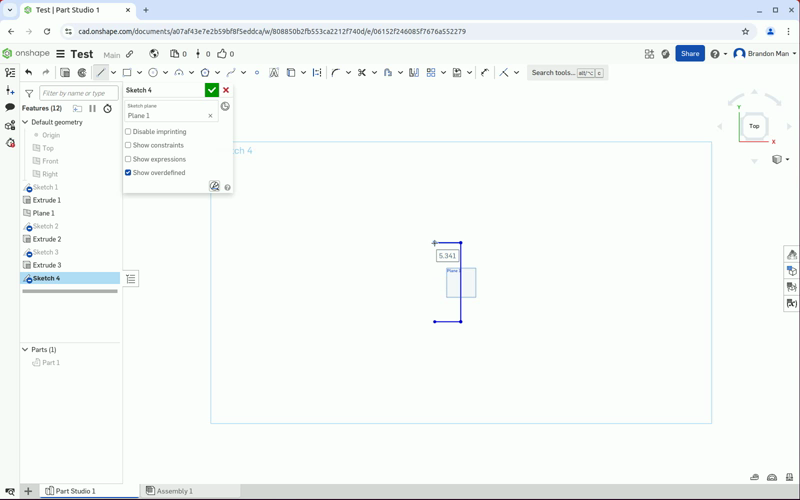
mouse_move(434, 321)
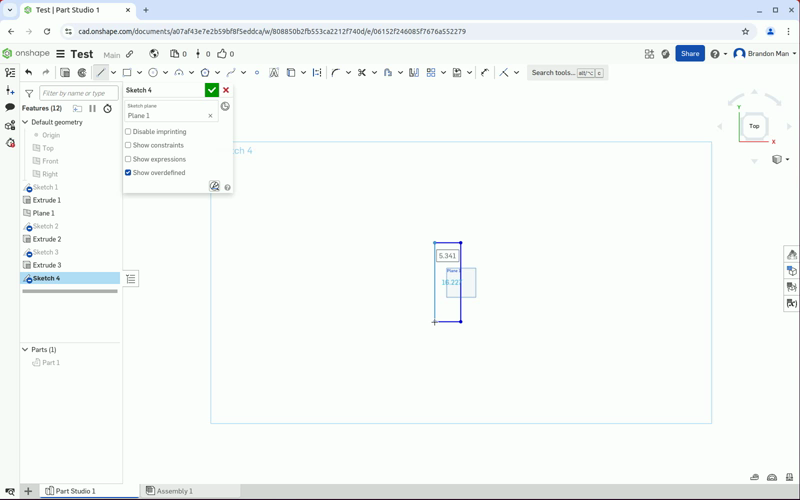
key_up(shift)
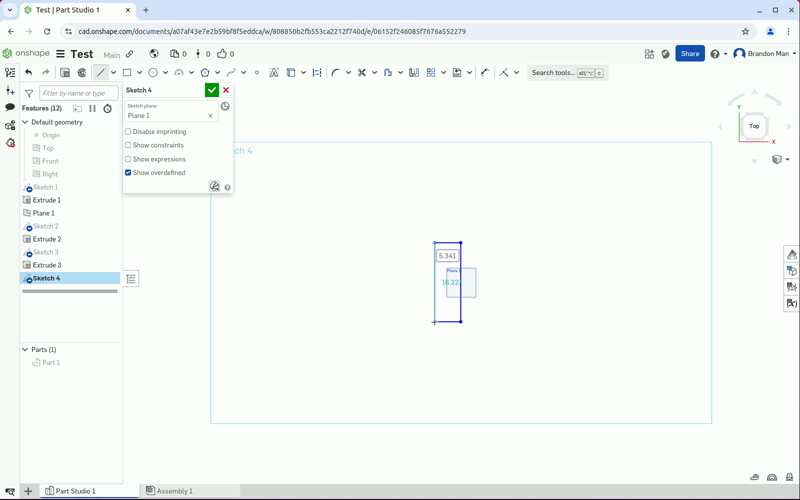
click(434, 321)
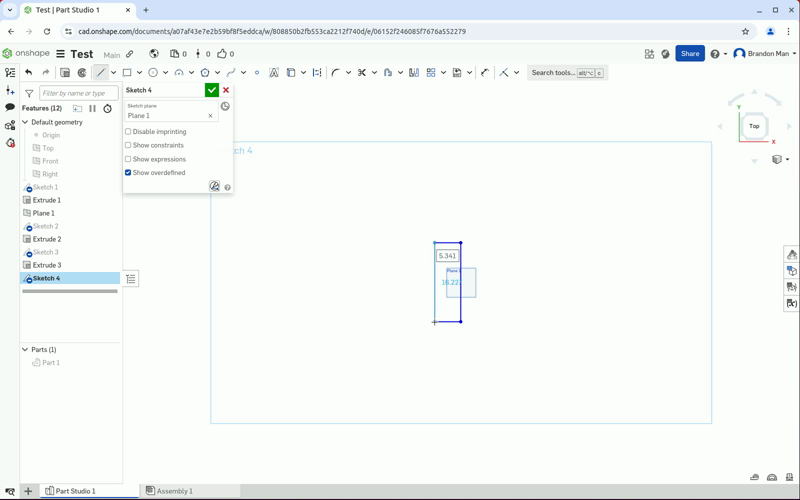
key(esc)
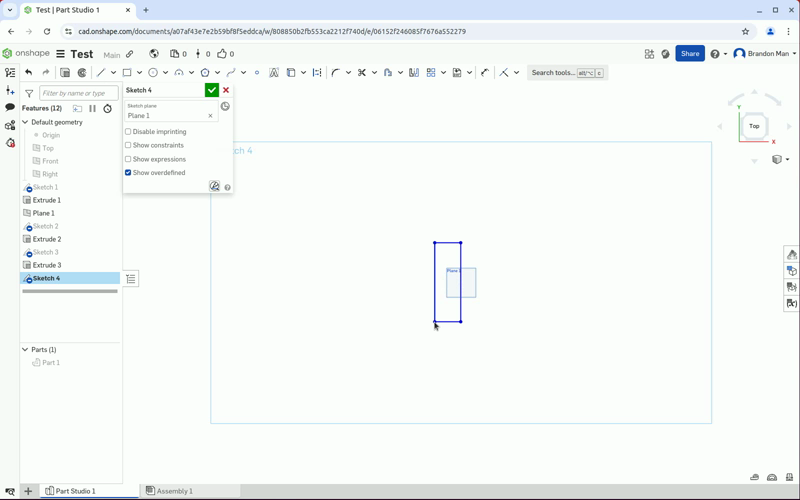
mouse_move(453, 269)
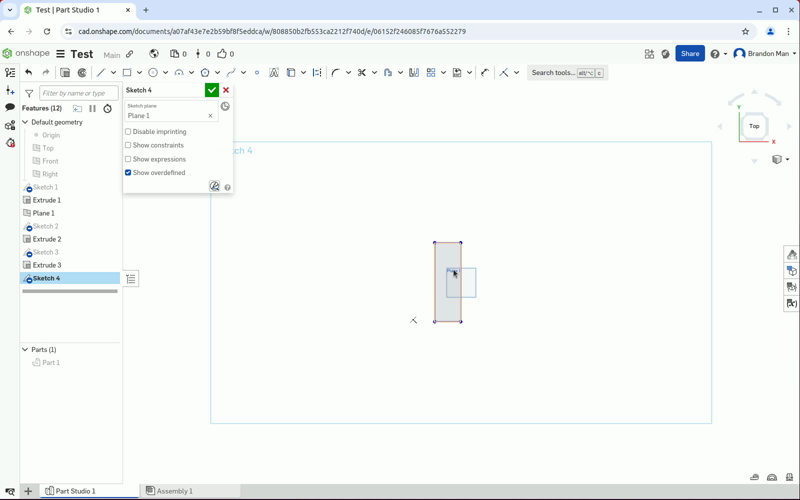
click(453, 269)
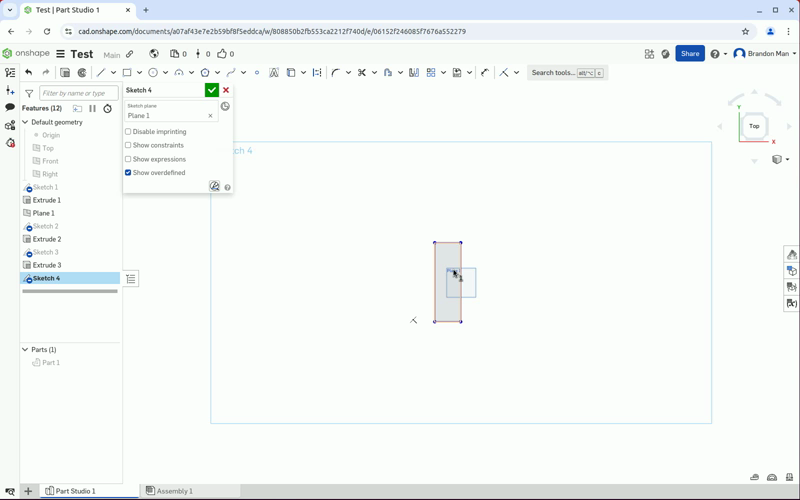
mouse_move(73, 352)
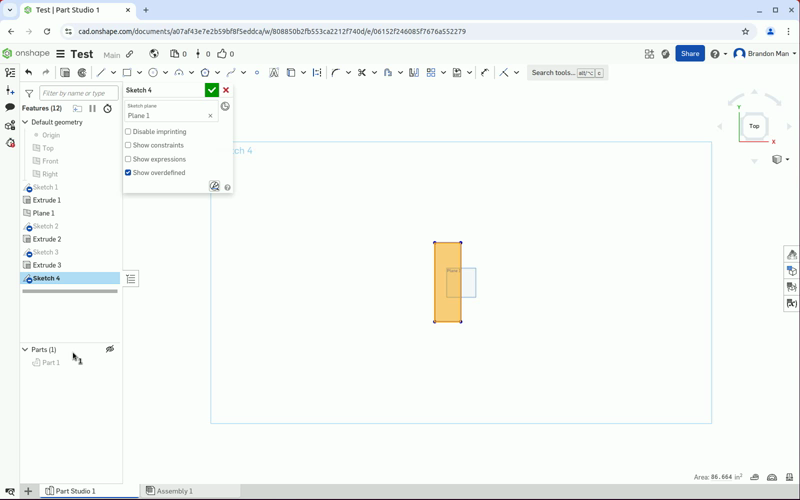
key(shift+y)
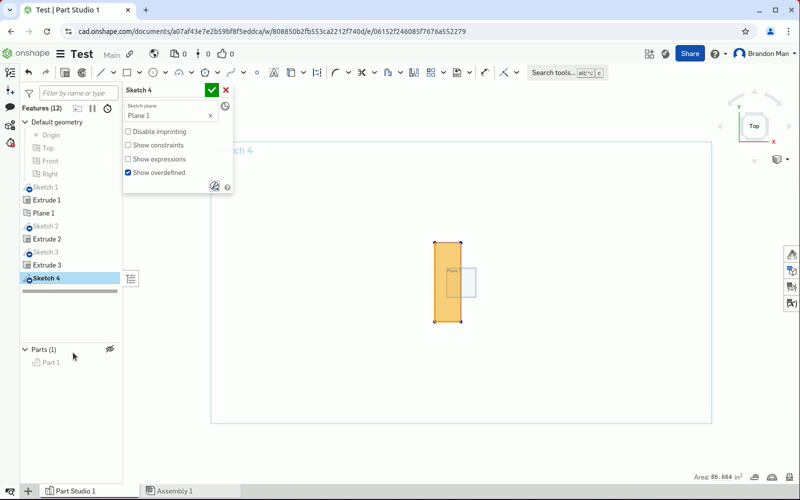
key(shift+e)
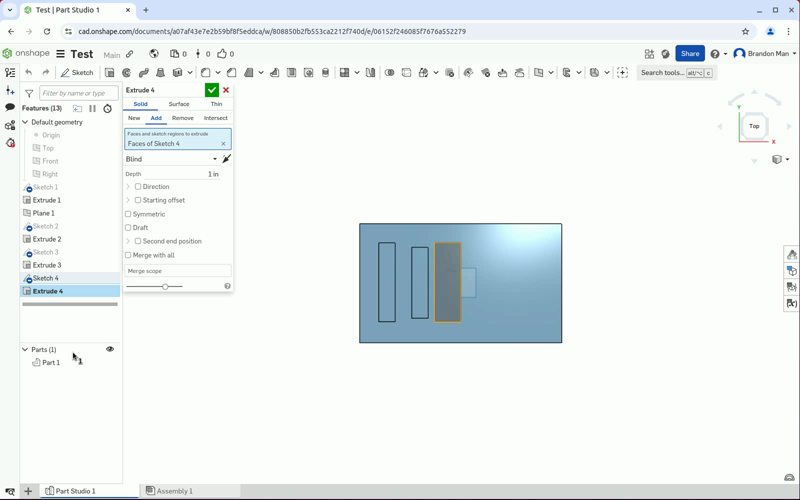
mouse_move(143, 106)
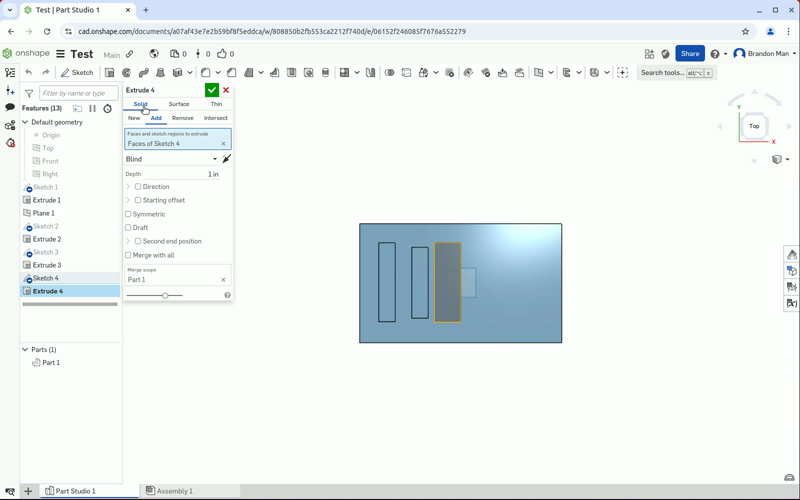
click(143, 106)
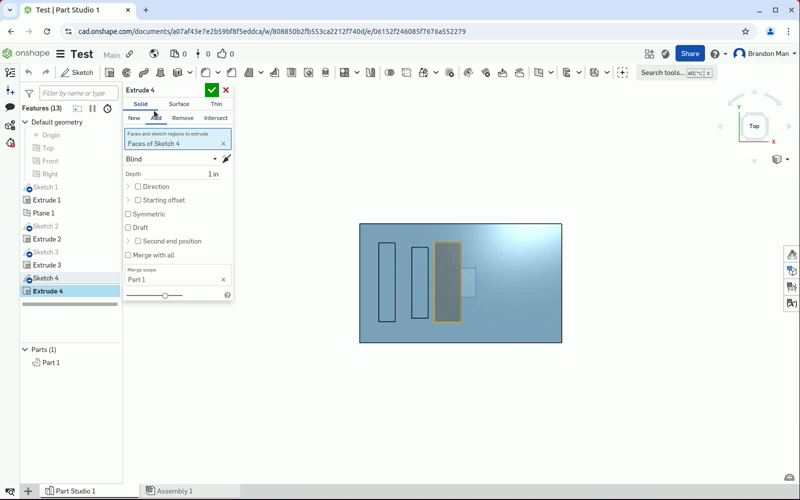
mouse_move(186, 120)
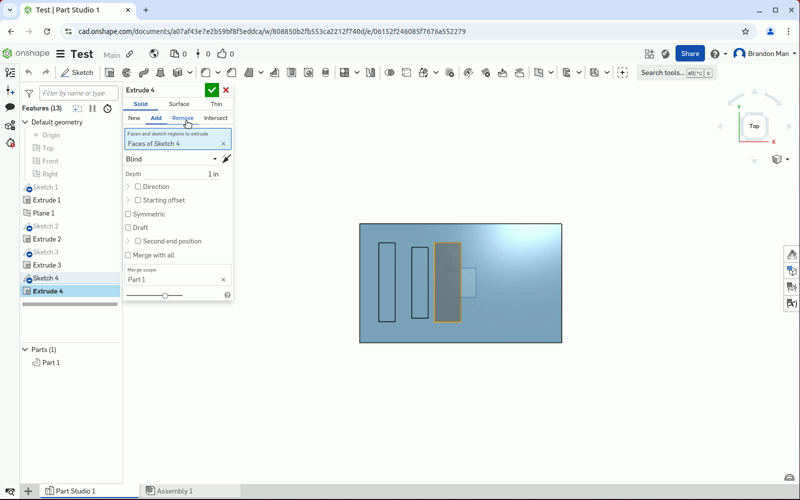
click(186, 120)
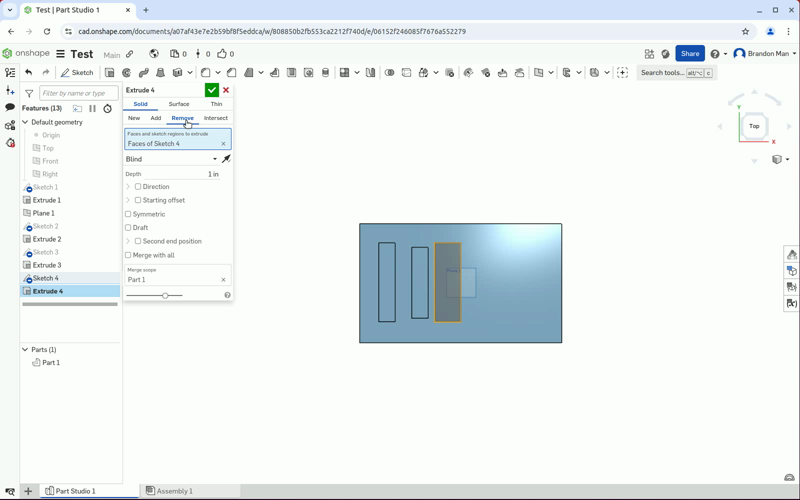
key(tab, 4)
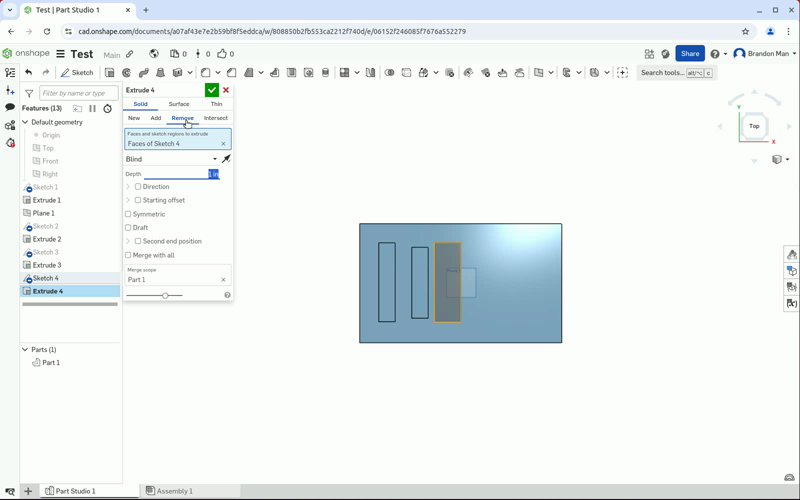
text(11.554)
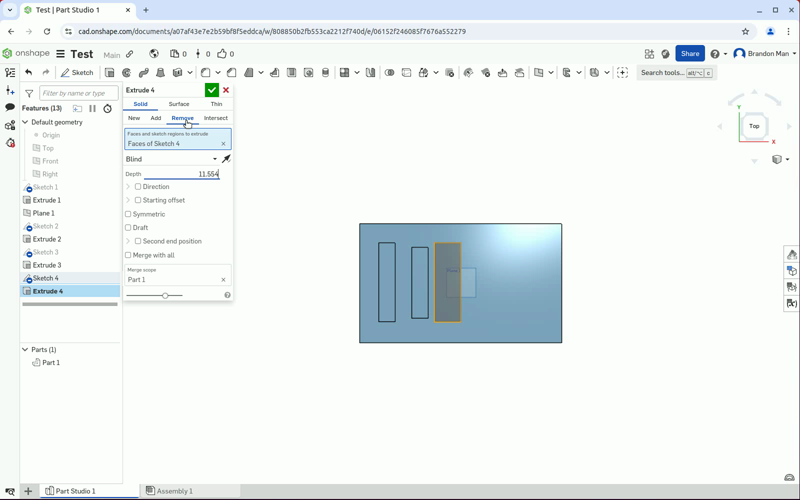
key(tab, 6)
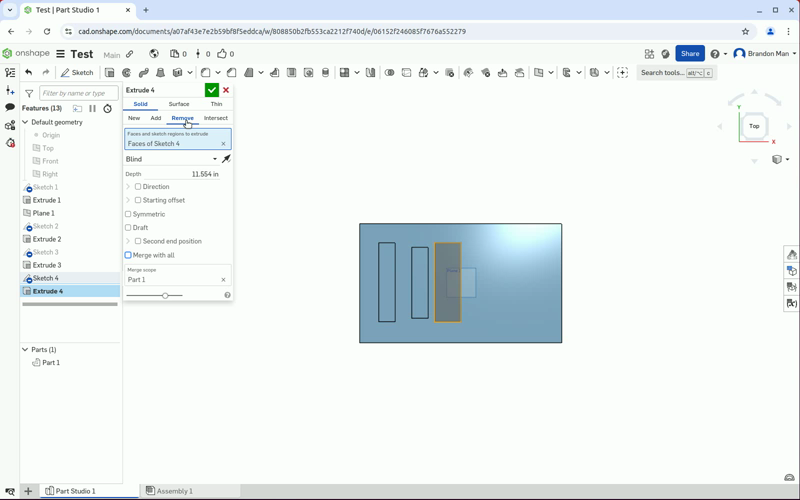
key(space)
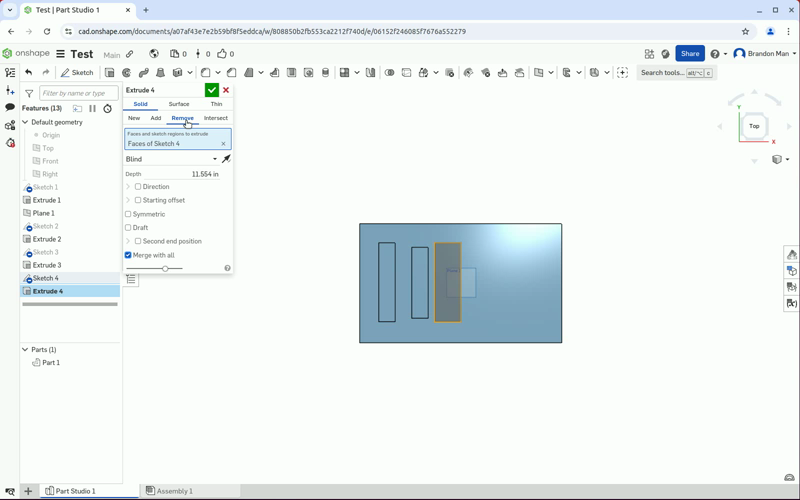
key(enter)
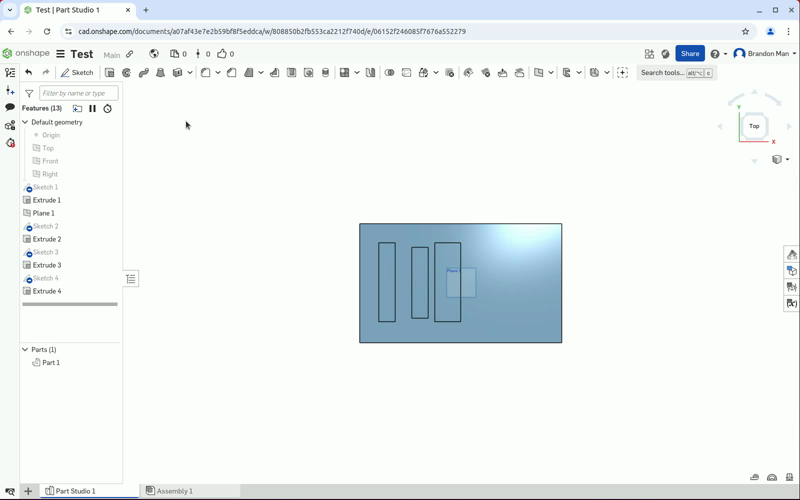
key(shift+h)
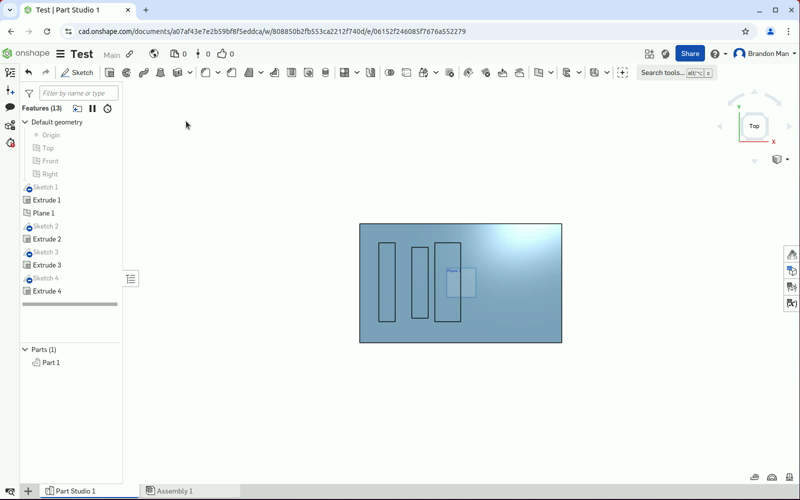
key(shift+h)
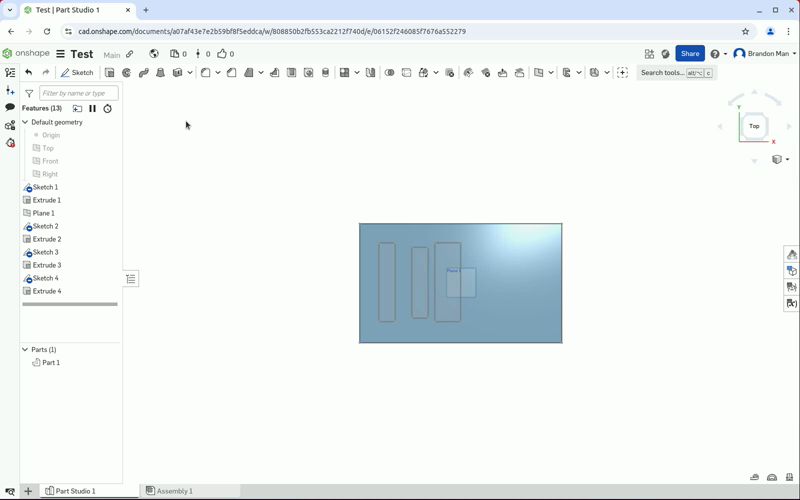
key(shift+7)
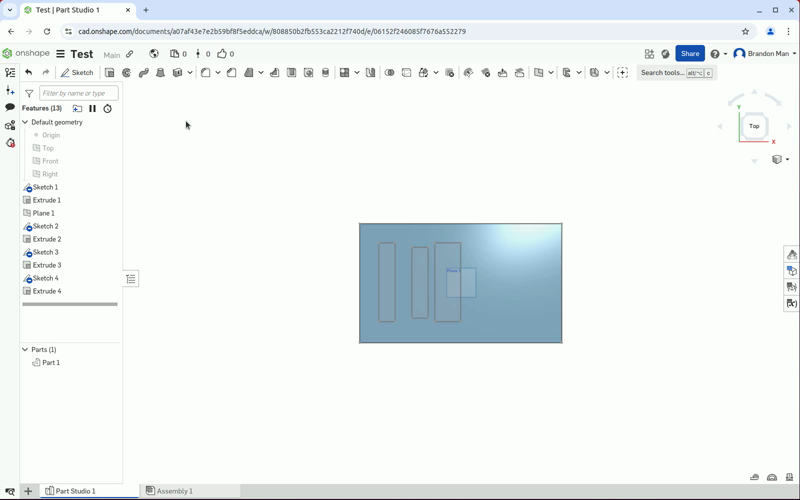
key(up, 3)
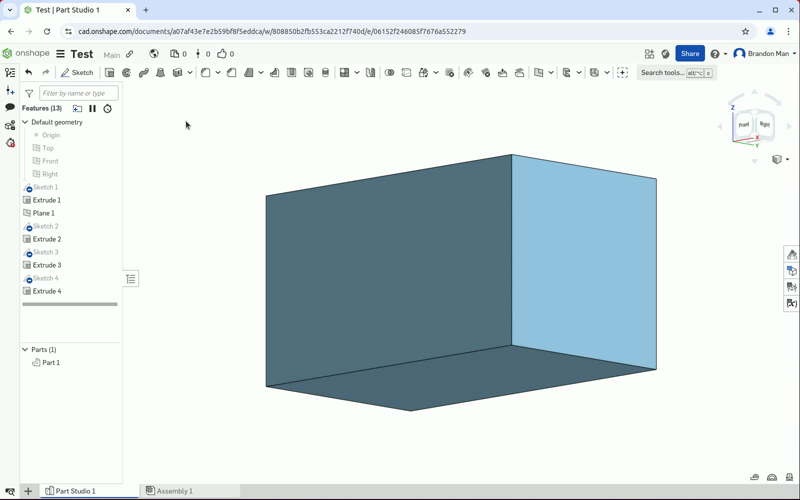
key(left, 3)
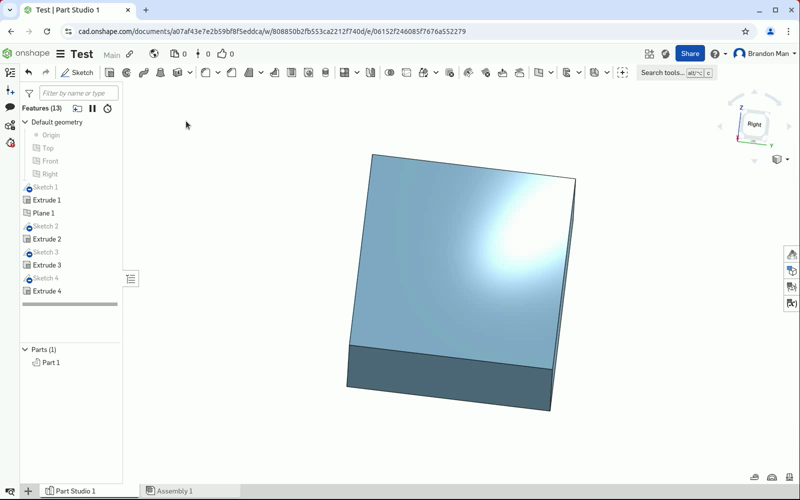
key(right, 3)
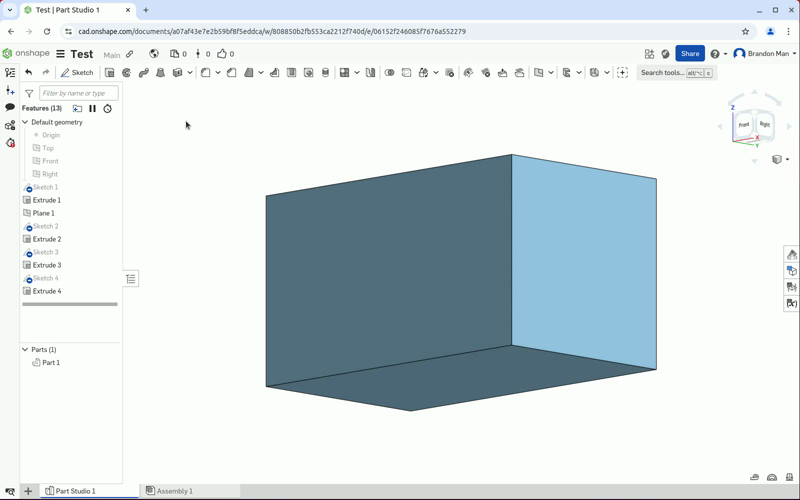
key(down, 3)
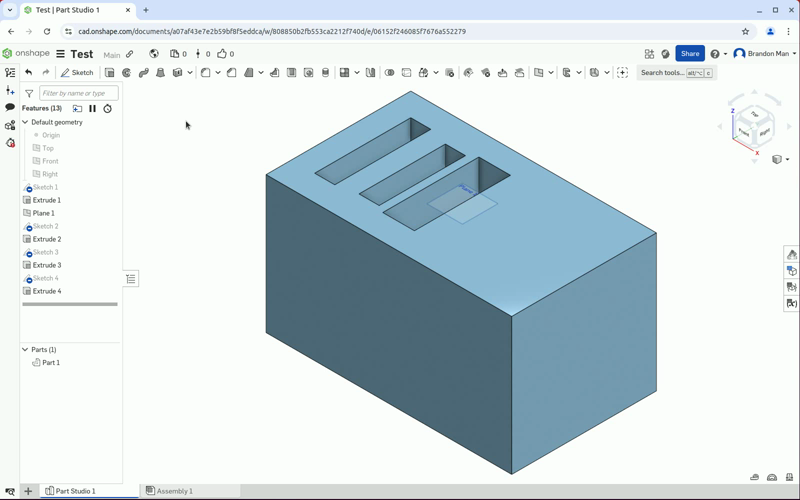
mouse_move(73, 189)
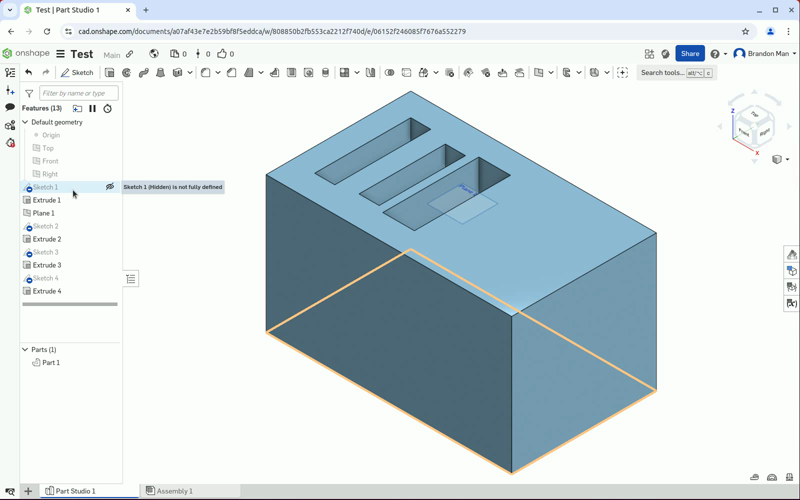
click(73, 189)